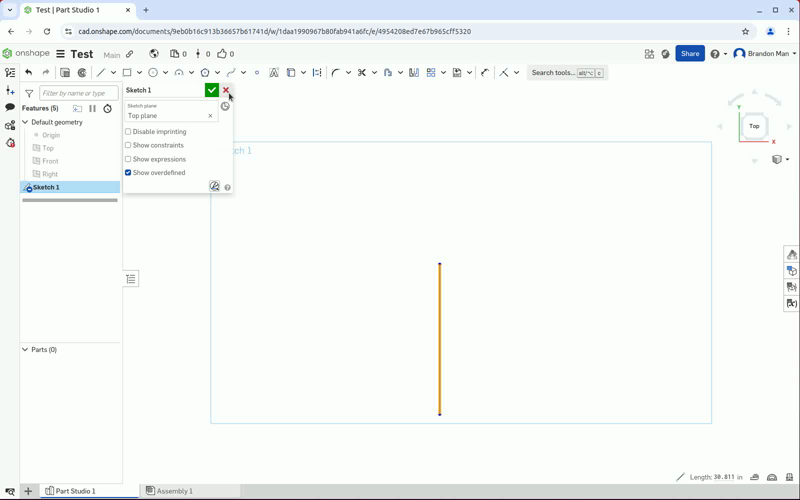
key(shift+h)
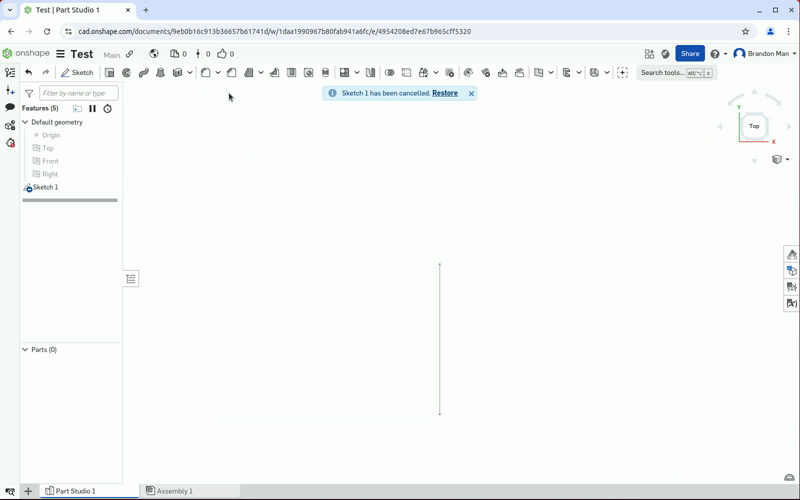
key(shift+s)
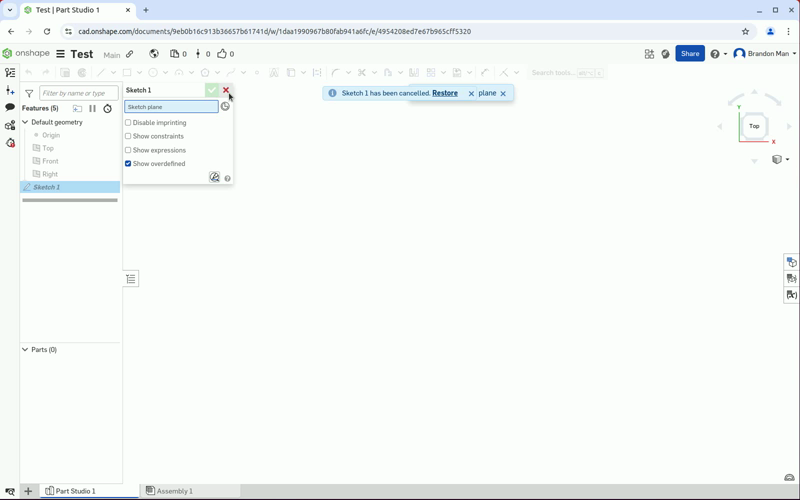
mouse_move(73, 150)
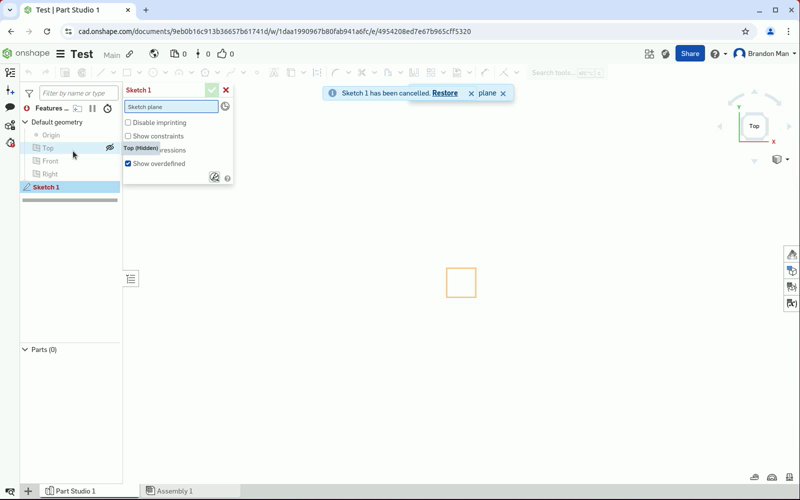
click(73, 150)
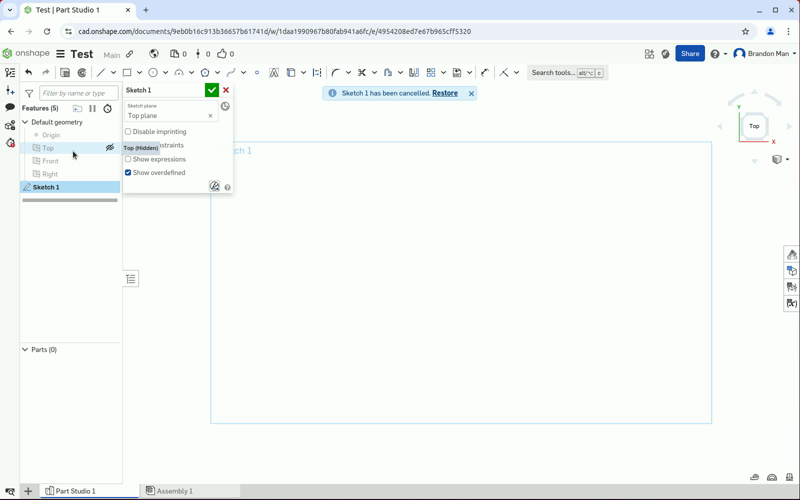
mouse_move(73, 352)
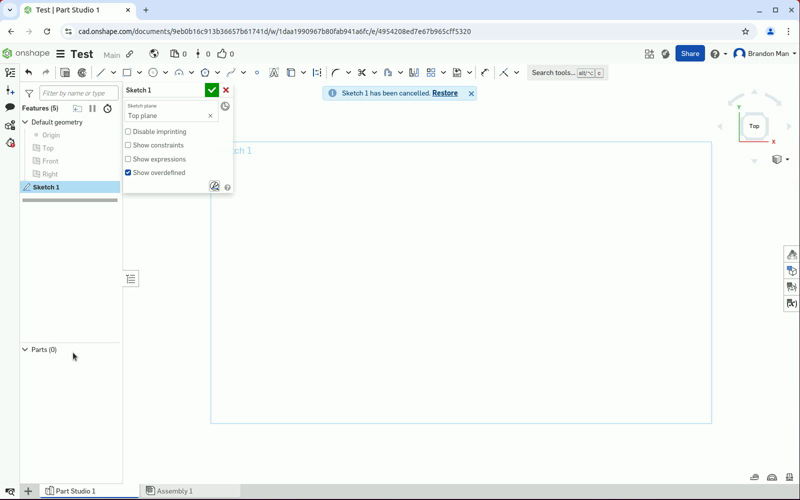
key(y)
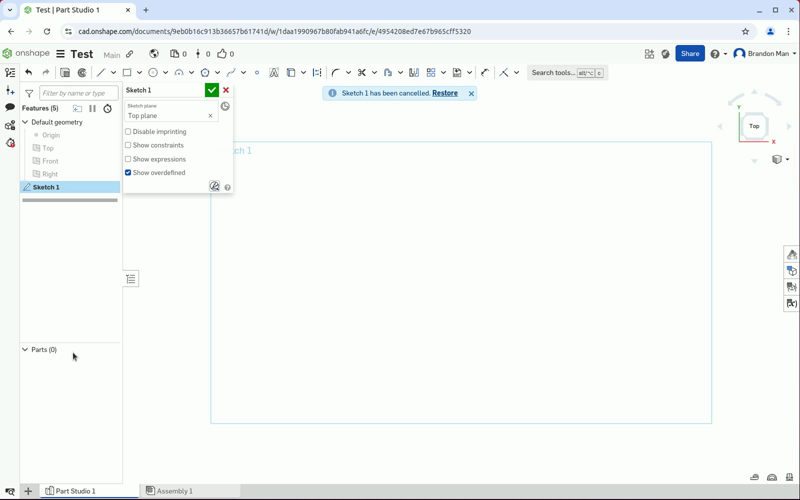
key(l)
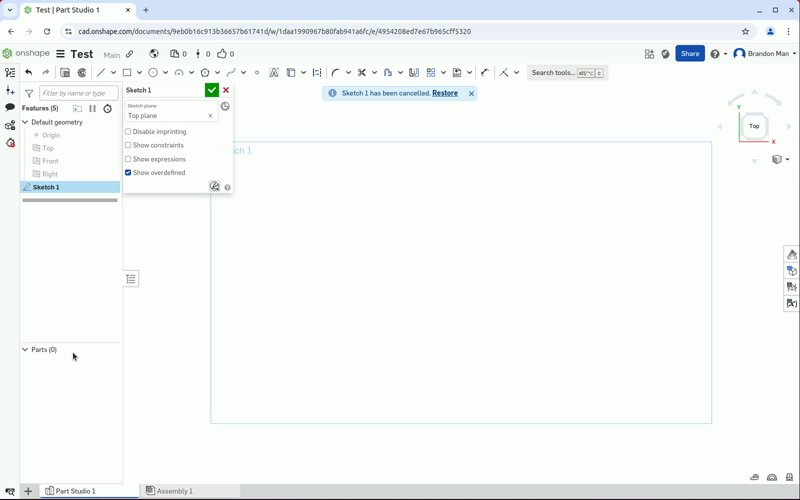
key_down(shift)
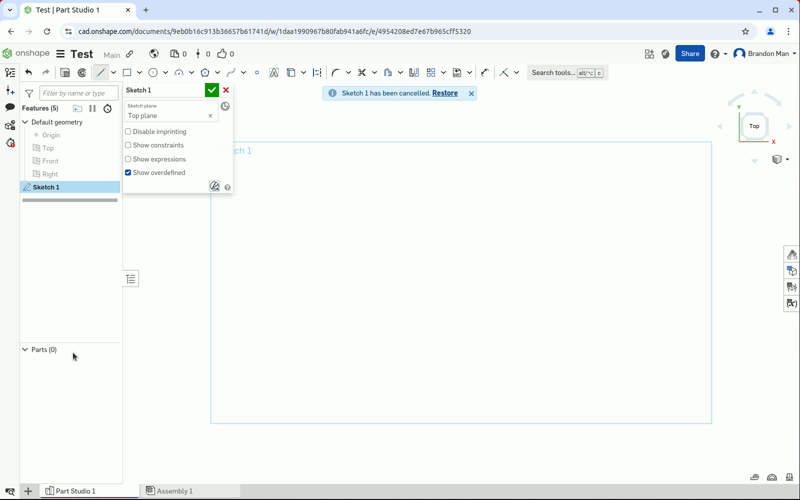
mouse_move(355, 359)
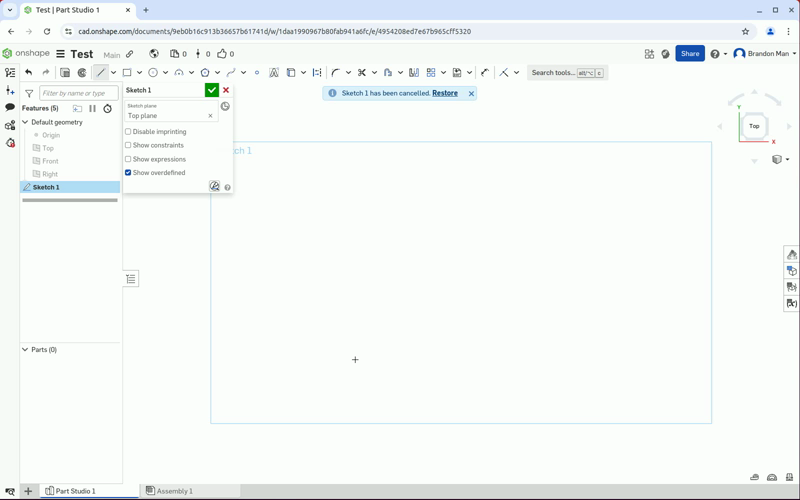
click(355, 359)
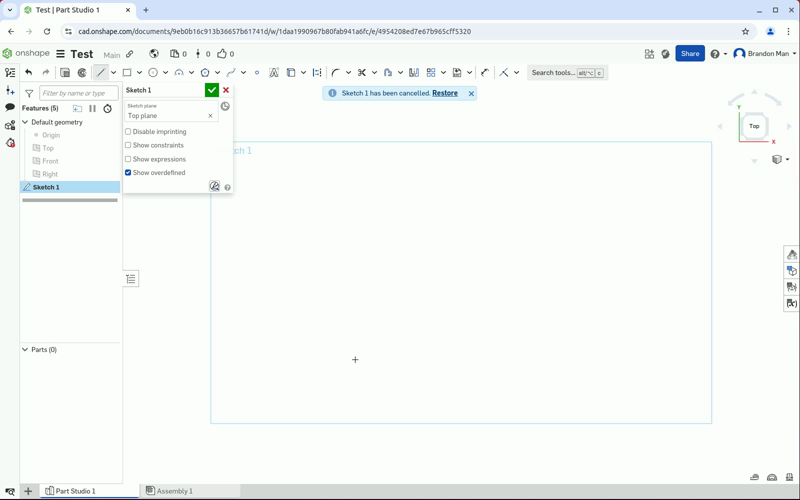
key_up(shift)
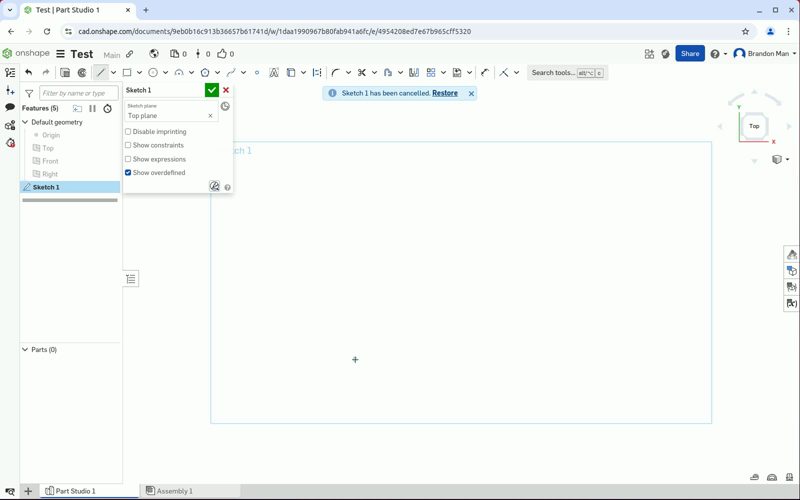
key_down(shift)
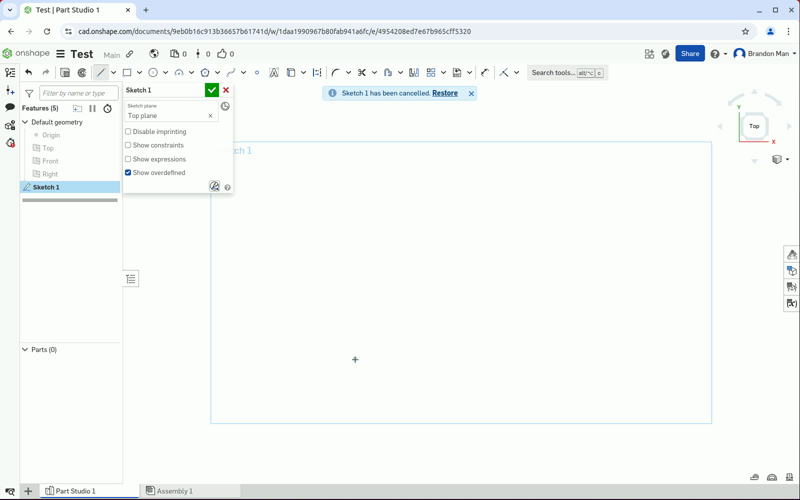
mouse_move(572, 359)
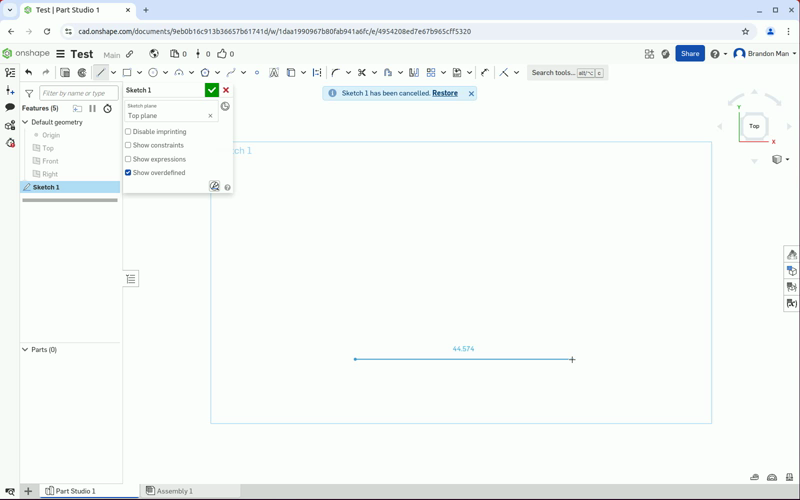
click(572, 359)
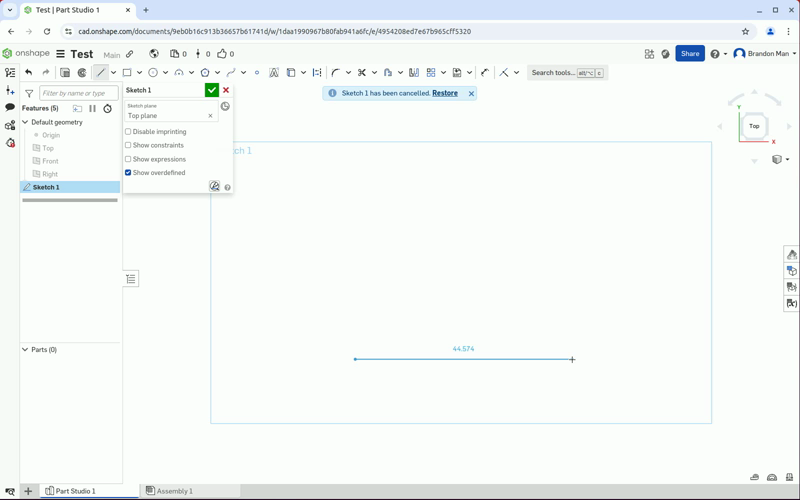
key_up(shift)
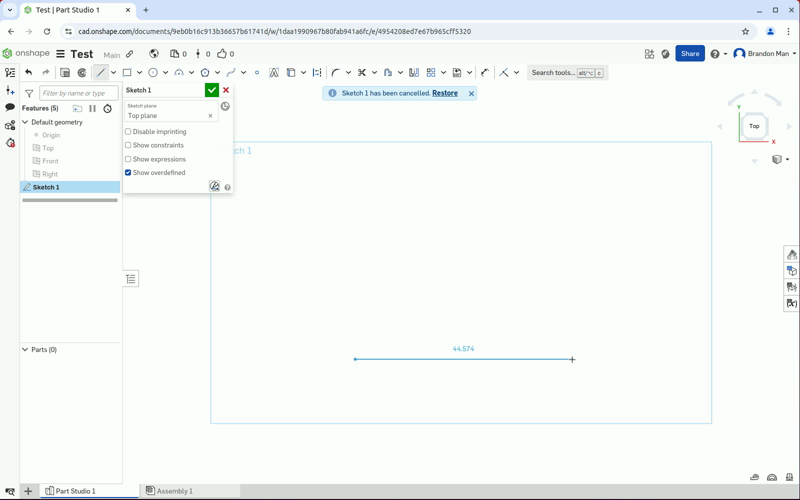
key_down(shift)
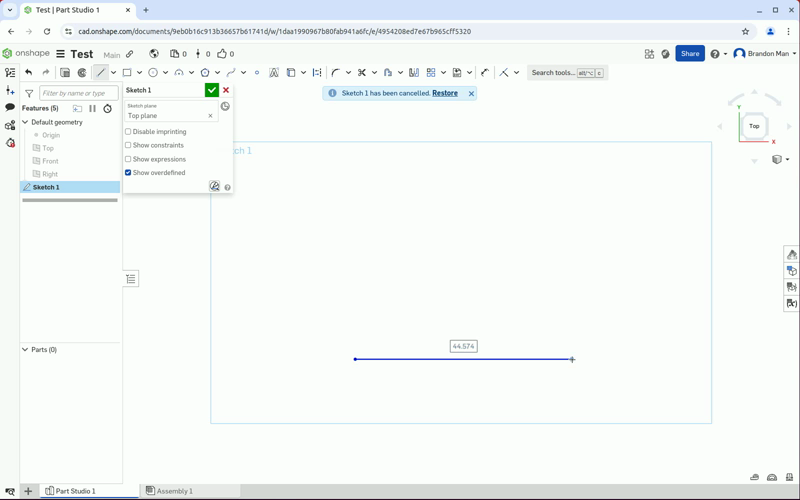
mouse_move(572, 288)
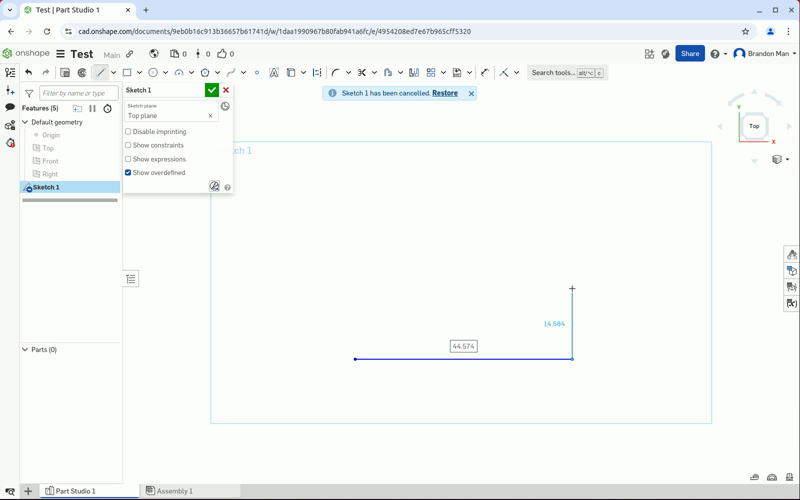
click(572, 288)
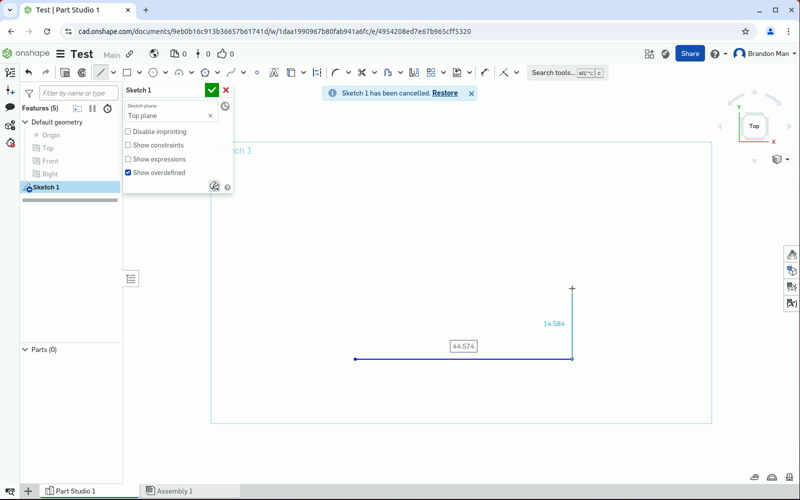
key_up(shift)
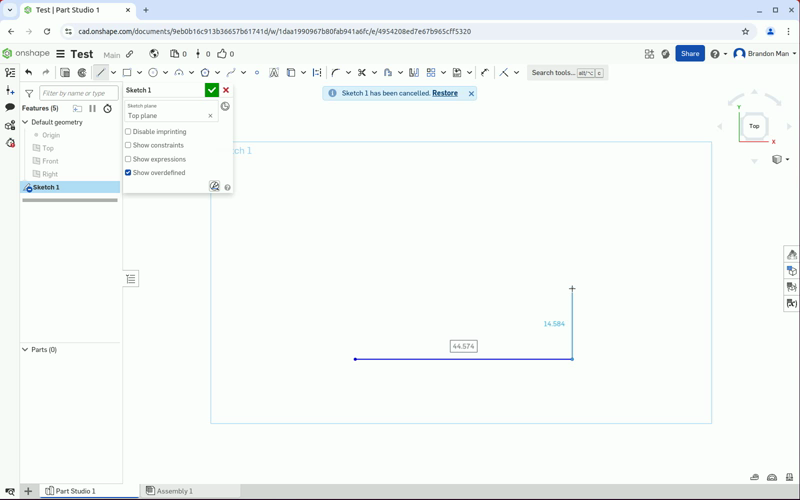
key_down(shift)
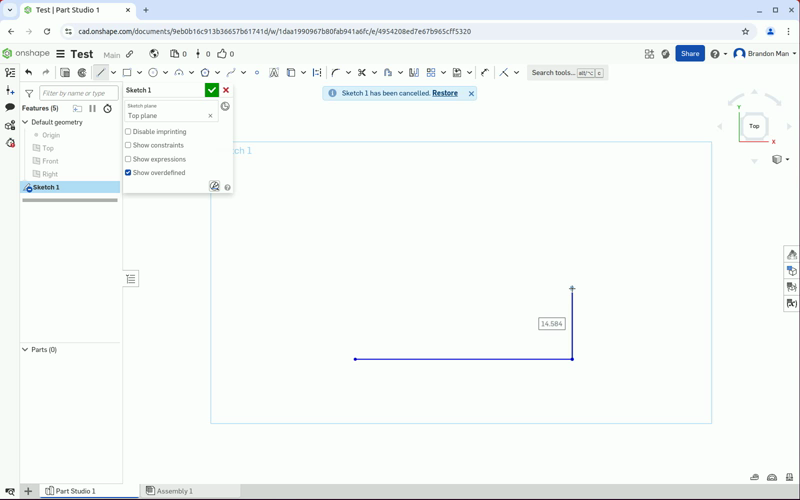
mouse_move(355, 288)
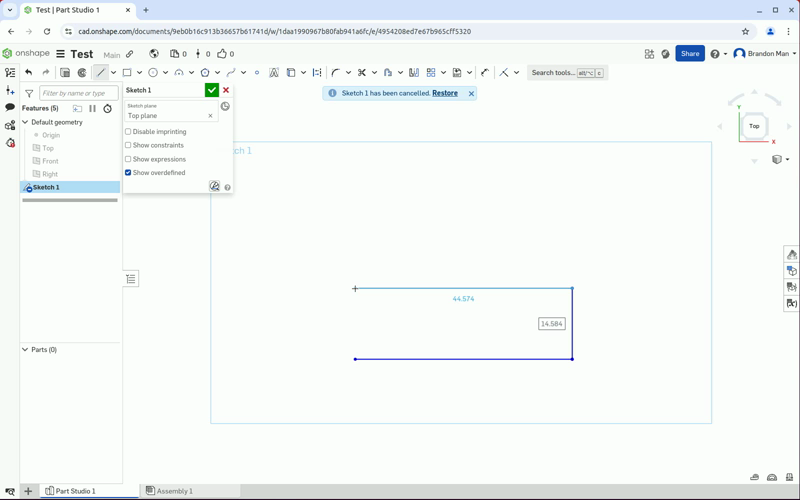
click(355, 288)
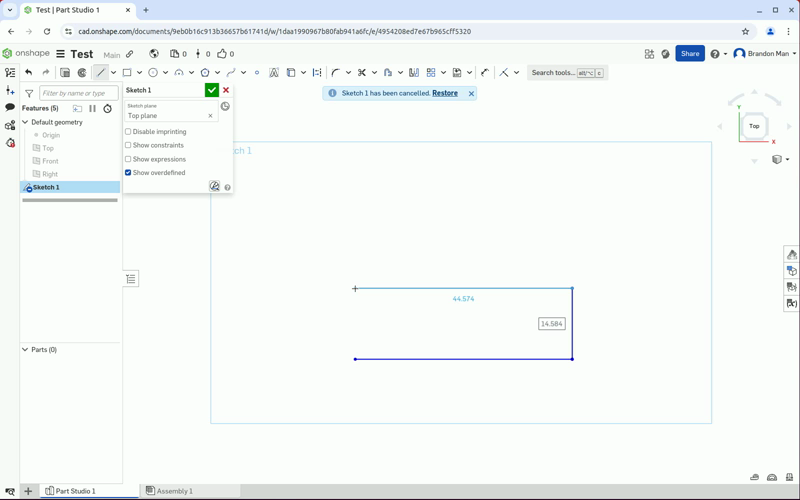
key_up(shift)
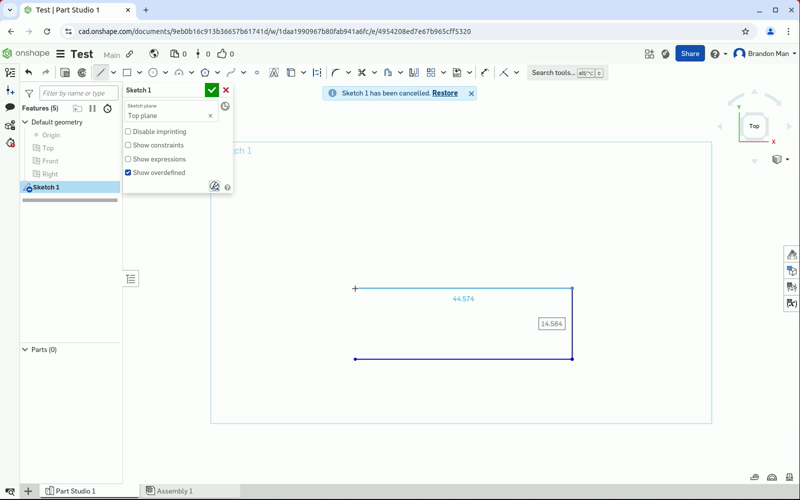
key_down(shift)
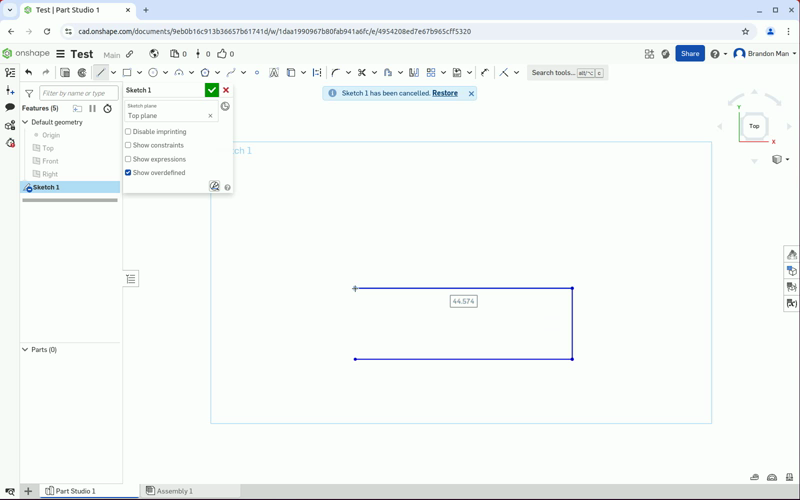
mouse_move(355, 359)
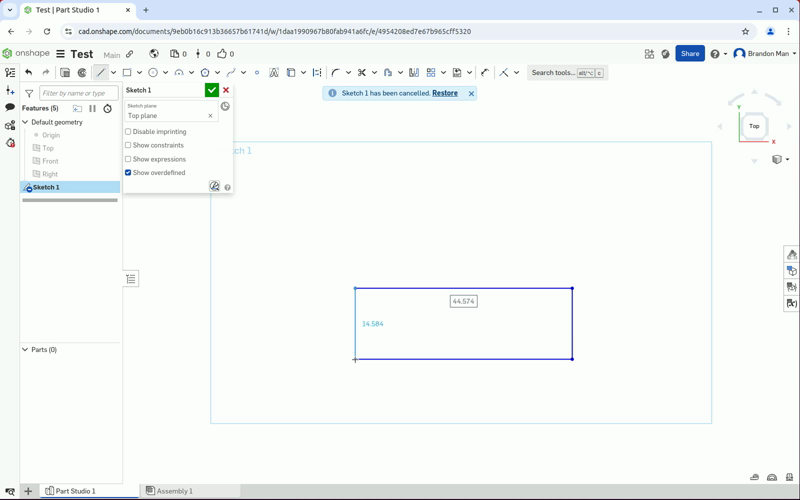
key_up(shift)
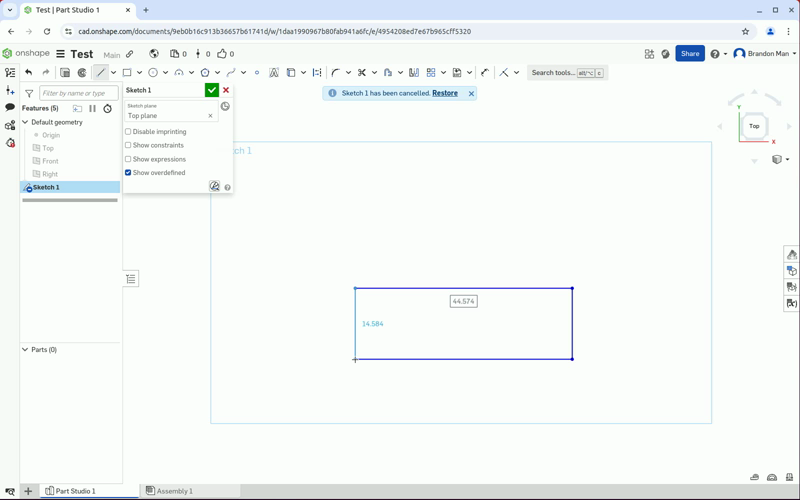
click(355, 359)
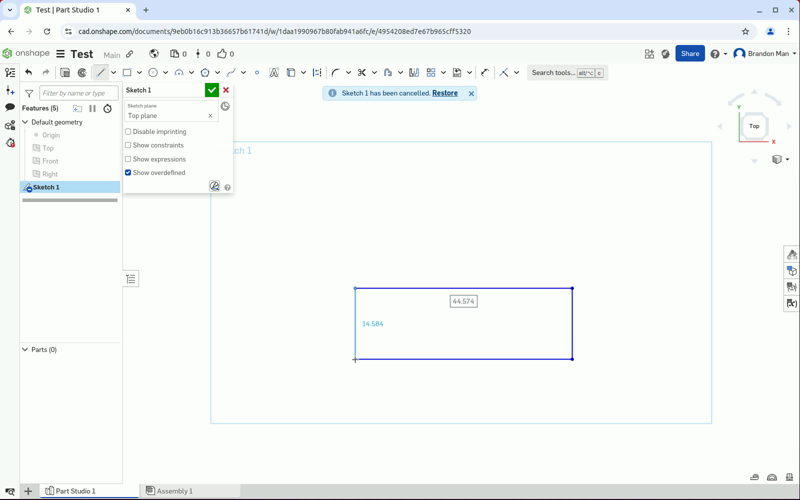
key(esc)
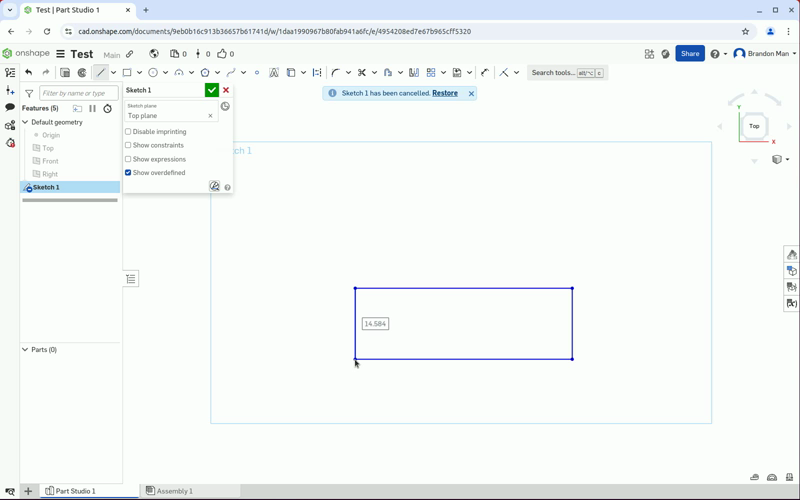
mouse_move(502, 305)
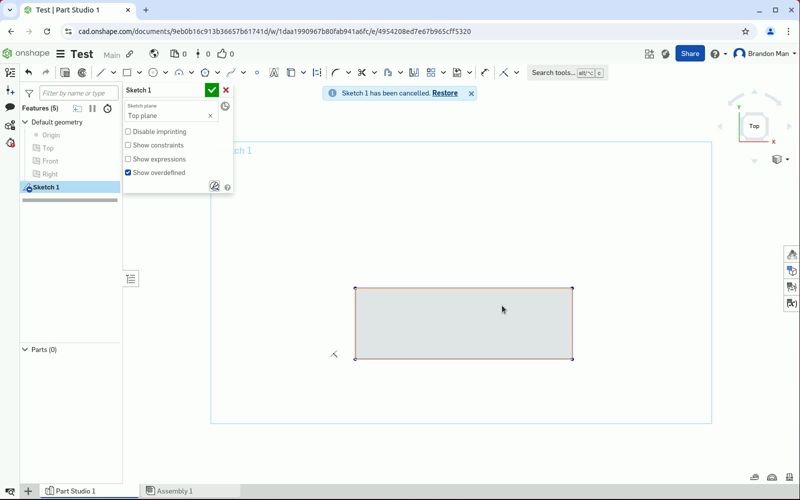
click(502, 305)
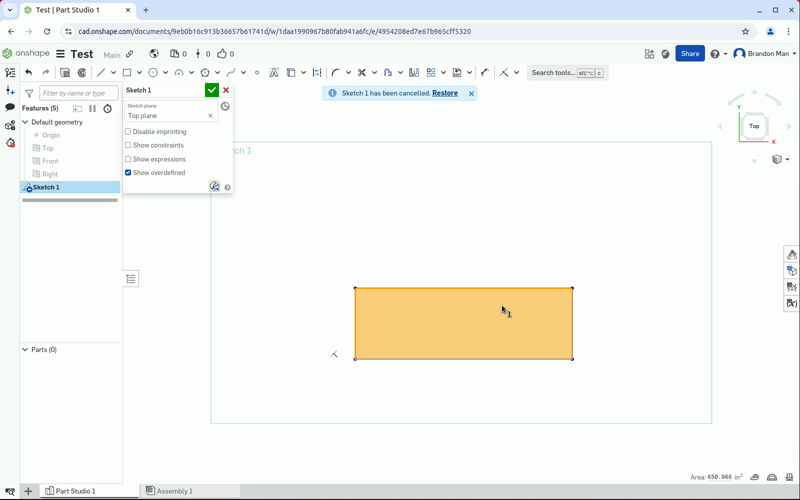
mouse_move(73, 352)
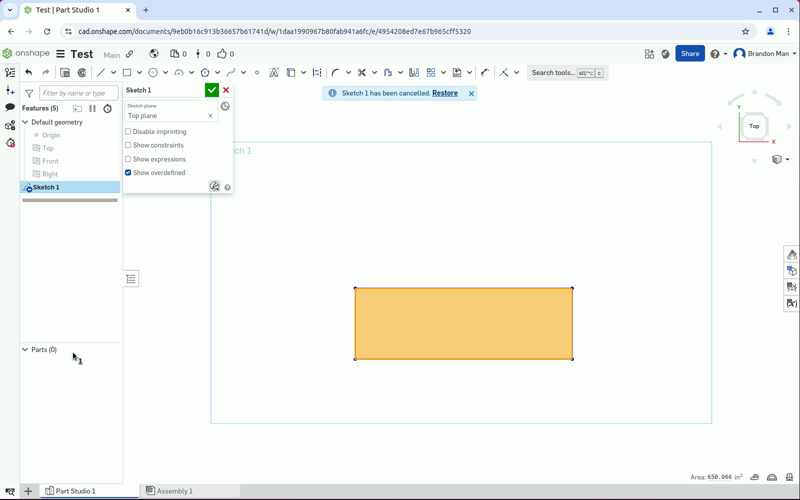
key(shift+y)
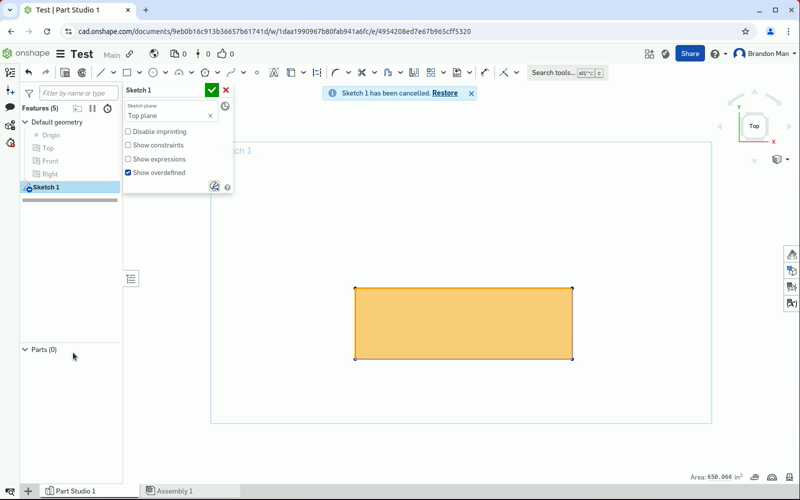
key(shift+e)
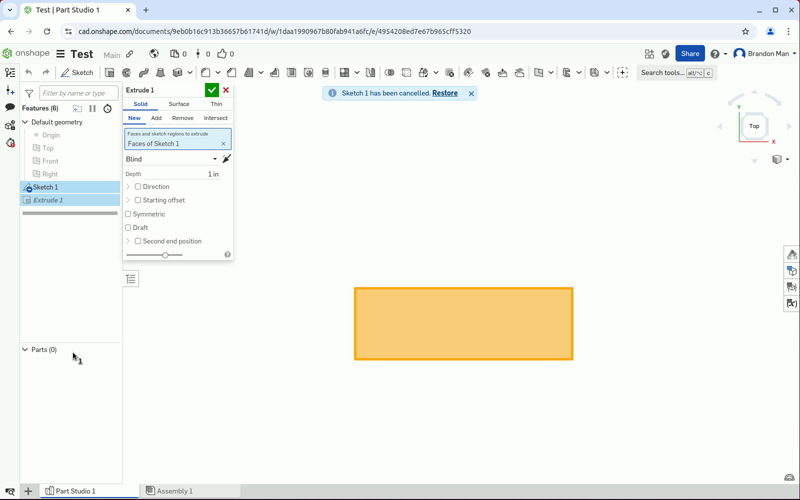
mouse_move(143, 106)
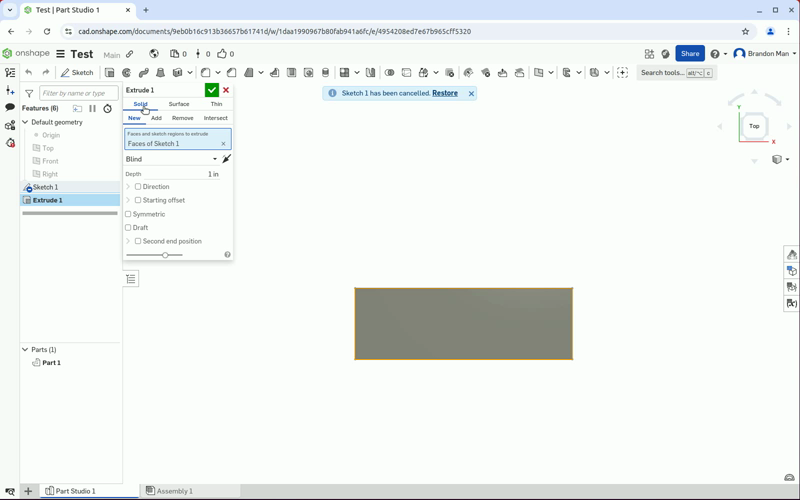
click(143, 106)
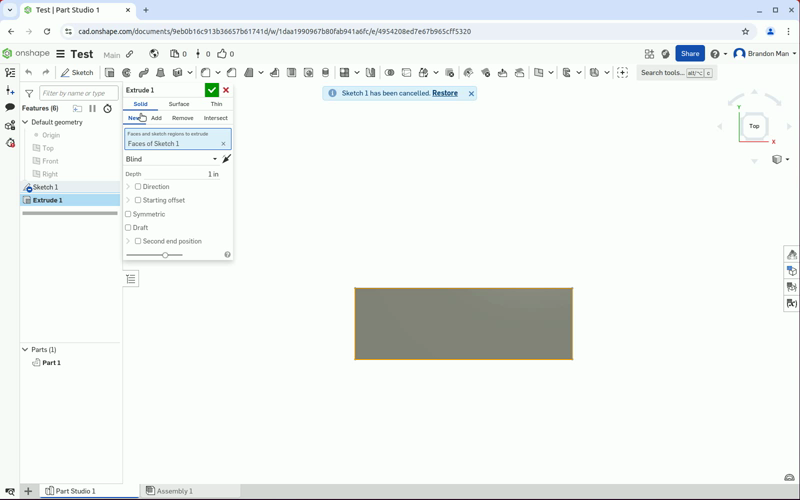
mouse_move(137, 120)
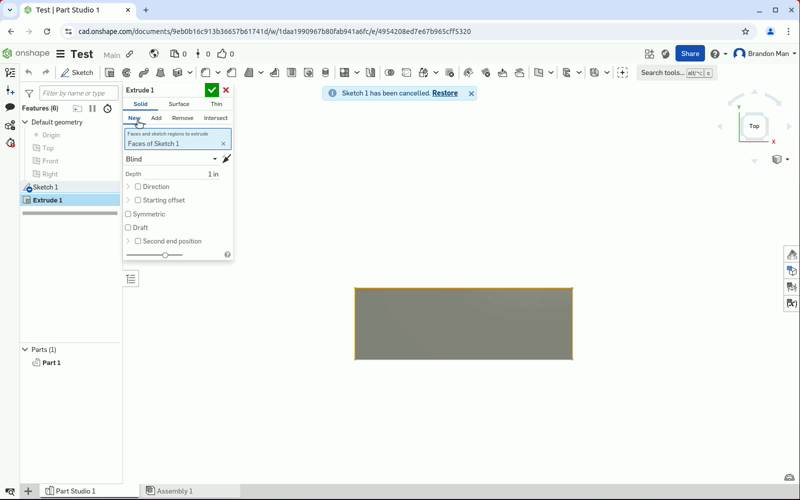
click(137, 120)
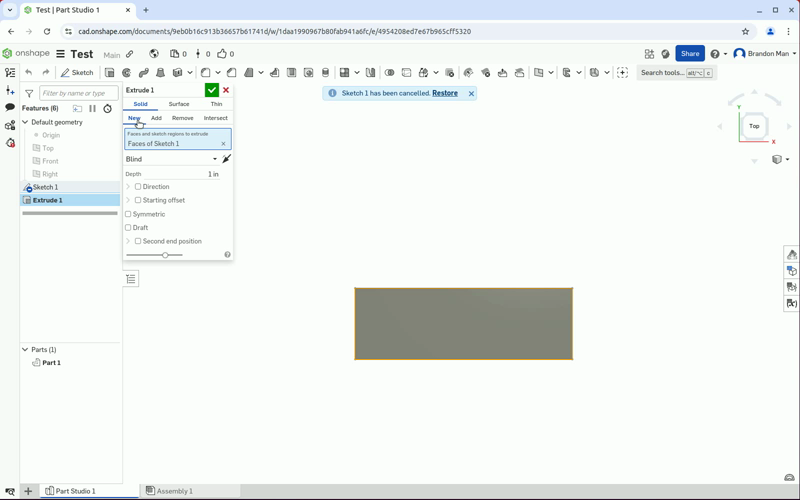
key(tab, 4)
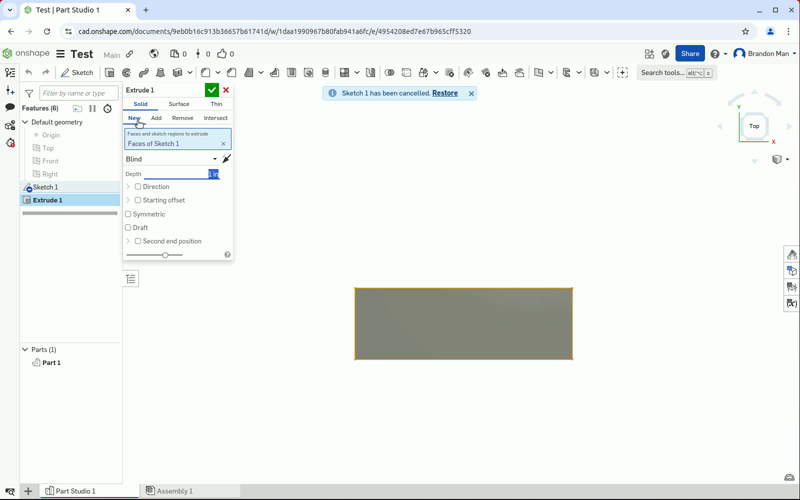
text(0.963)
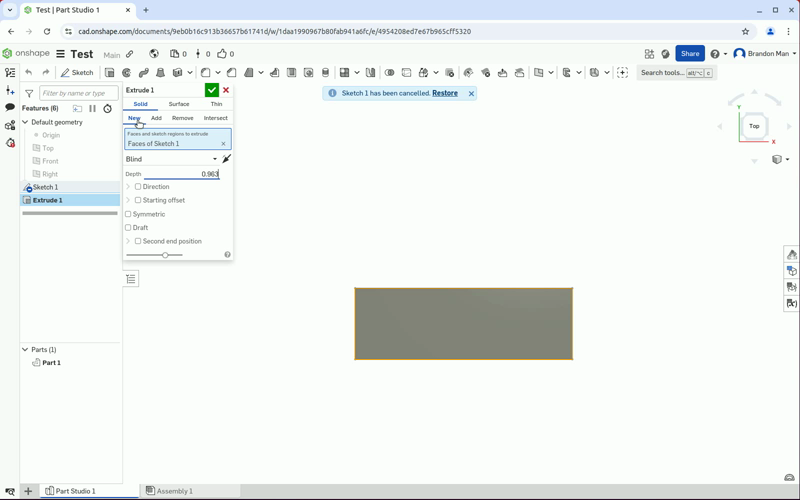
key(enter)
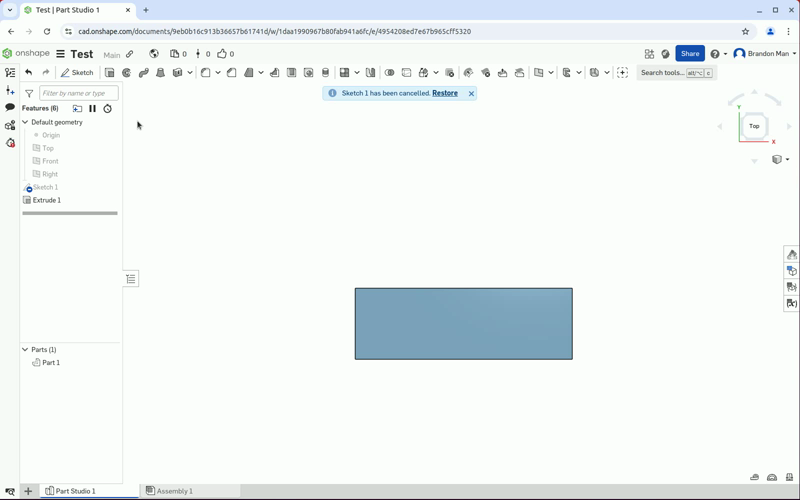
key(shift+h)
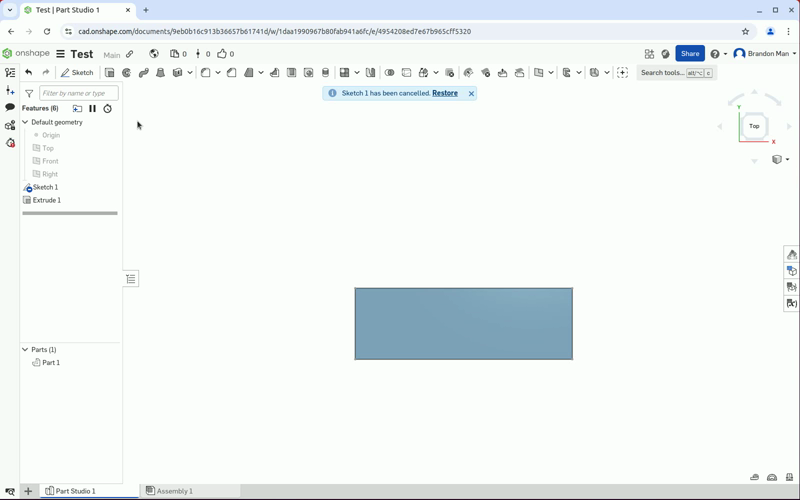
key(shift+h)
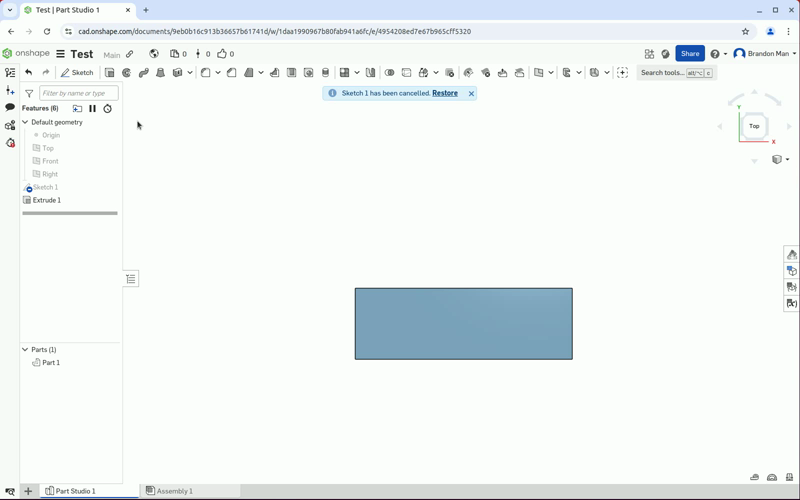
mouse_move(73, 189)
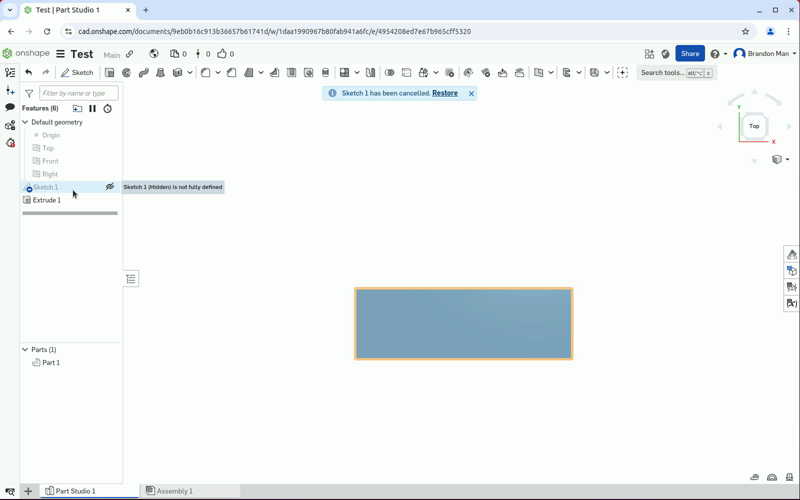
click(73, 189)
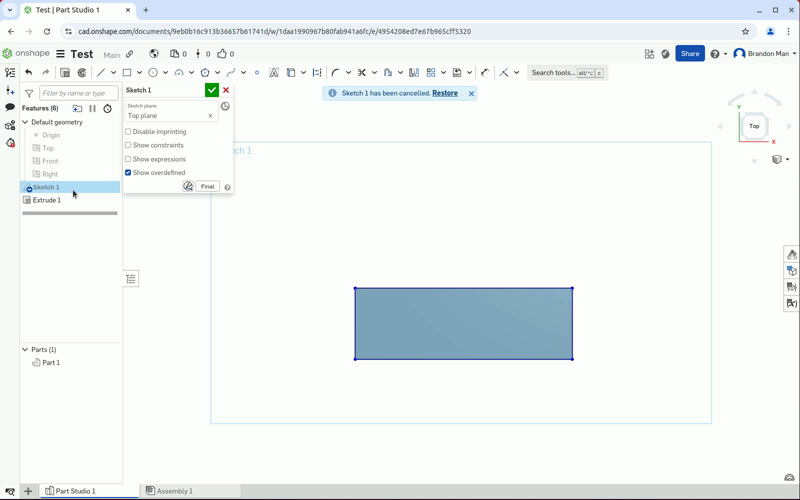
mouse_move(229, 92)
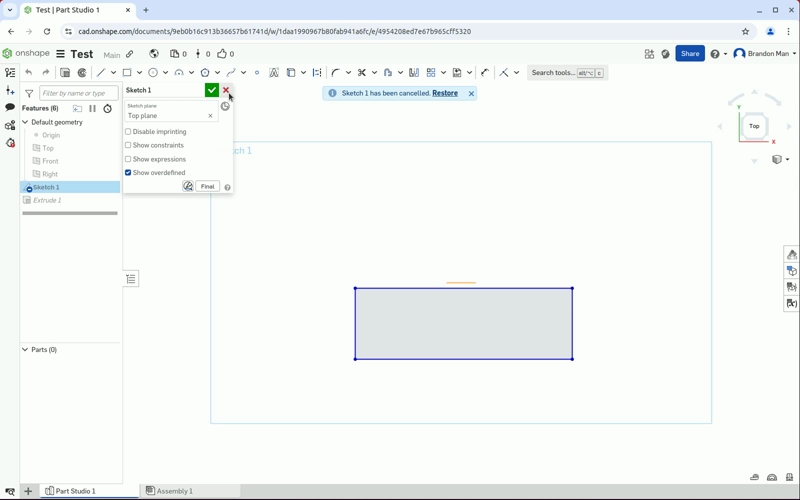
click(229, 92)
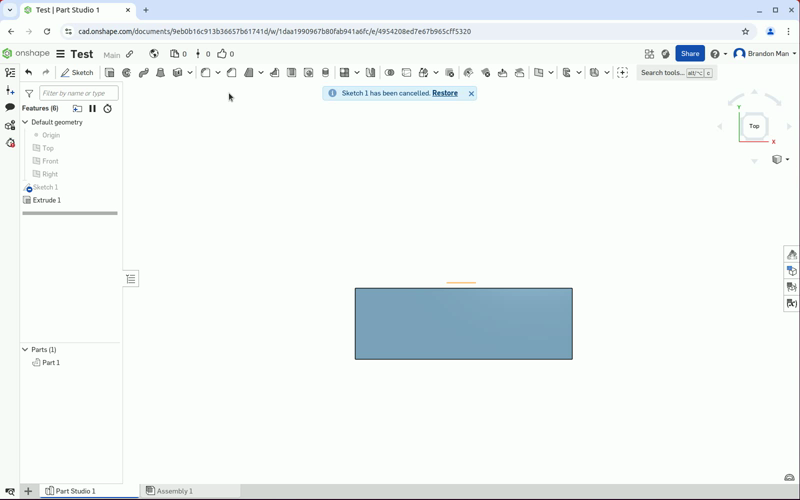
mouse_move(541, 75)
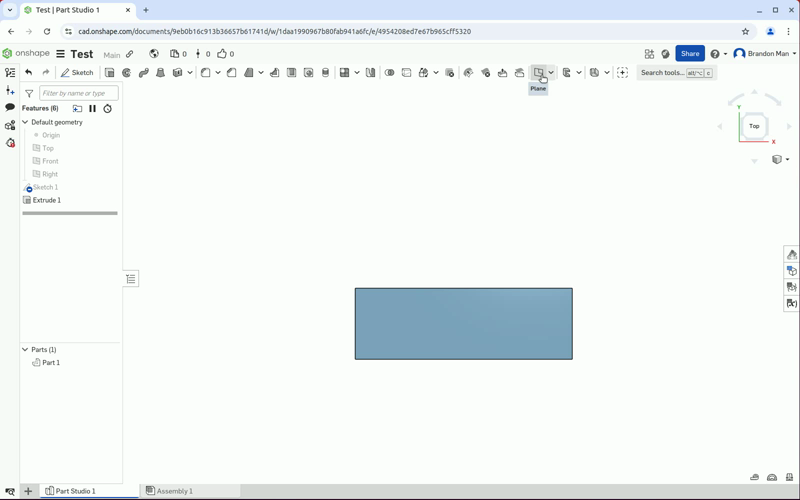
click(541, 75)
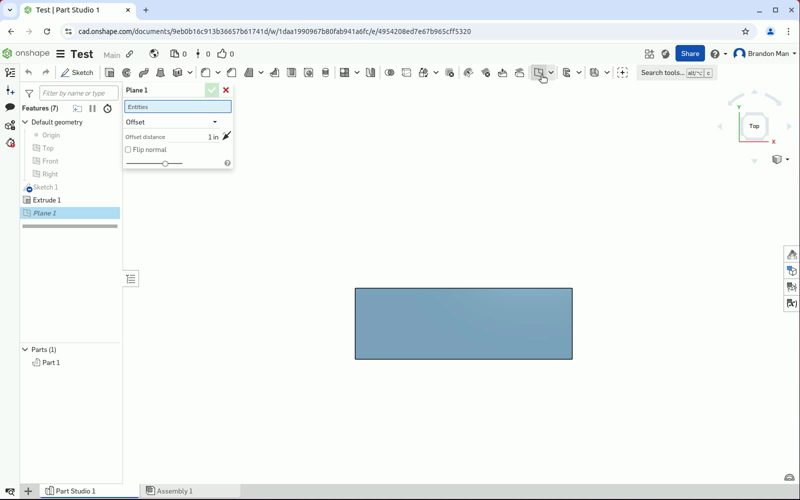
mouse_move(73, 150)
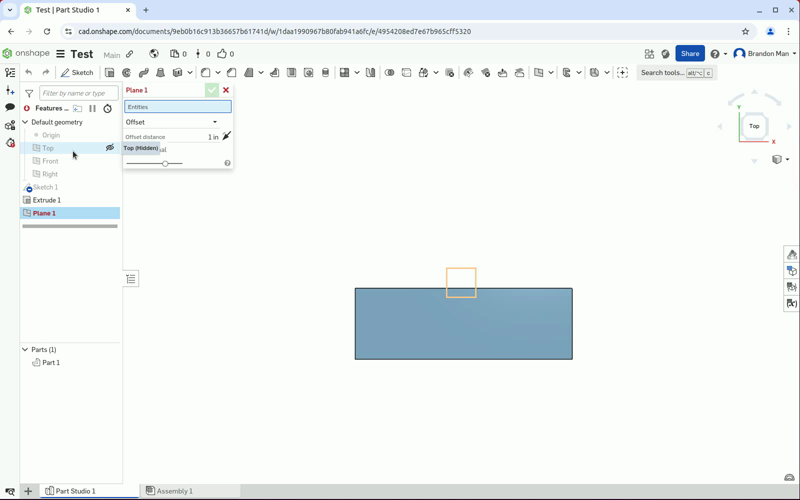
click(73, 150)
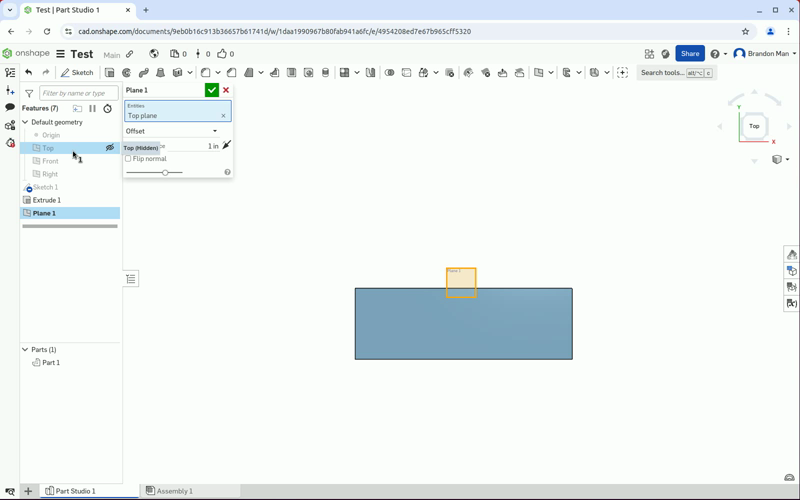
key(tab, 2)
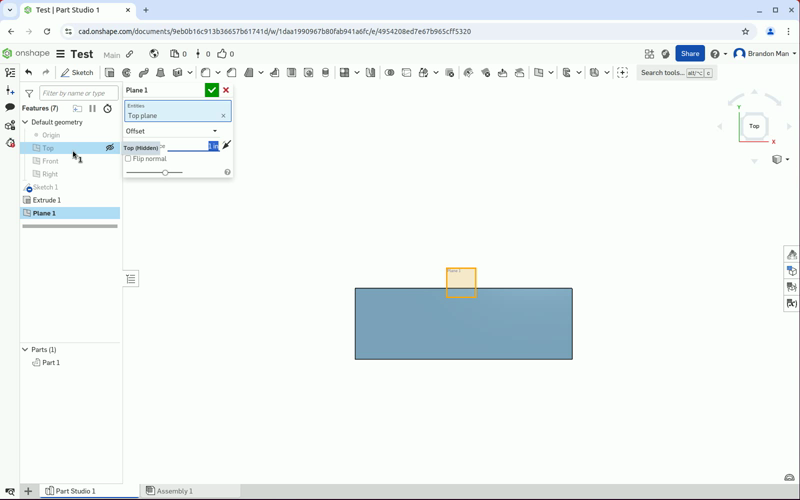
text(0.955)
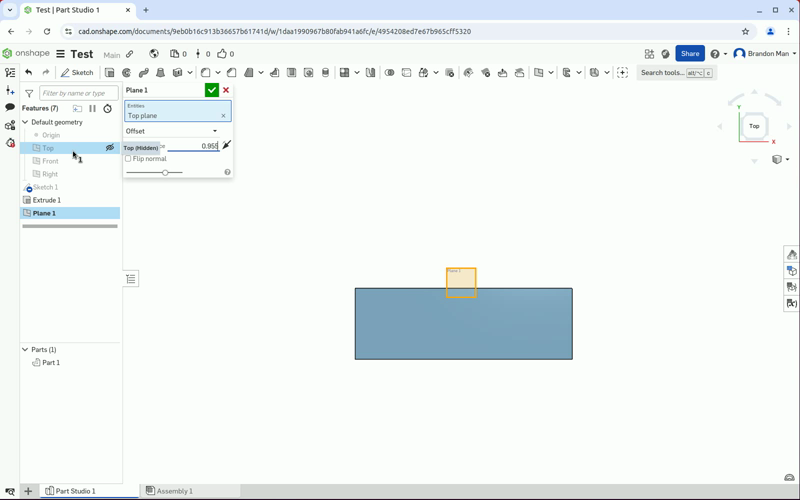
key(enter, 2)
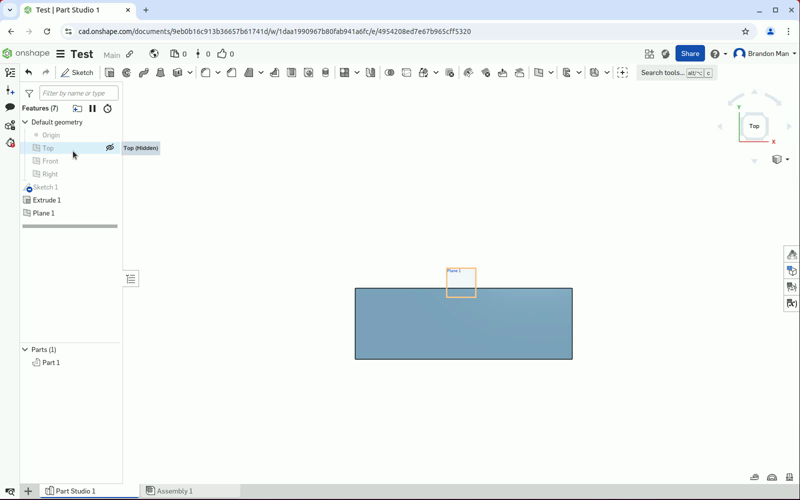
key(shift+s)
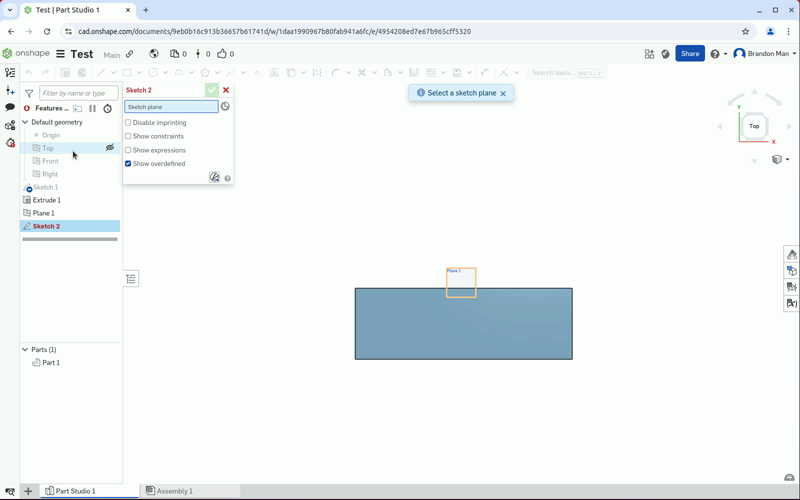
mouse_move(73, 215)
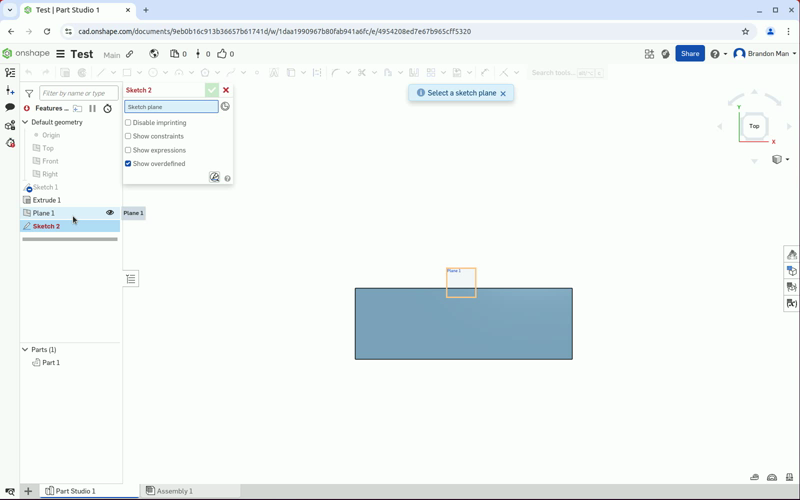
click(73, 215)
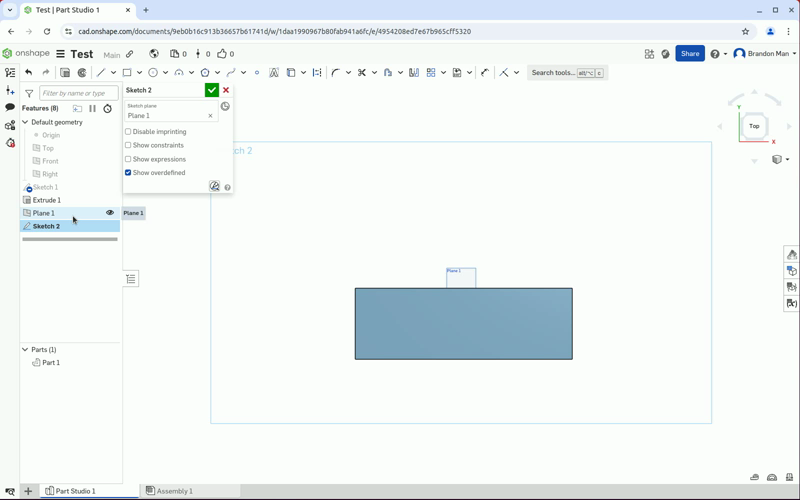
mouse_move(73, 352)
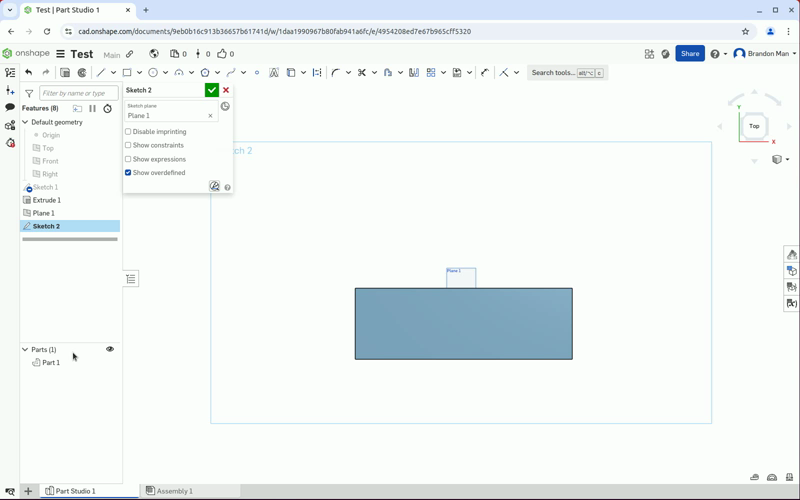
key(y)
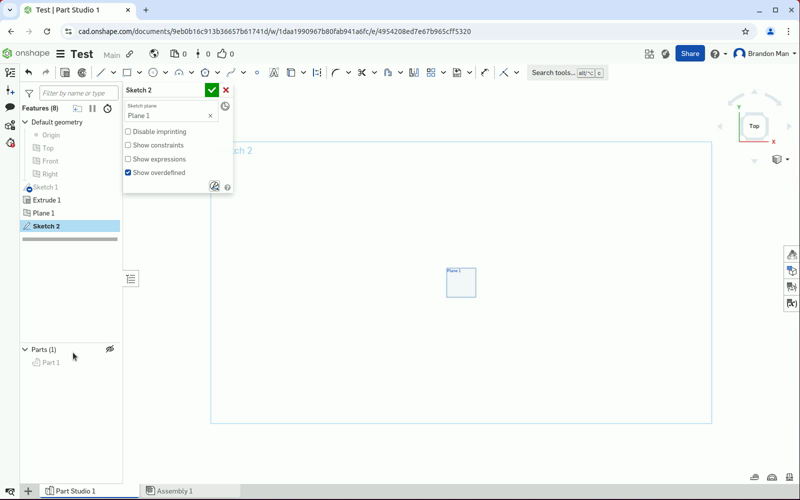
key(l)
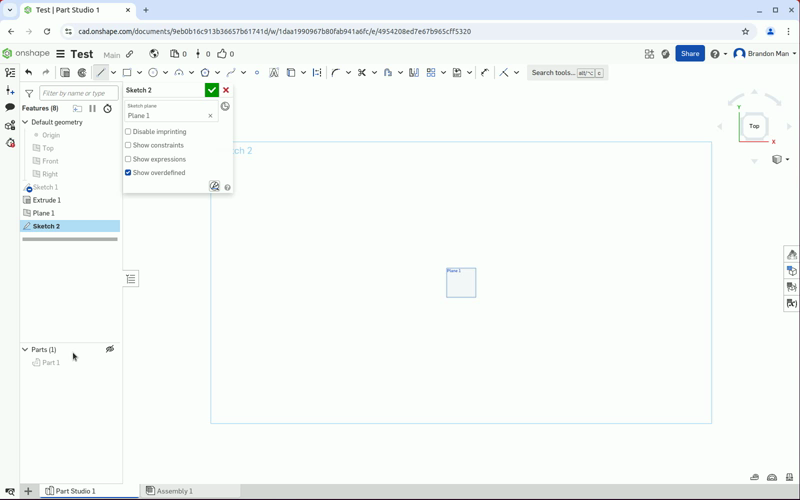
key_down(shift)
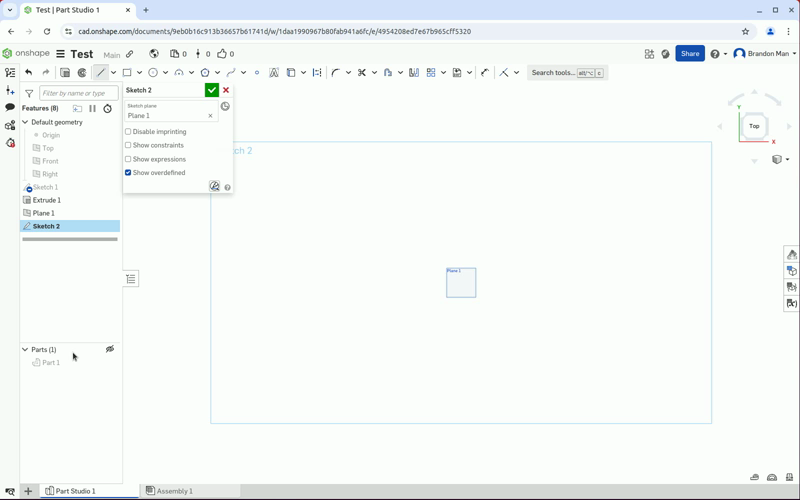
mouse_move(355, 359)
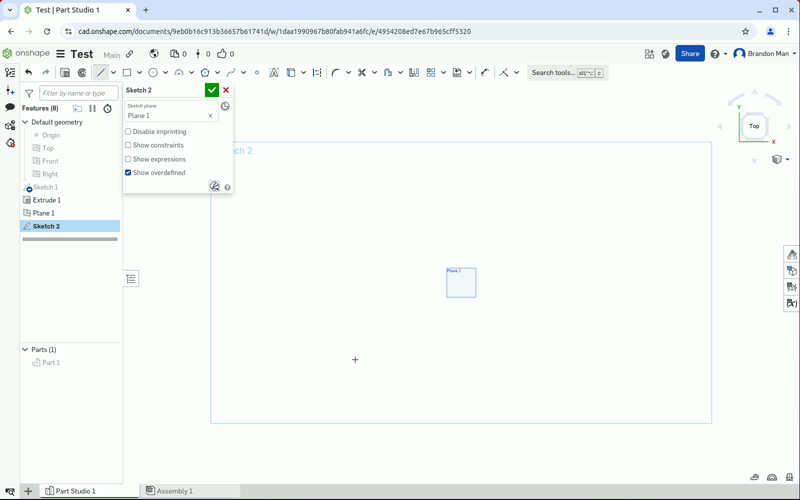
click(355, 359)
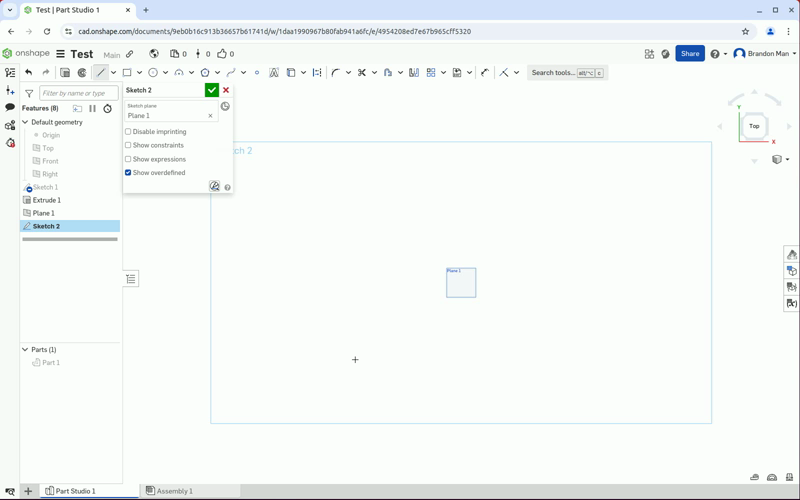
key_up(shift)
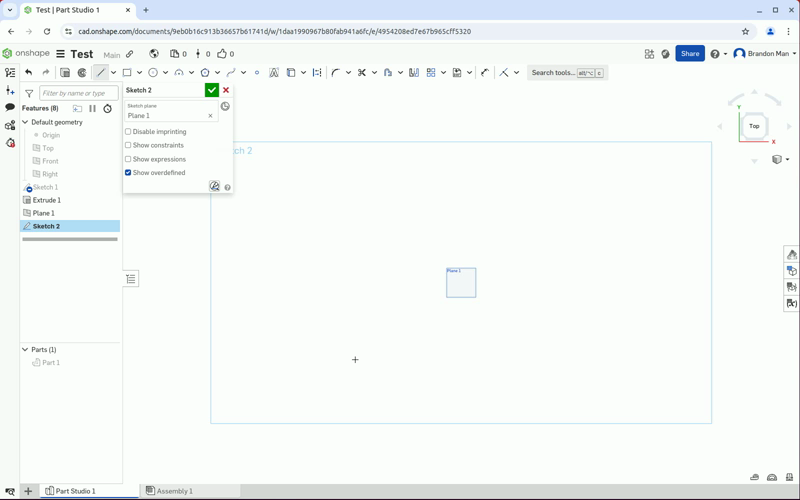
key_down(shift)
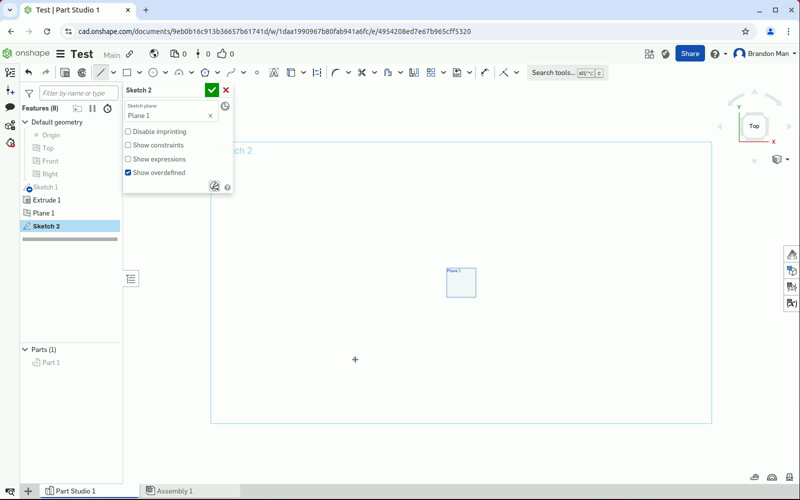
mouse_move(385, 359)
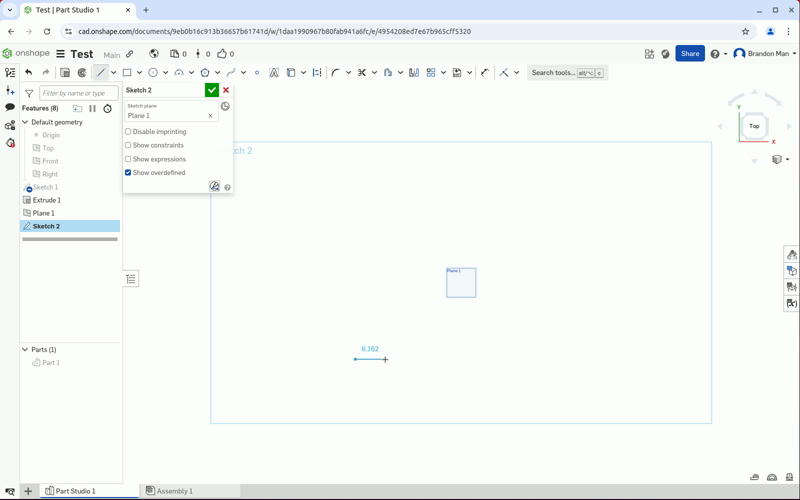
mouse_move(359, 359)
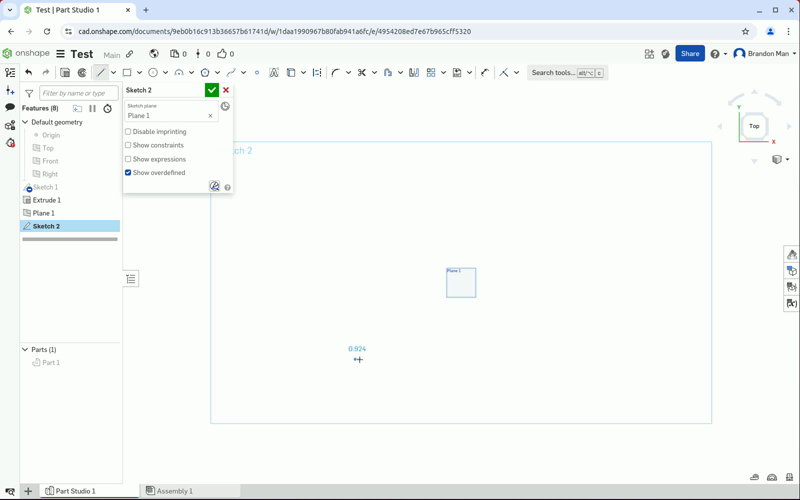
scroll(6)
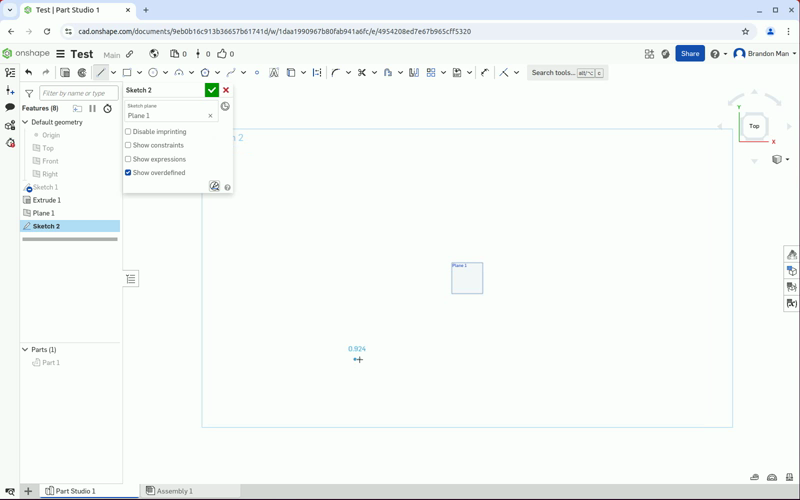
scroll(6)
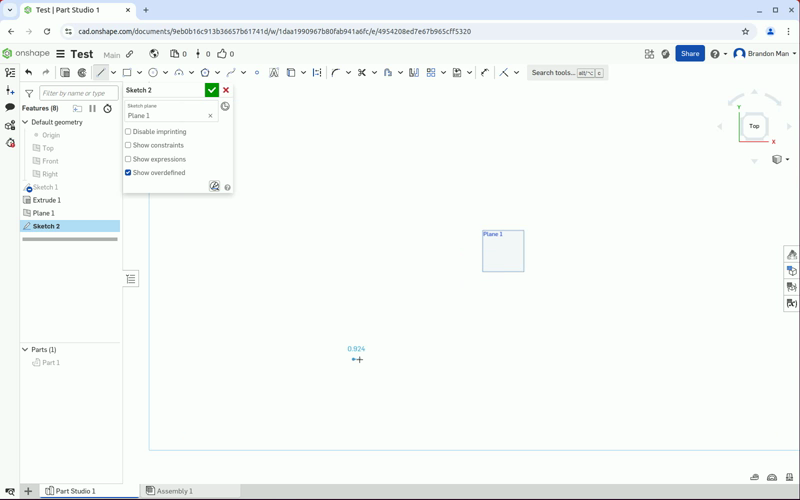
scroll(6)
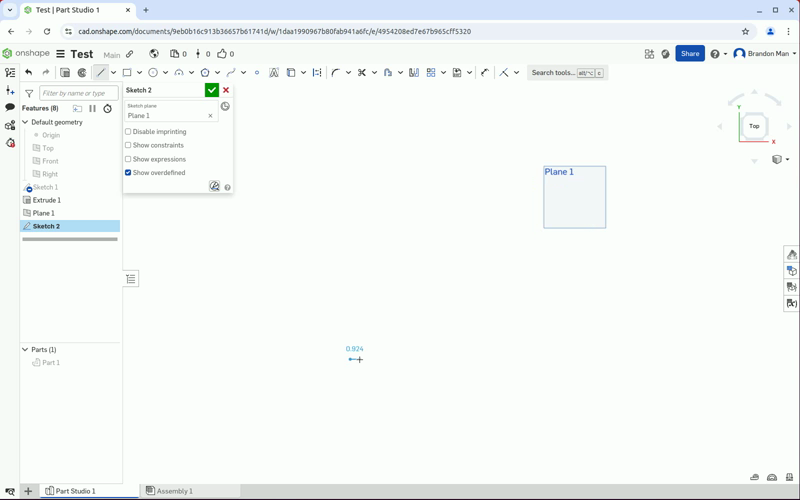
scroll(6)
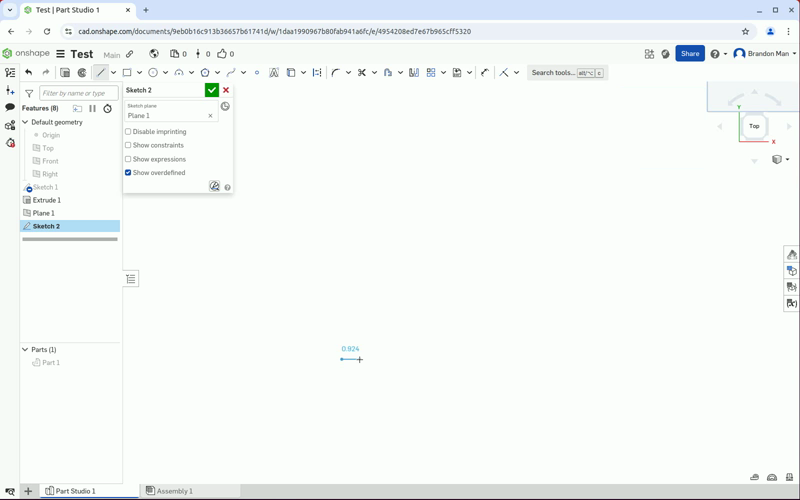
scroll(6)
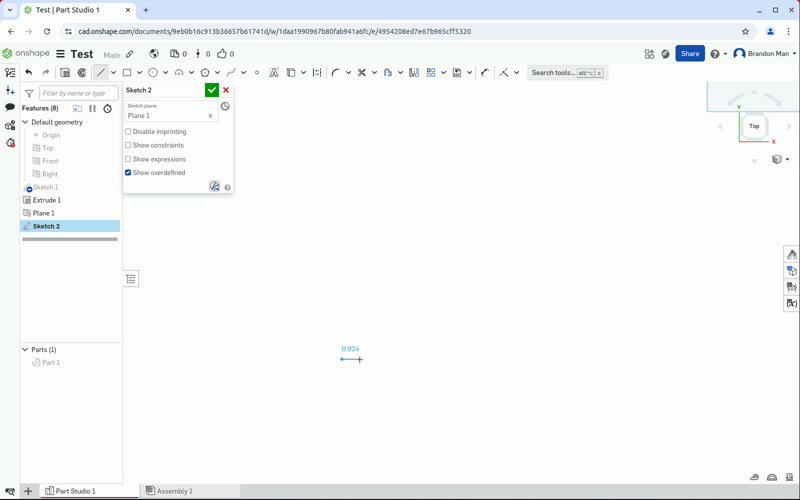
scroll(6)
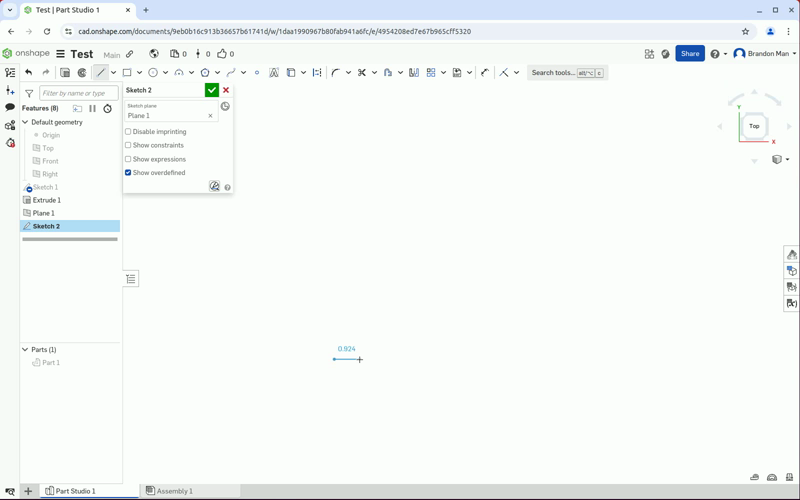
scroll(6)
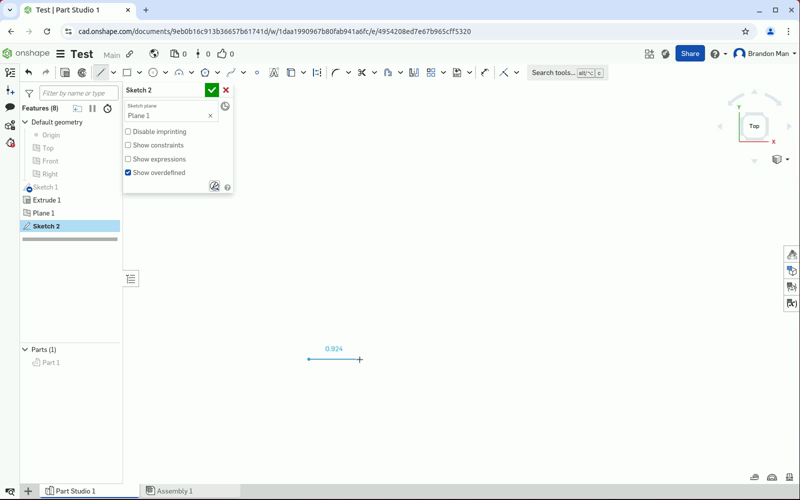
click(359, 359)
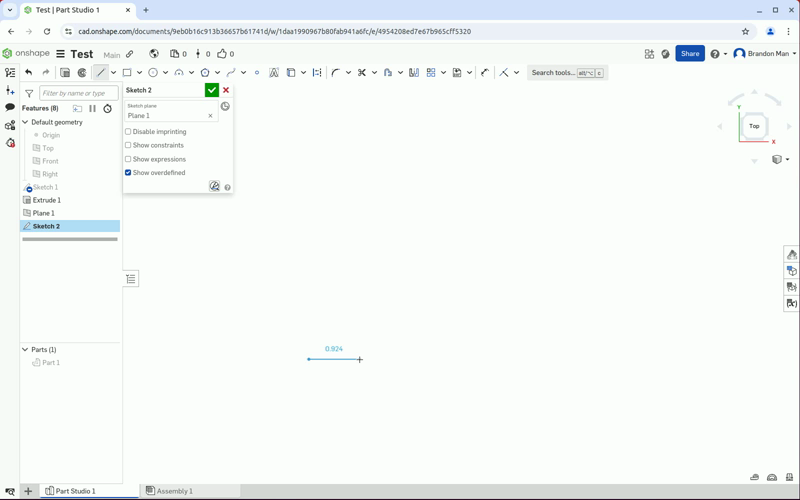
scroll(-6)
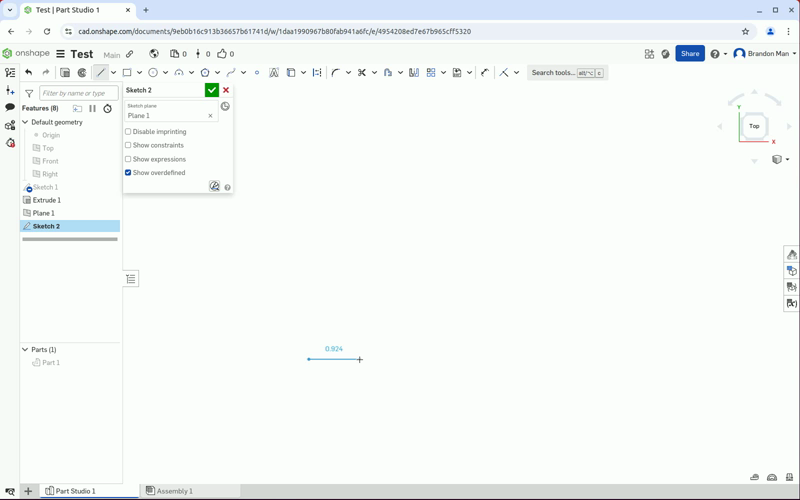
scroll(-6)
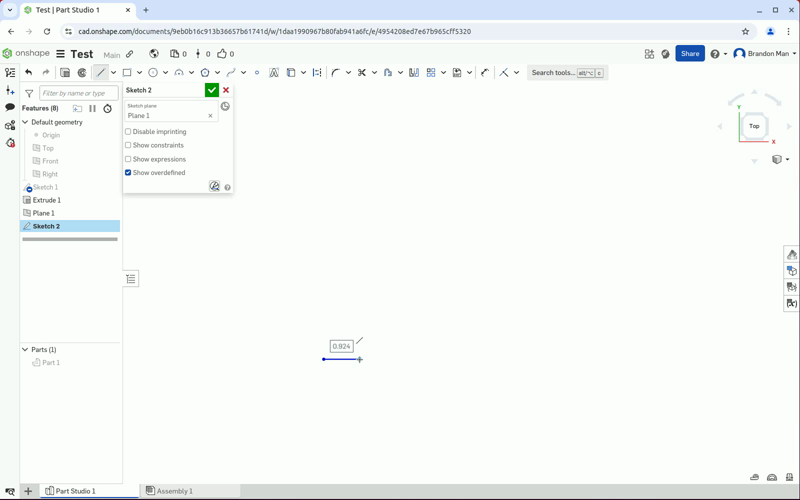
scroll(-6)
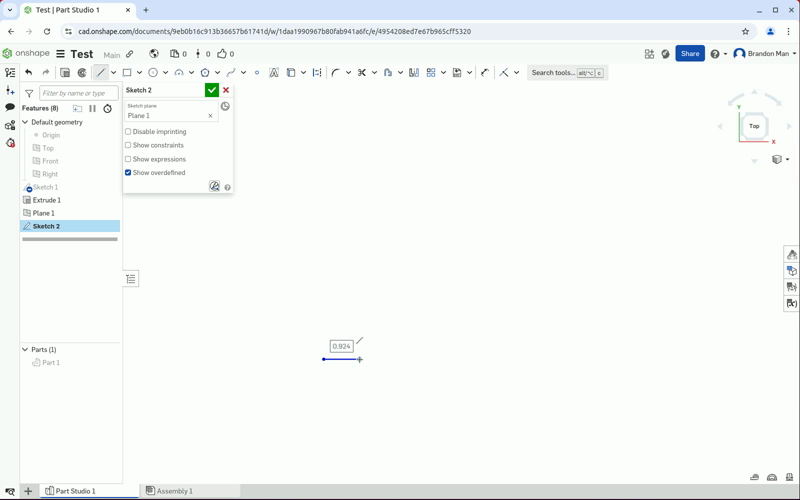
scroll(-6)
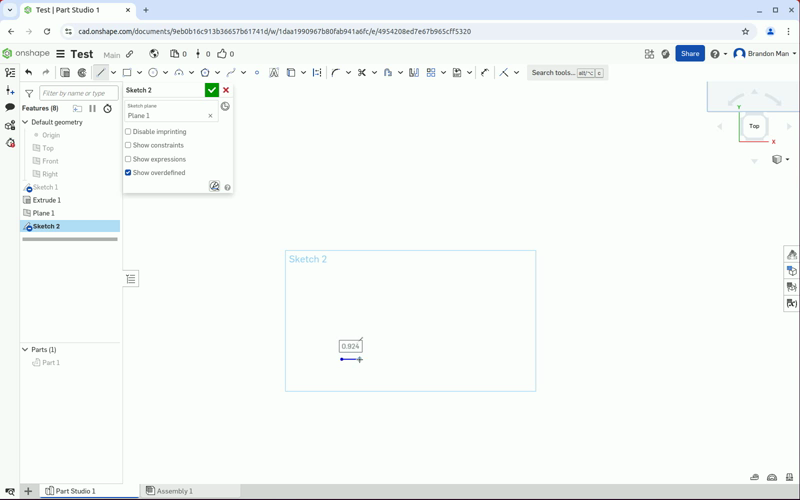
scroll(-6)
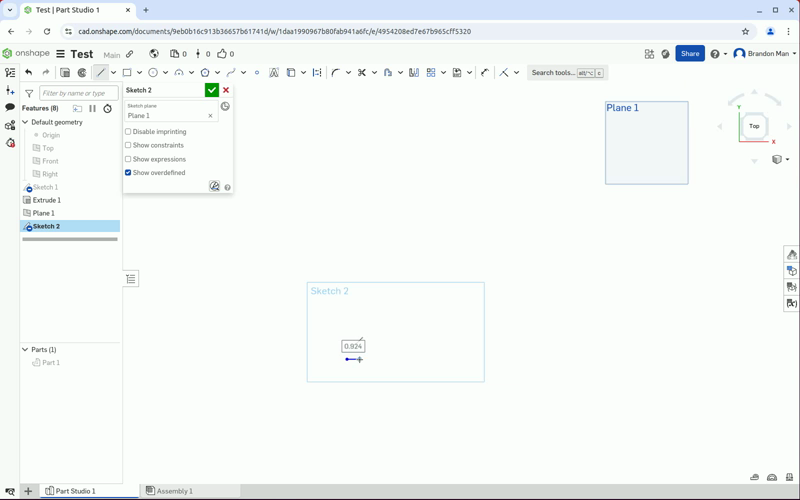
scroll(-6)
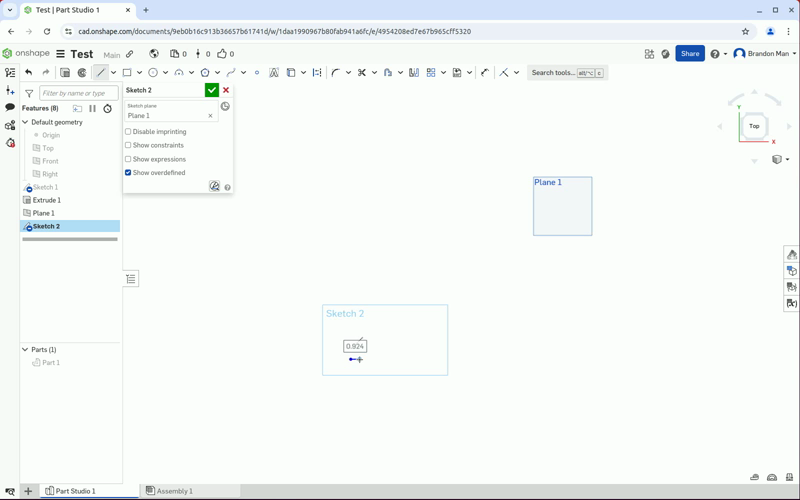
scroll(-6)
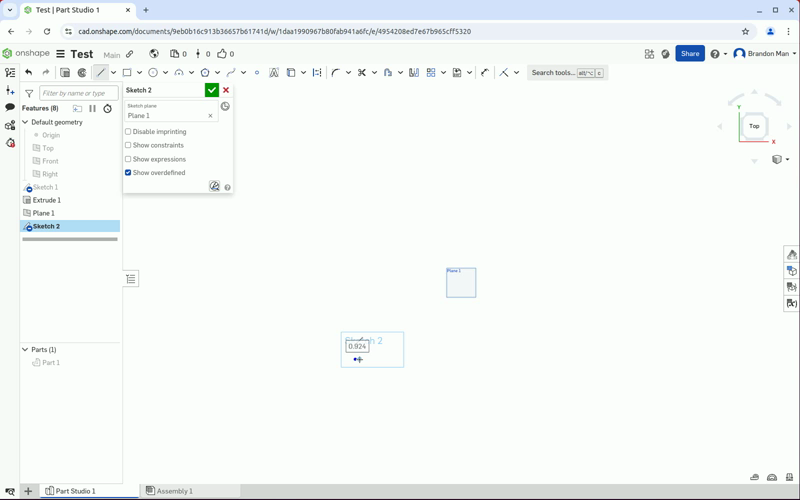
key_up(shift)
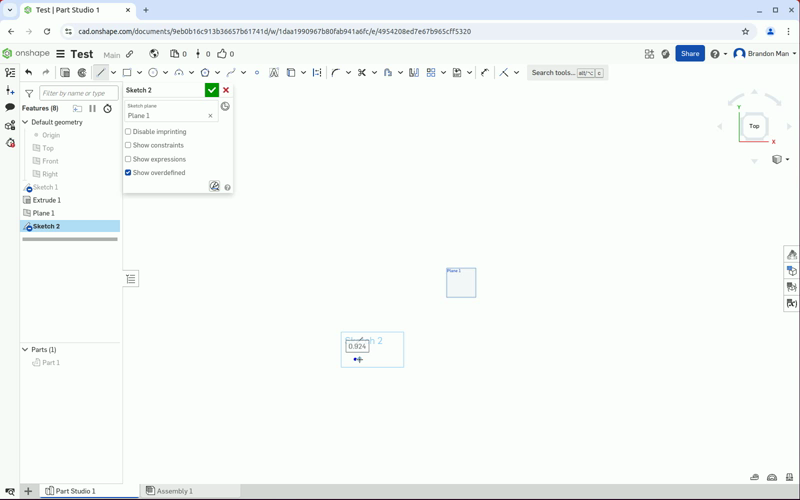
key_down(shift)
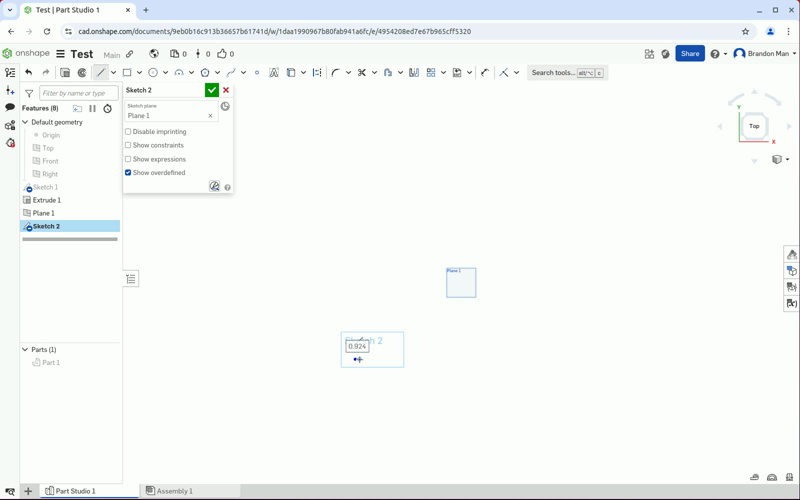
mouse_move(359, 288)
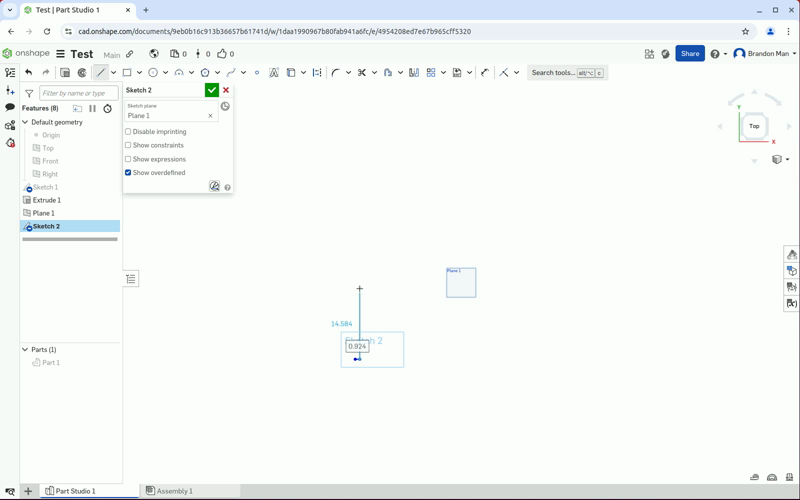
click(359, 288)
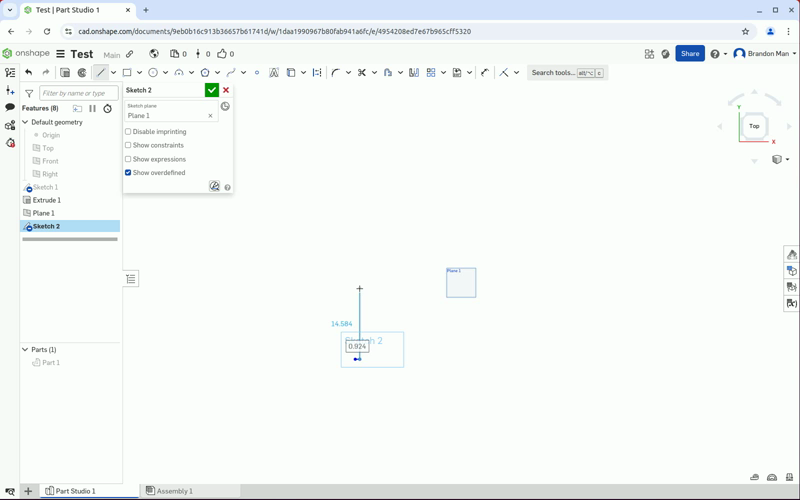
key_up(shift)
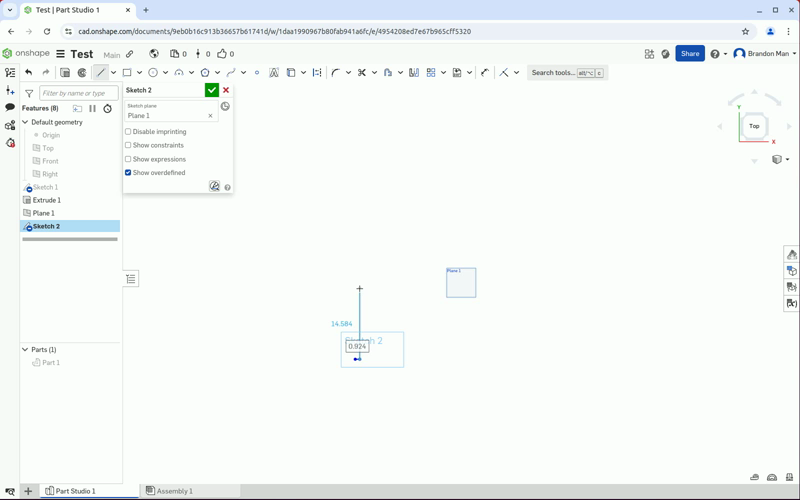
key_down(shift)
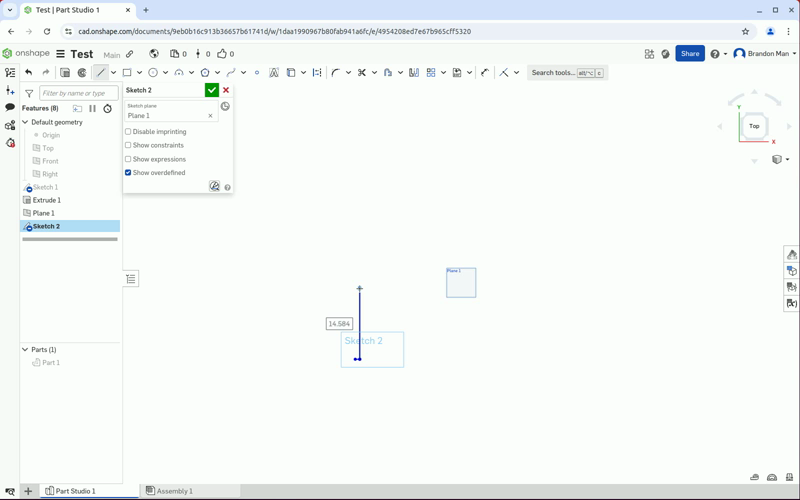
mouse_move(389, 288)
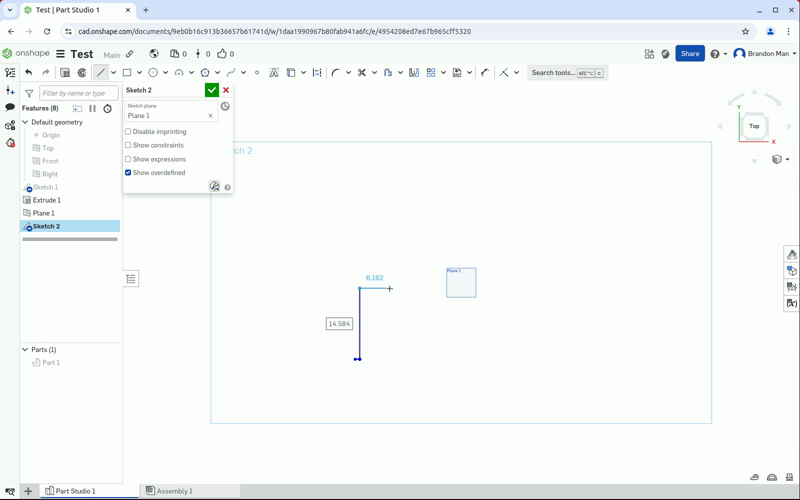
mouse_move(355, 288)
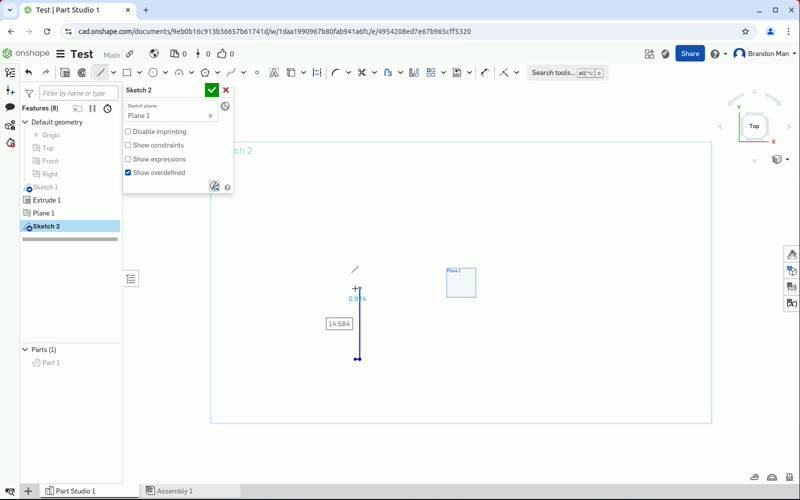
scroll(6)
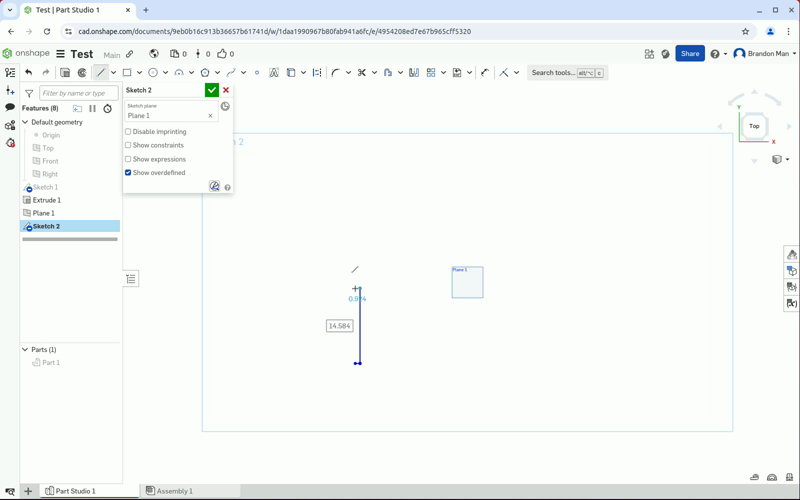
scroll(6)
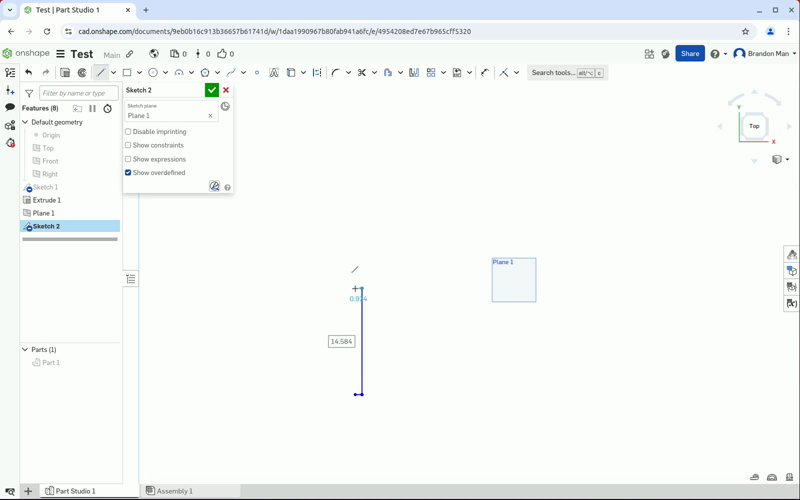
scroll(6)
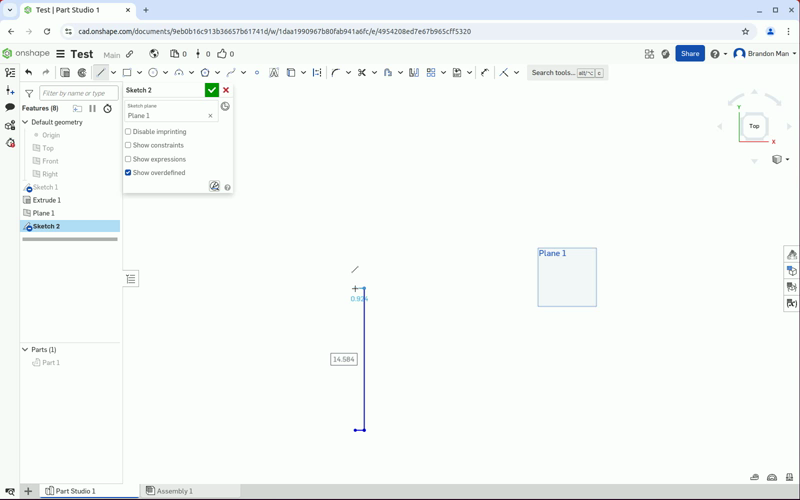
scroll(6)
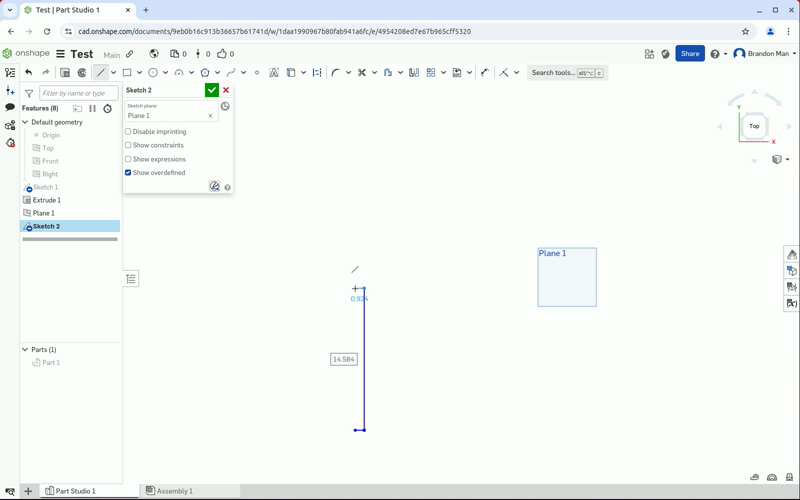
scroll(6)
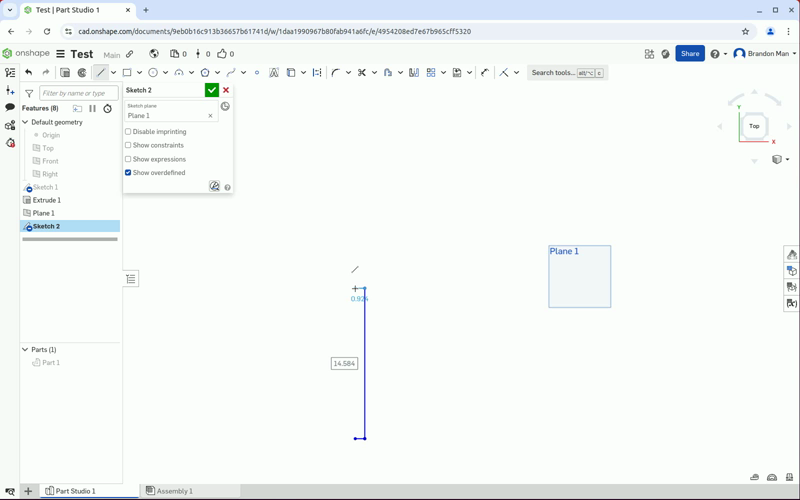
scroll(6)
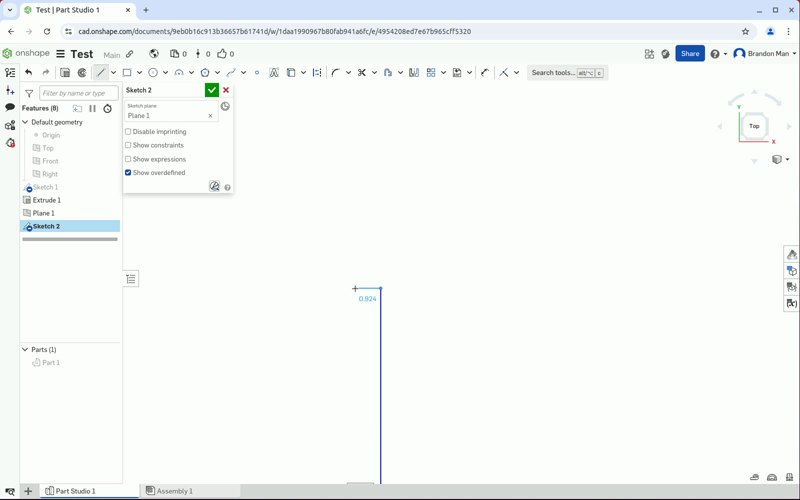
scroll(6)
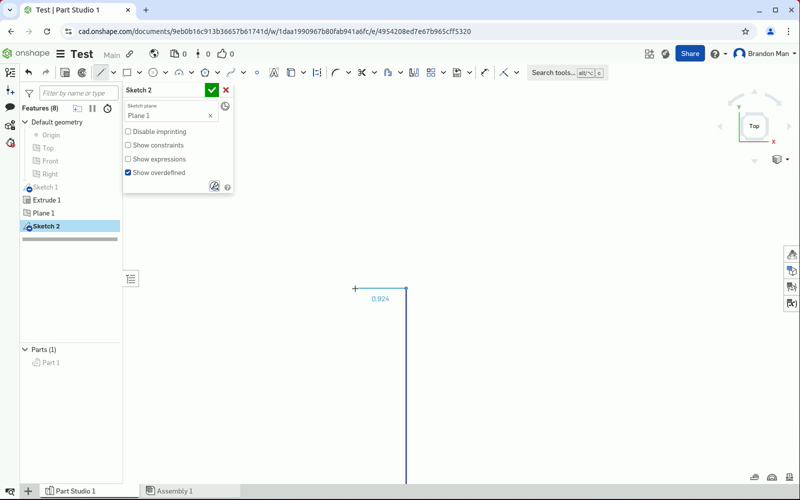
click(355, 288)
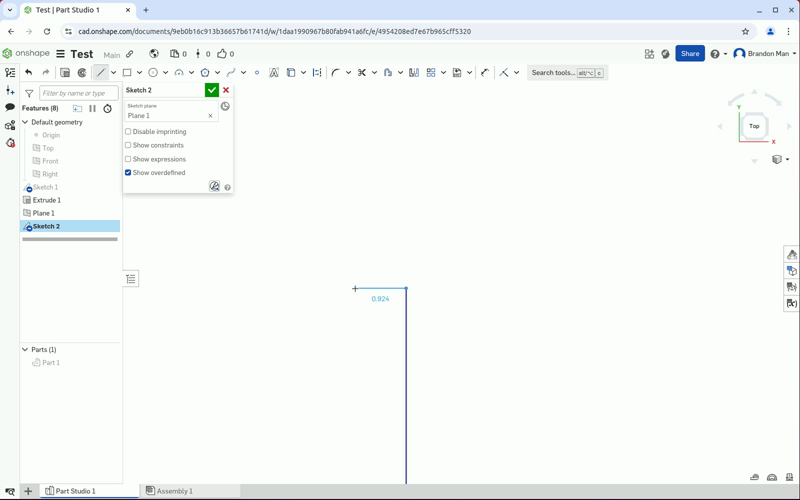
scroll(-6)
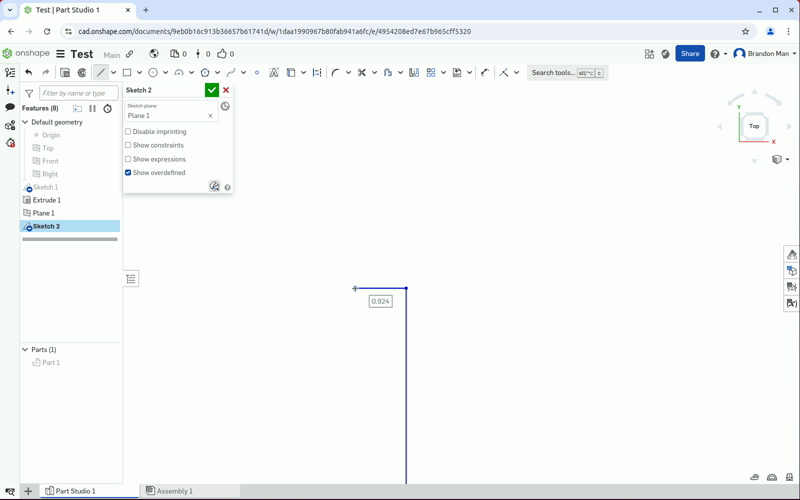
scroll(-6)
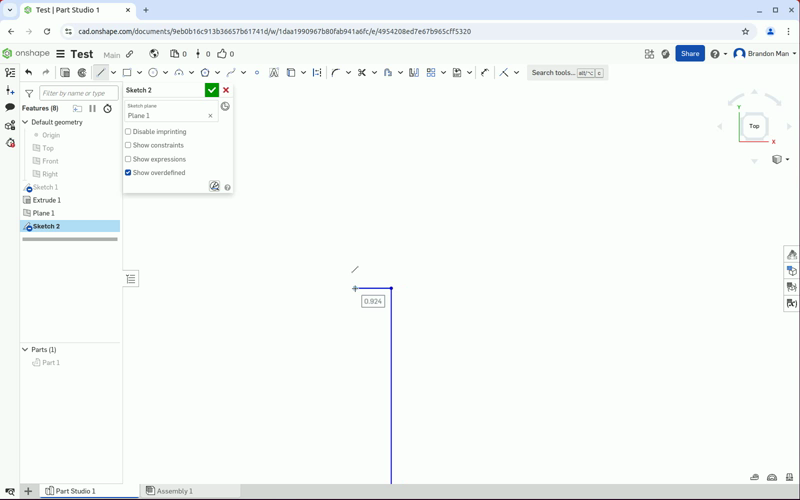
scroll(-6)
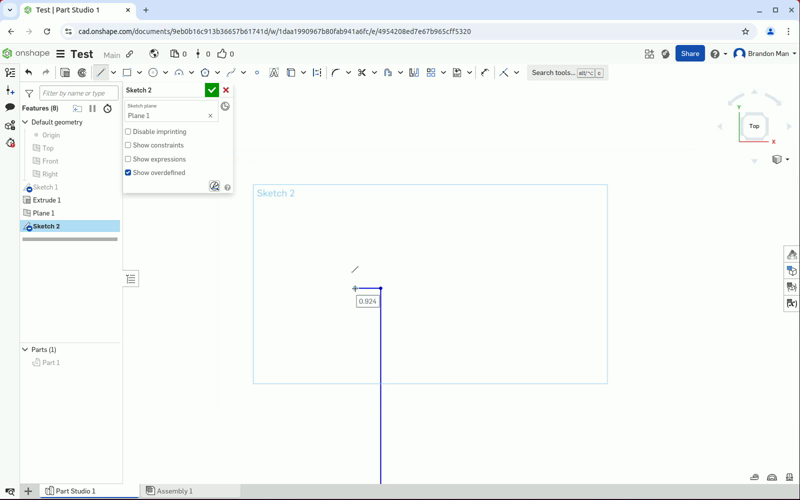
scroll(-6)
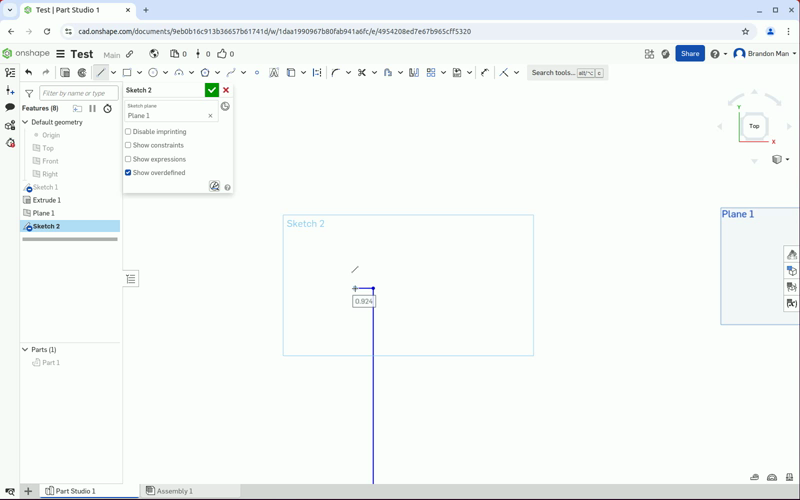
scroll(-6)
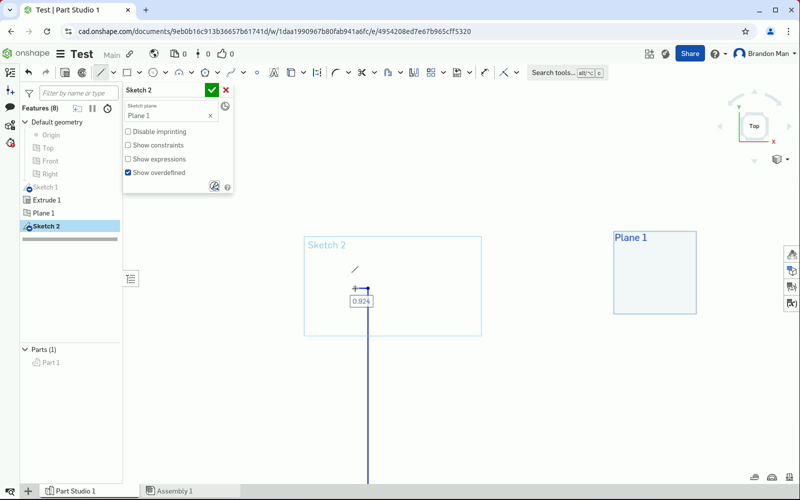
scroll(-6)
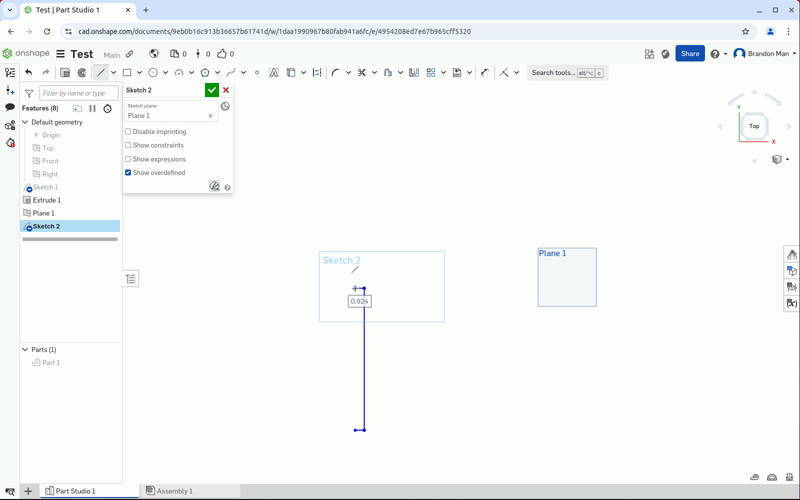
scroll(-6)
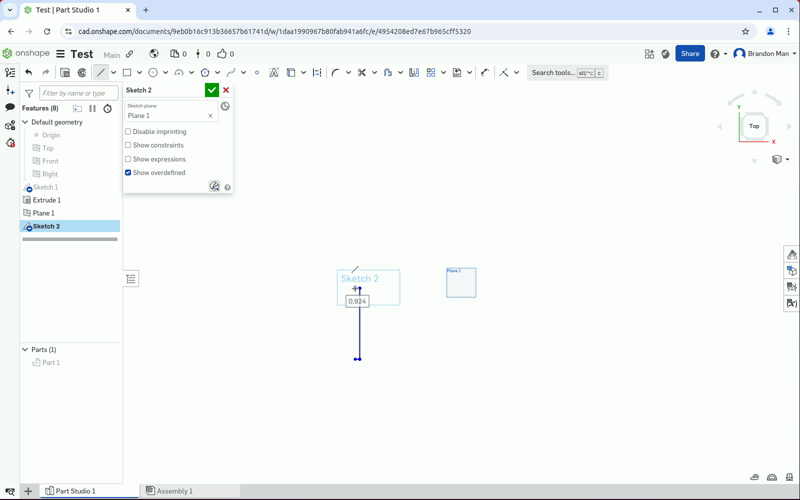
key_up(shift)
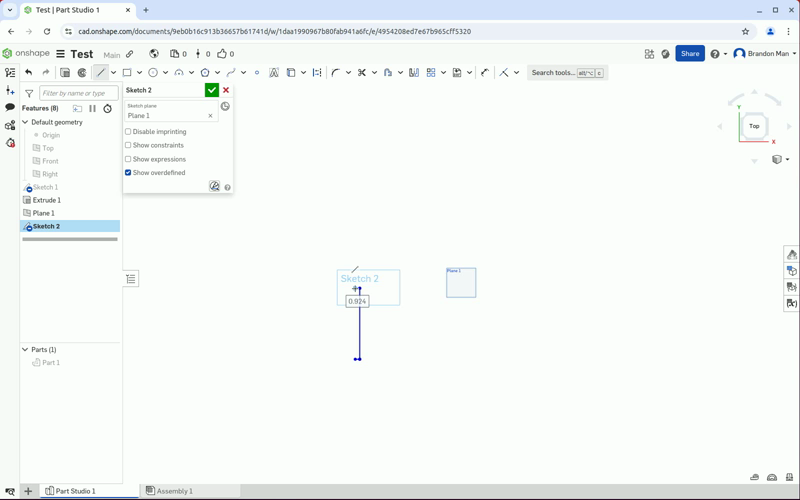
key_down(shift)
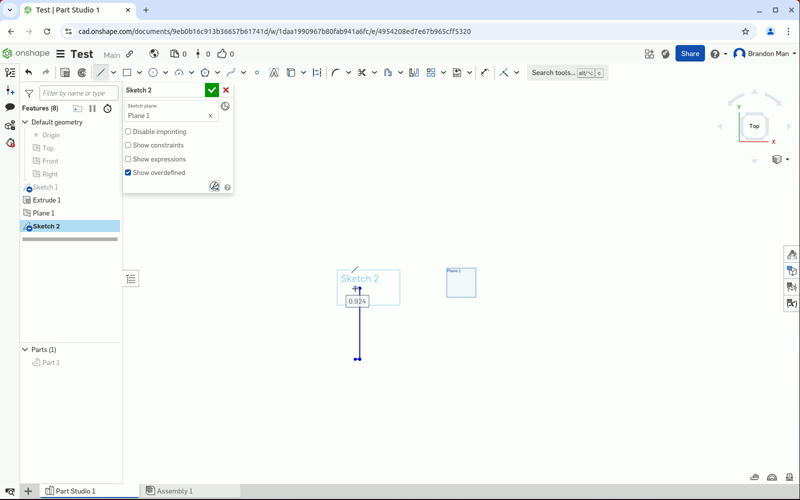
mouse_move(355, 359)
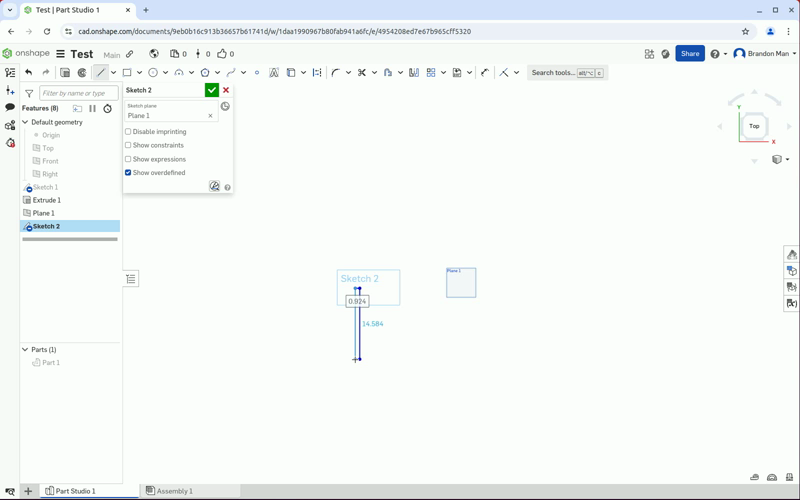
key_up(shift)
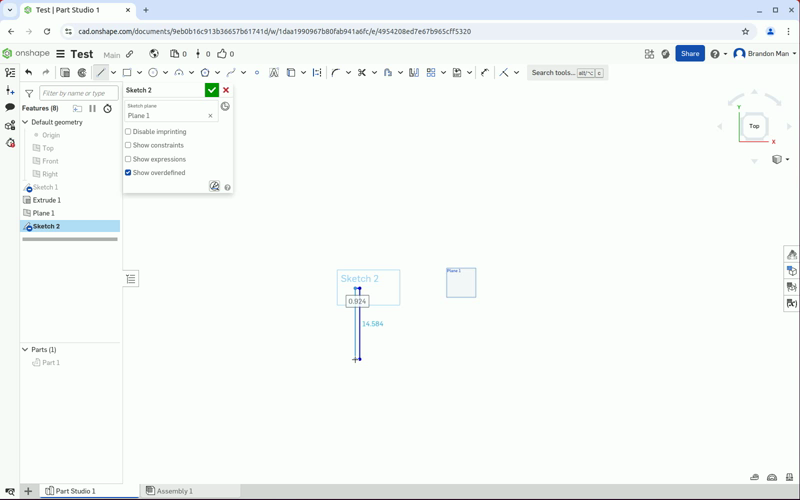
click(355, 359)
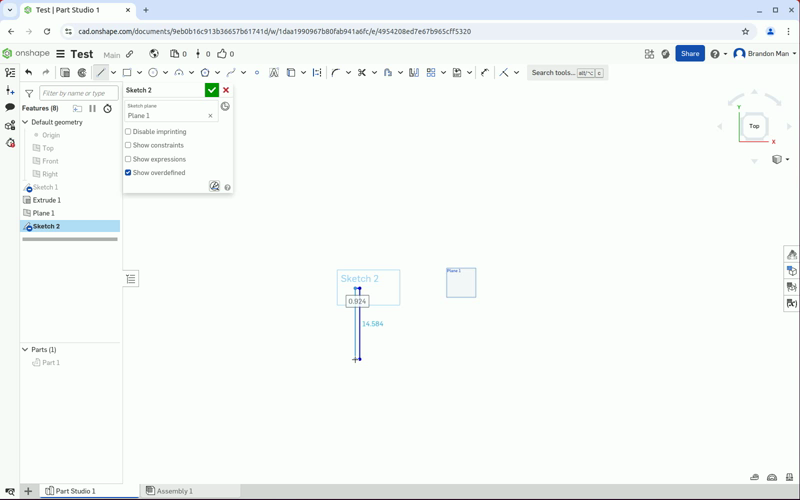
key(esc)
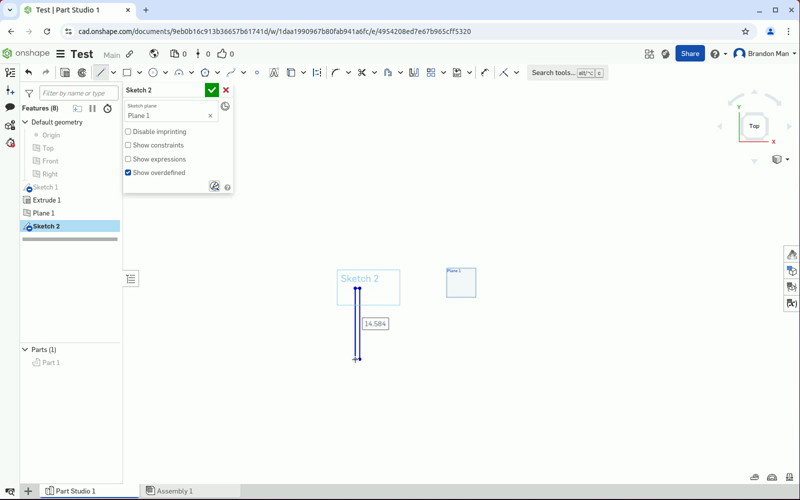
mouse_move(358, 331)
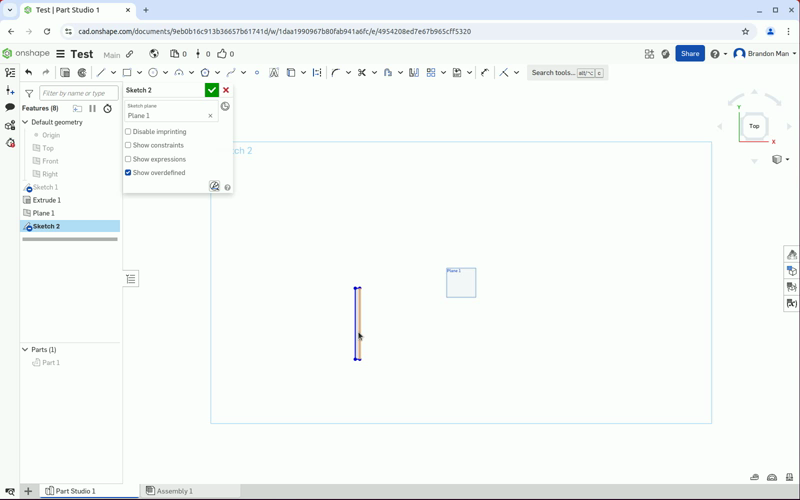
scroll(6)
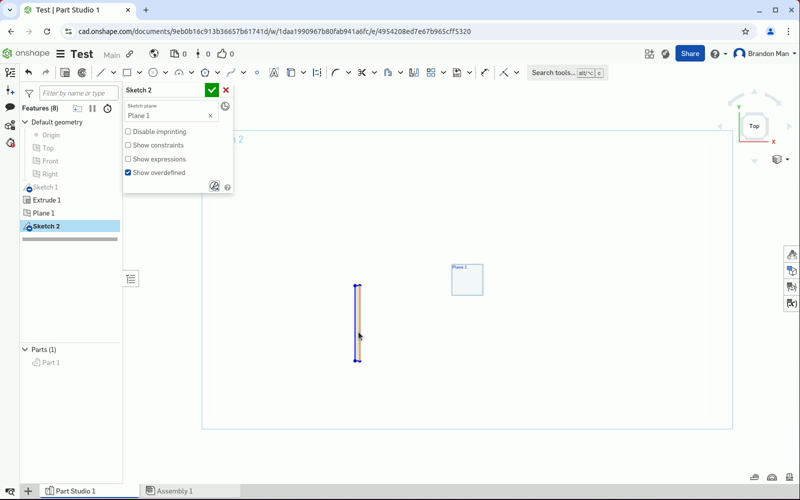
scroll(6)
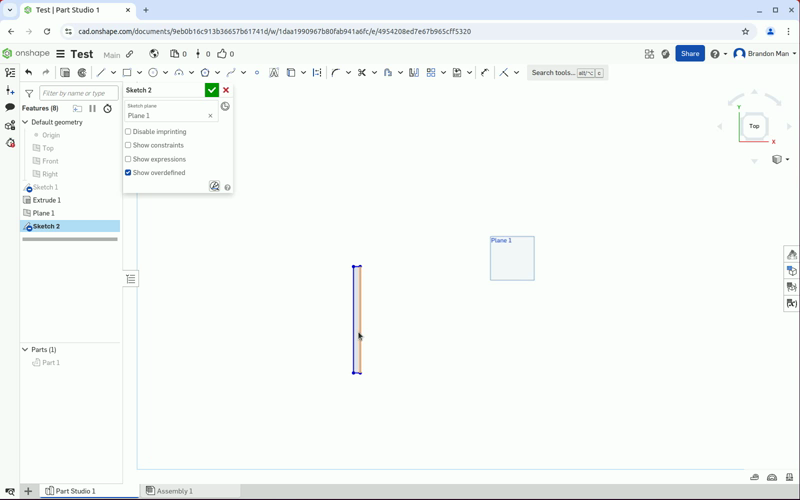
scroll(6)
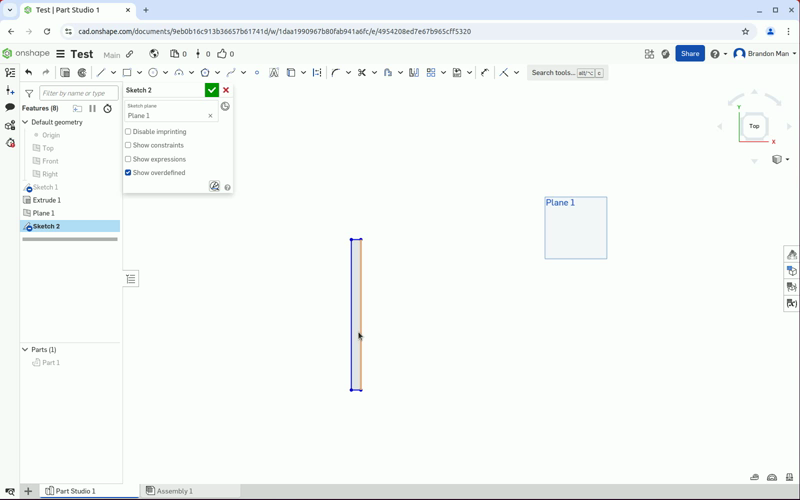
scroll(6)
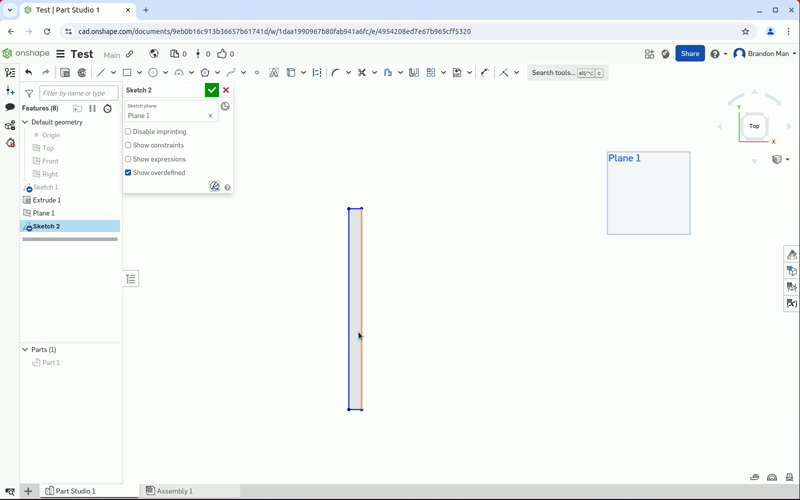
scroll(6)
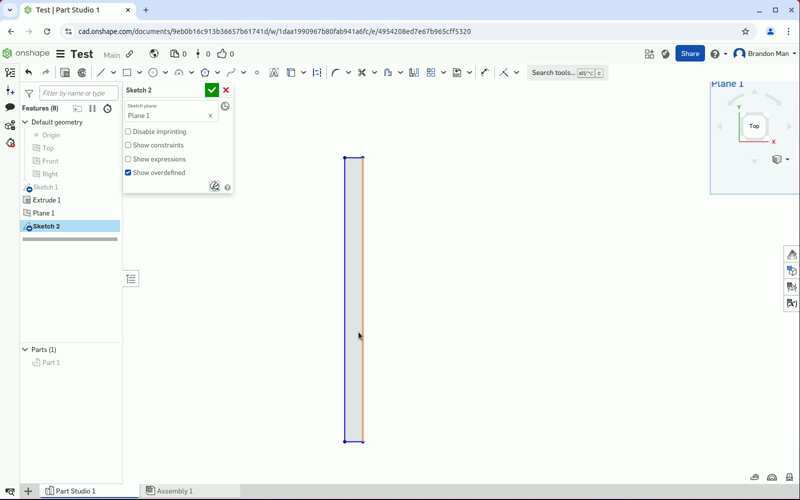
scroll(6)
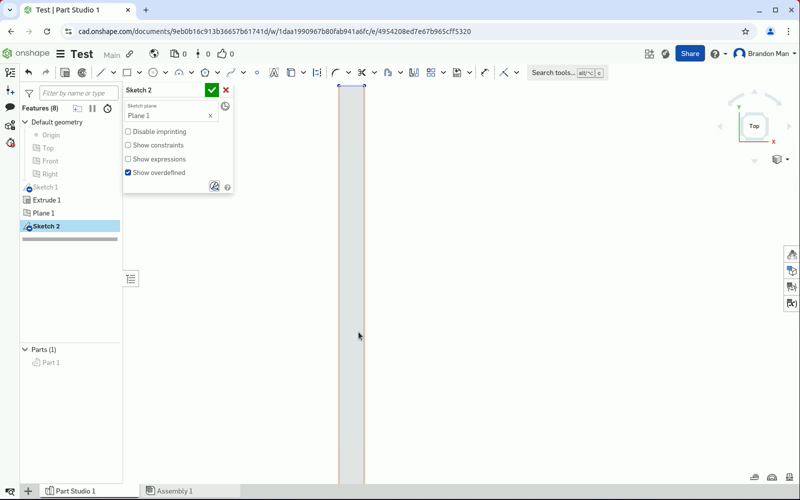
scroll(6)
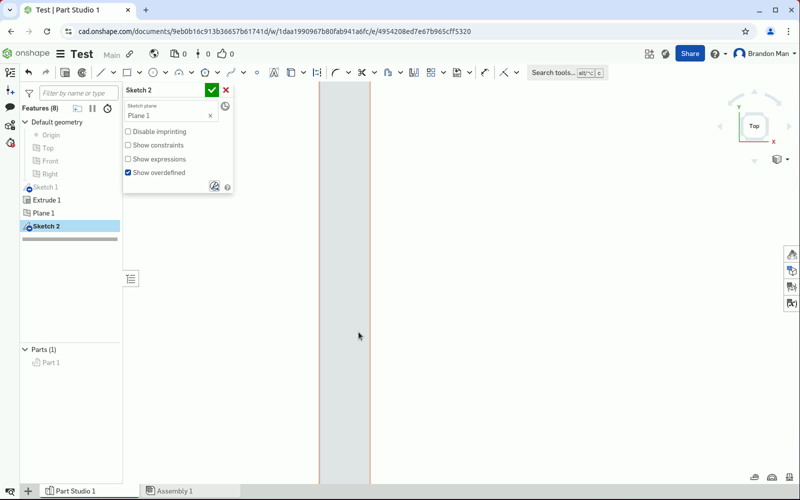
click(358, 331)
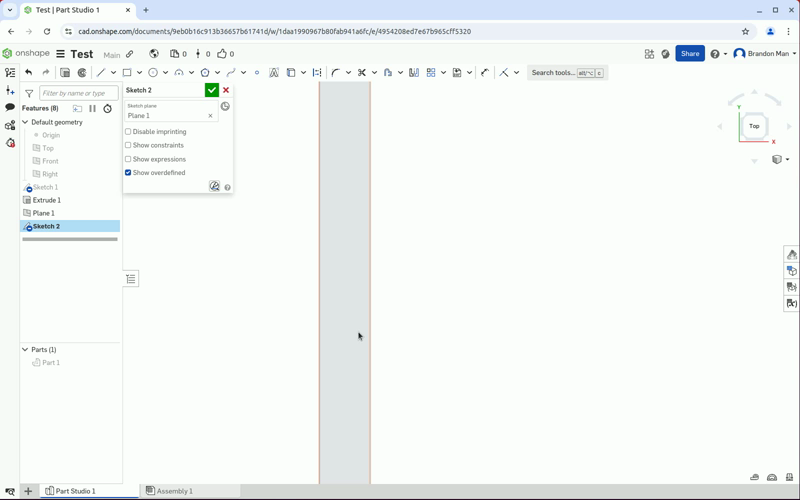
scroll(-6)
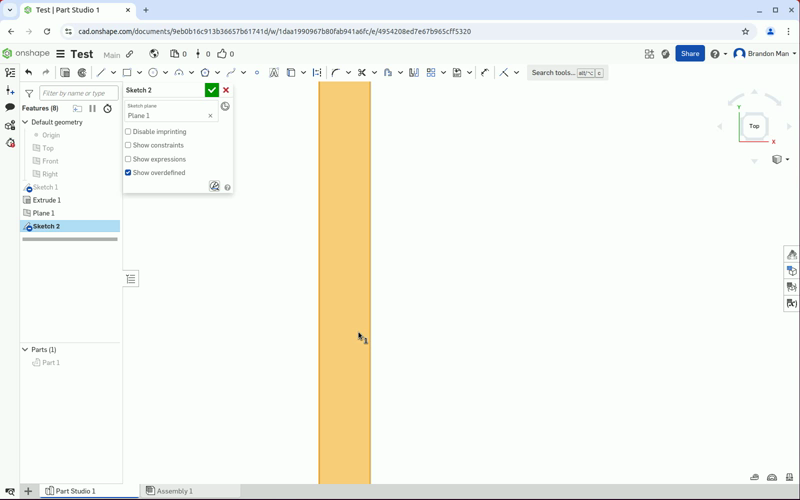
scroll(-6)
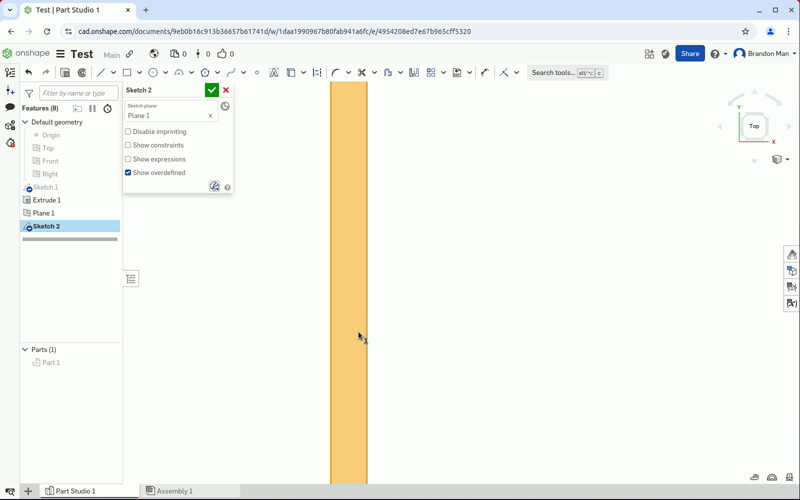
scroll(-6)
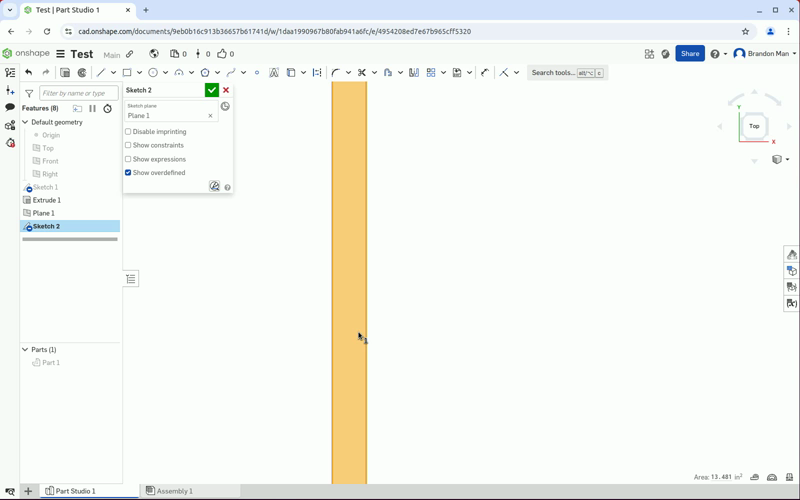
scroll(-6)
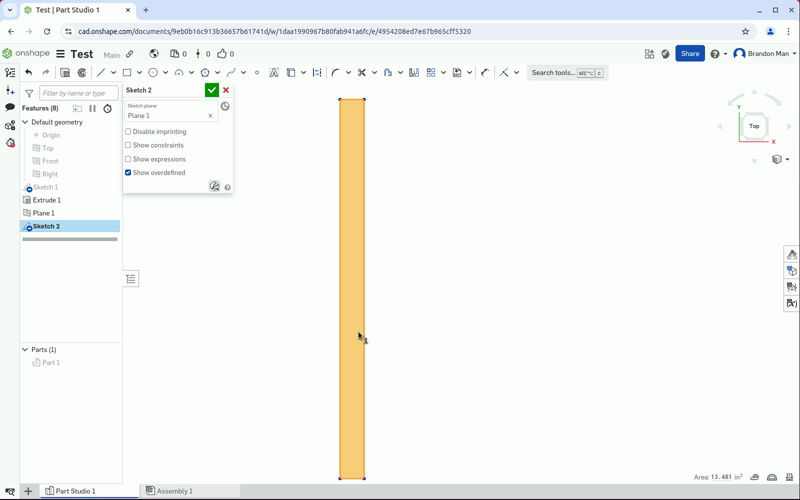
scroll(-6)
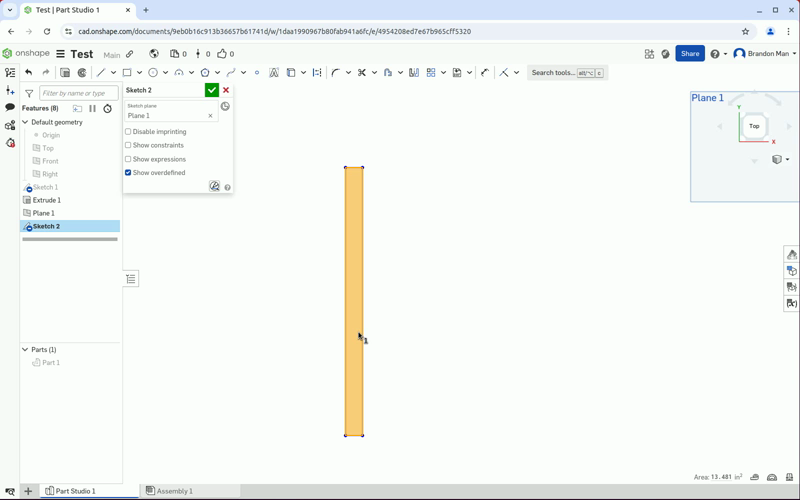
scroll(-6)
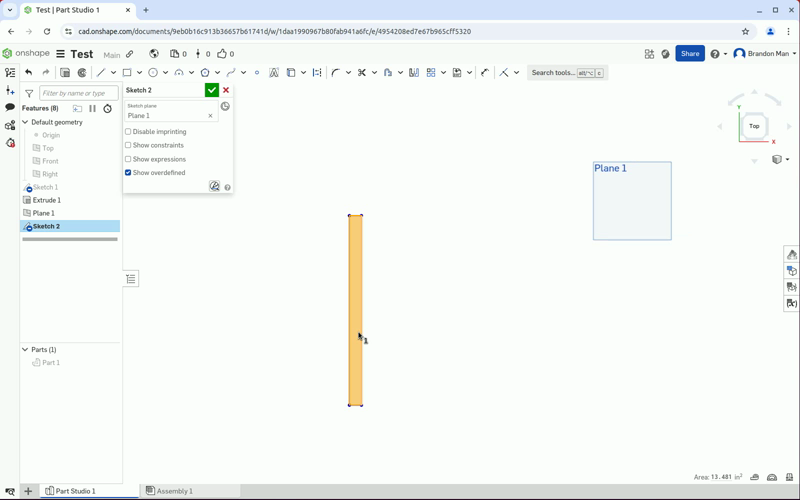
scroll(-6)
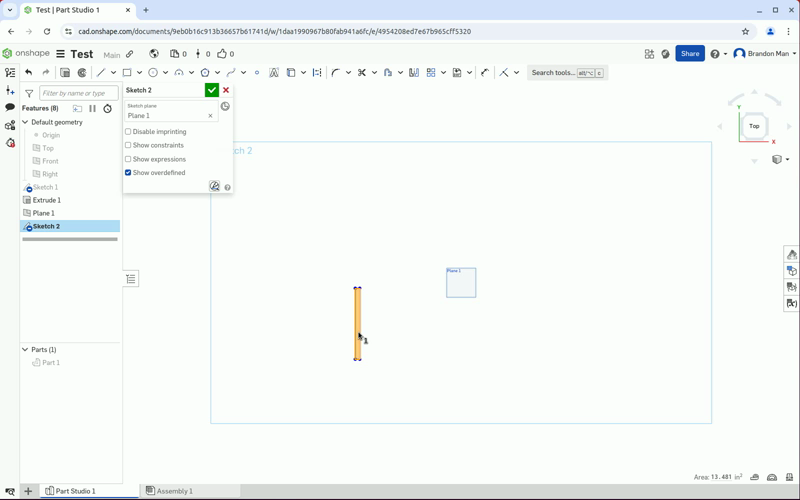
mouse_move(73, 352)
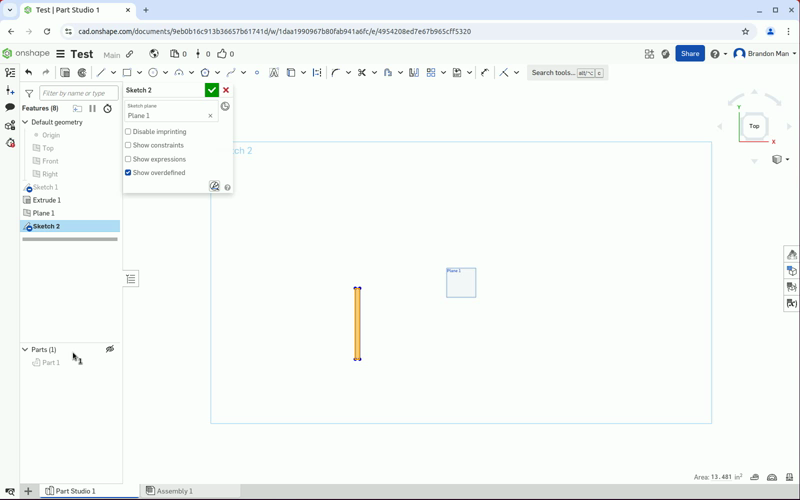
key(shift+y)
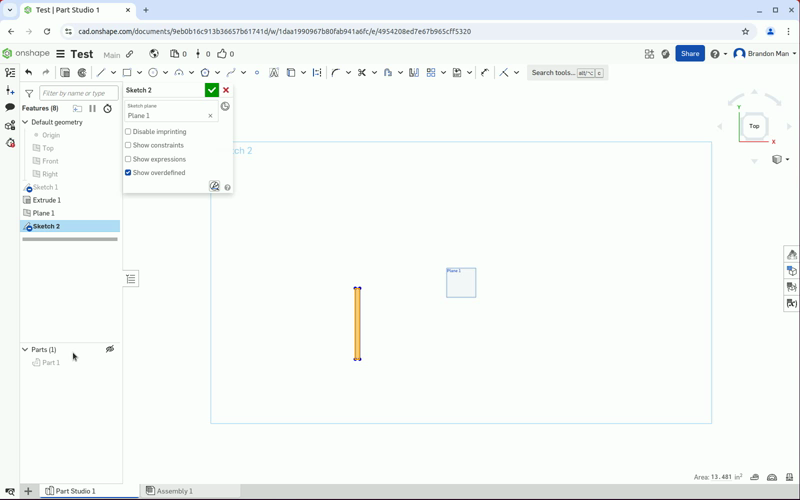
key(shift+e)
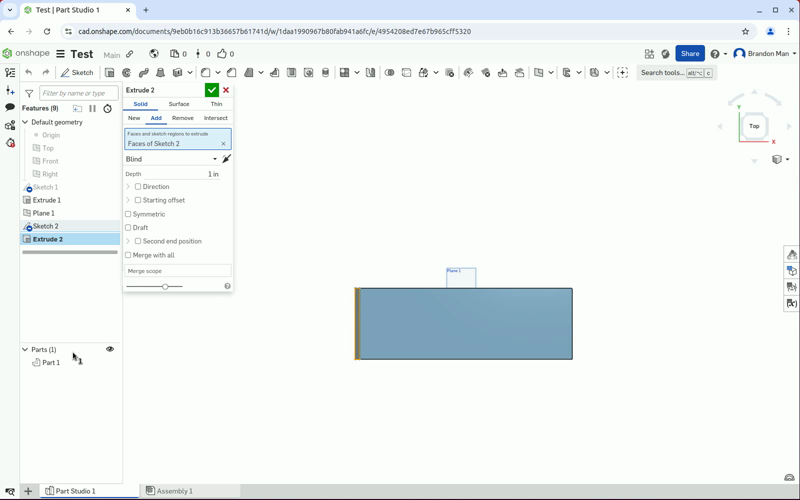
mouse_move(143, 106)
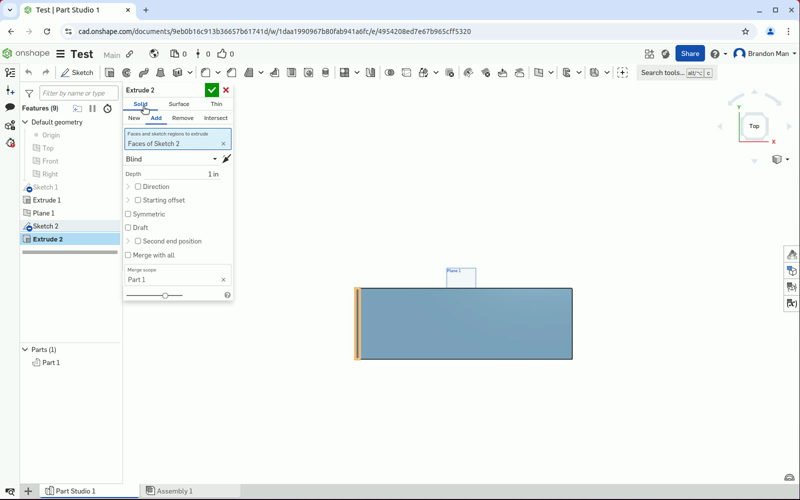
click(143, 106)
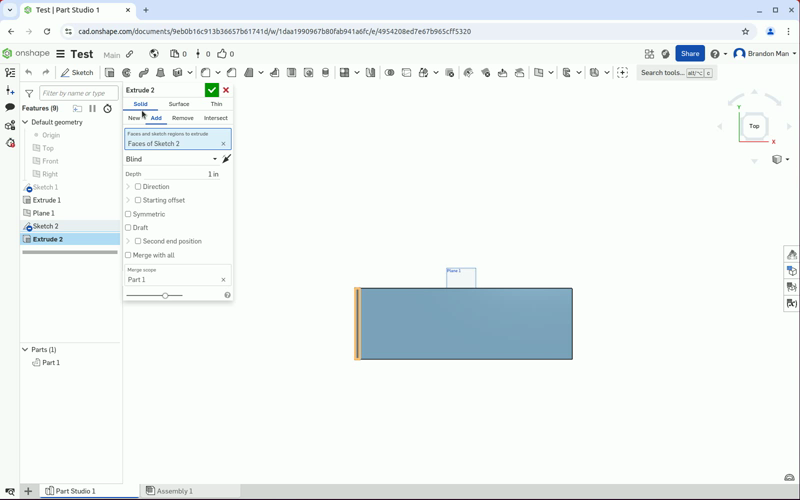
mouse_move(137, 120)
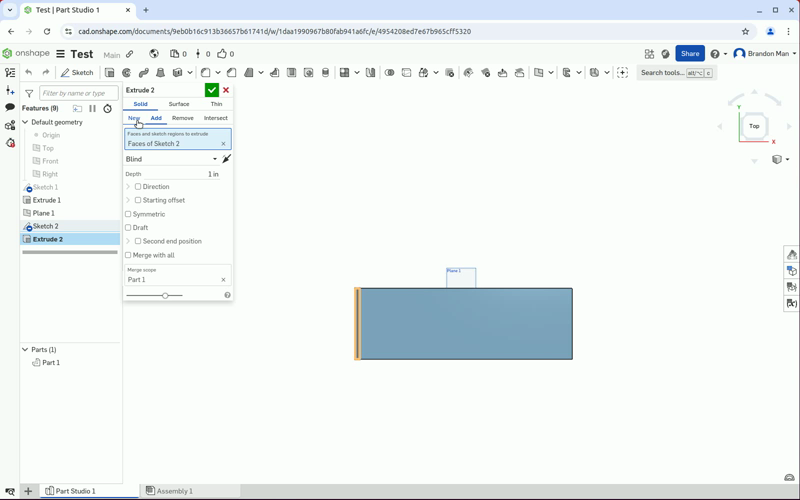
click(137, 120)
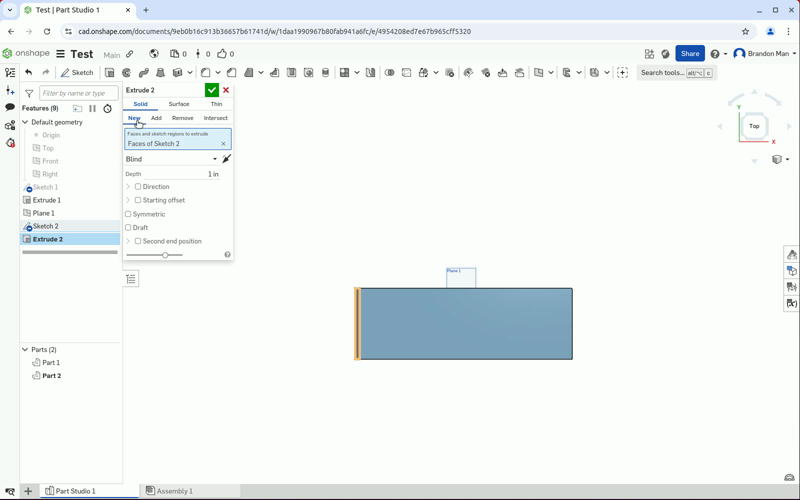
key(tab, 4)
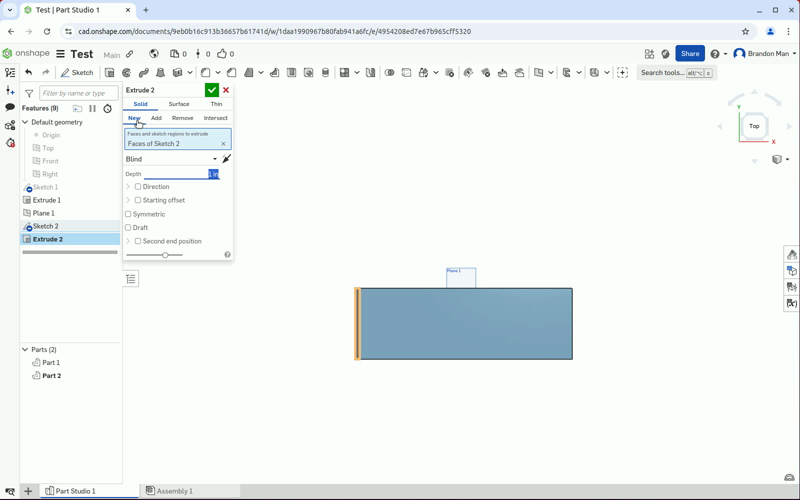
text(7.943)
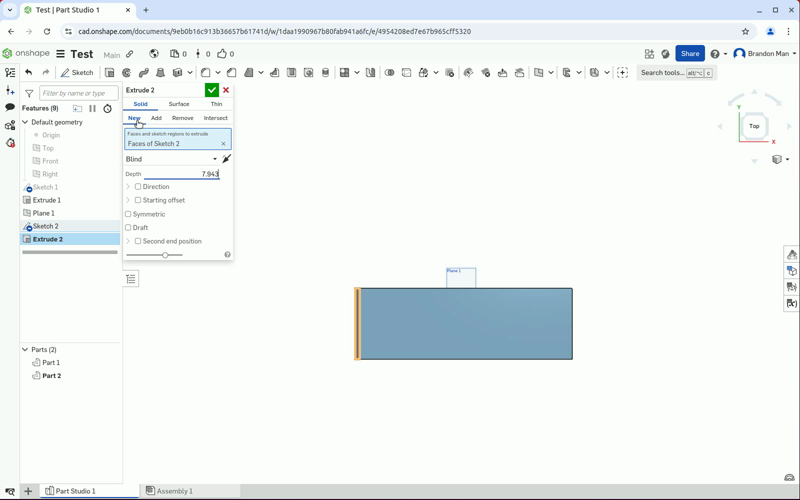
key(enter)
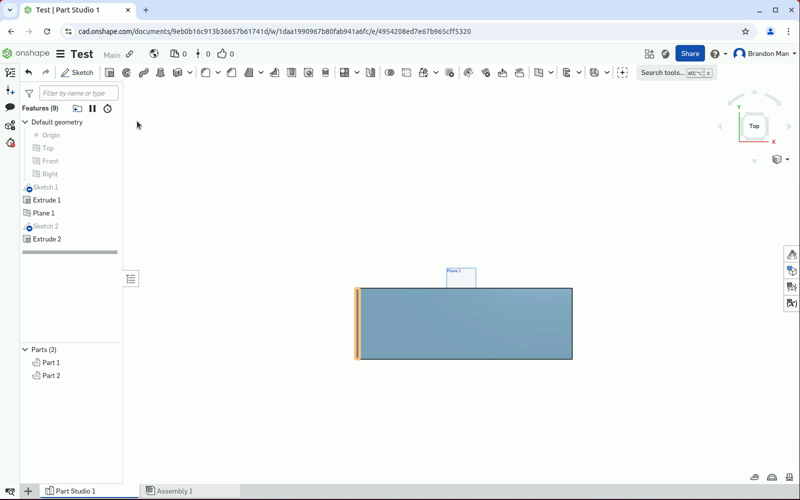
key(shift+h)
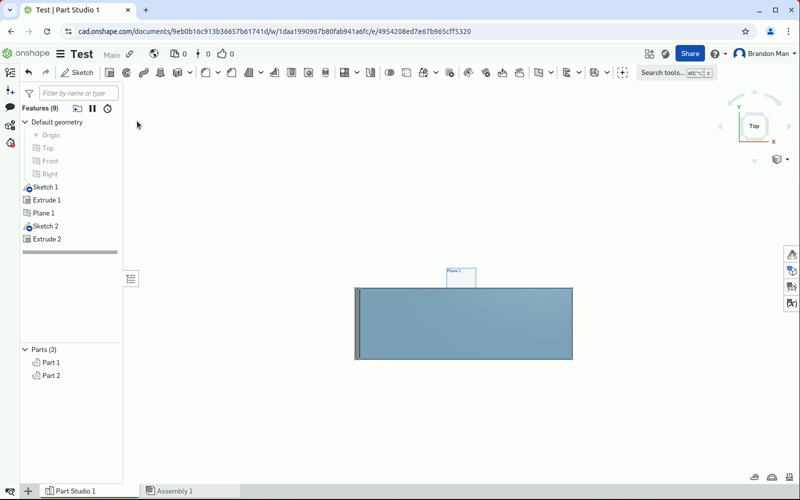
key(shift+h)
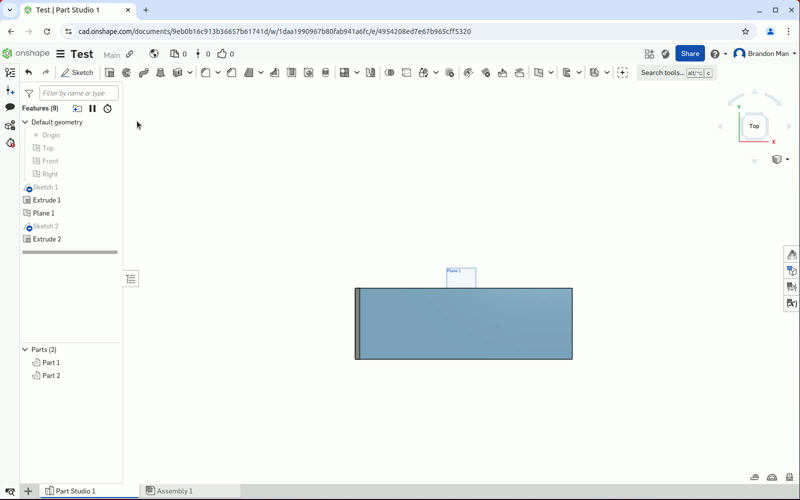
mouse_move(73, 189)
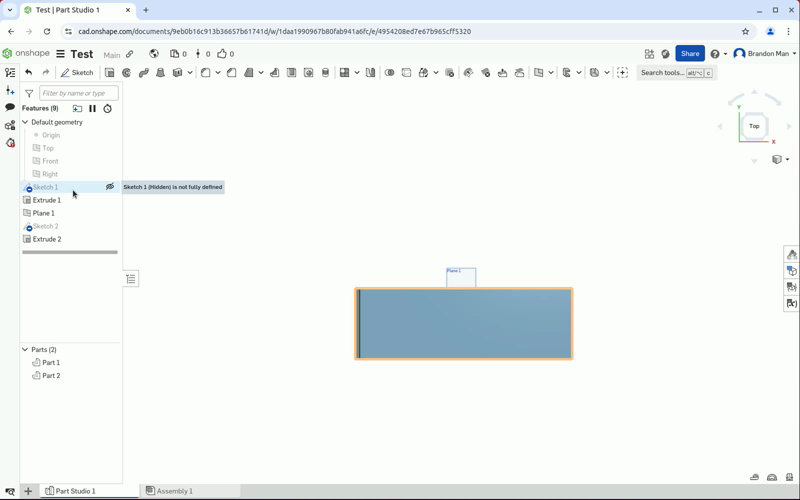
click(73, 189)
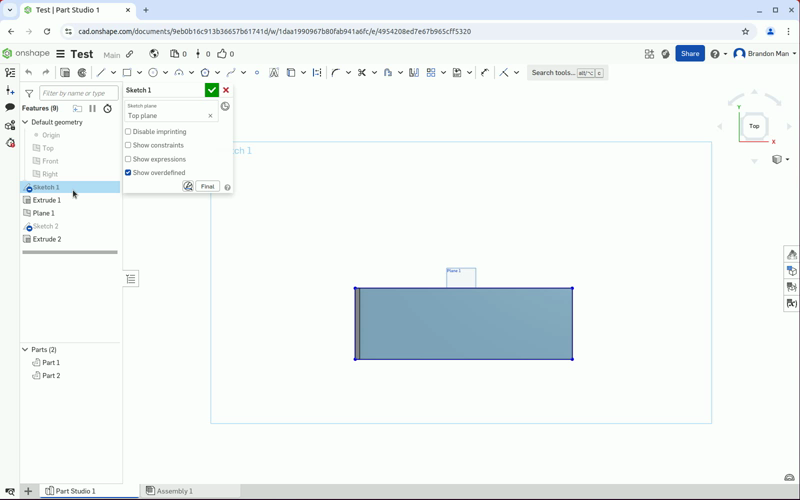
mouse_move(229, 92)
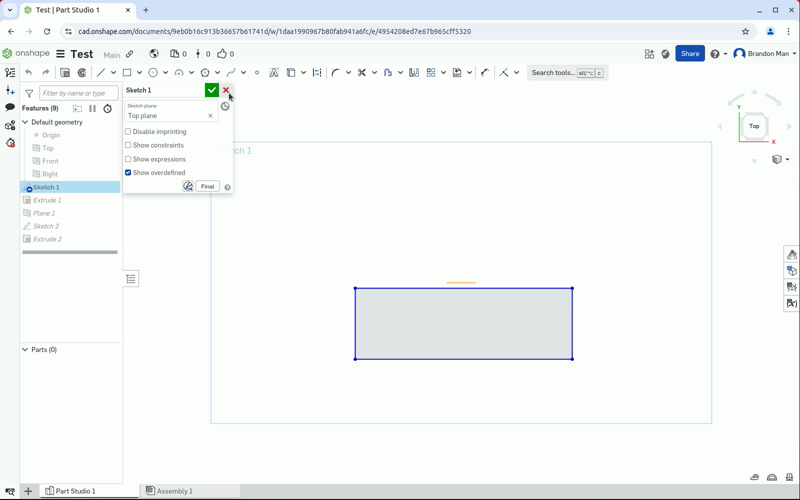
click(229, 92)
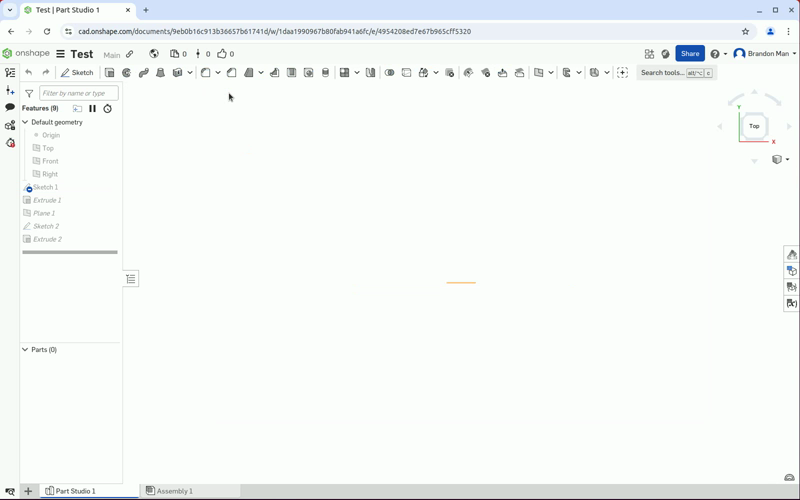
key(shift+s)
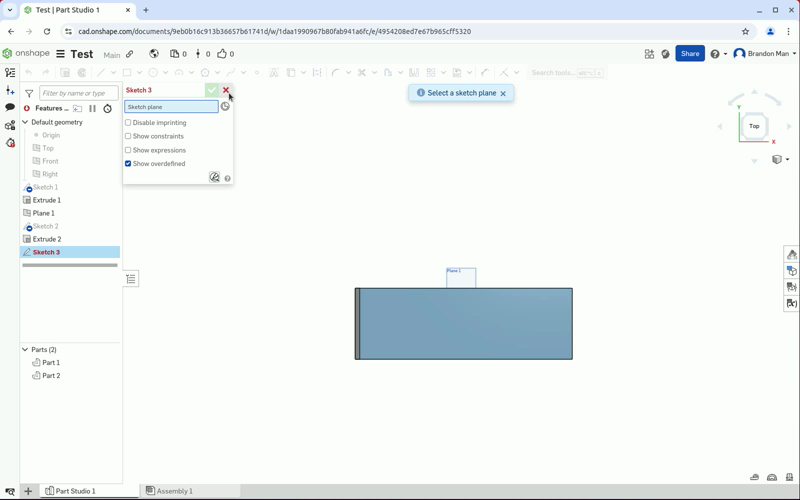
mouse_move(73, 215)
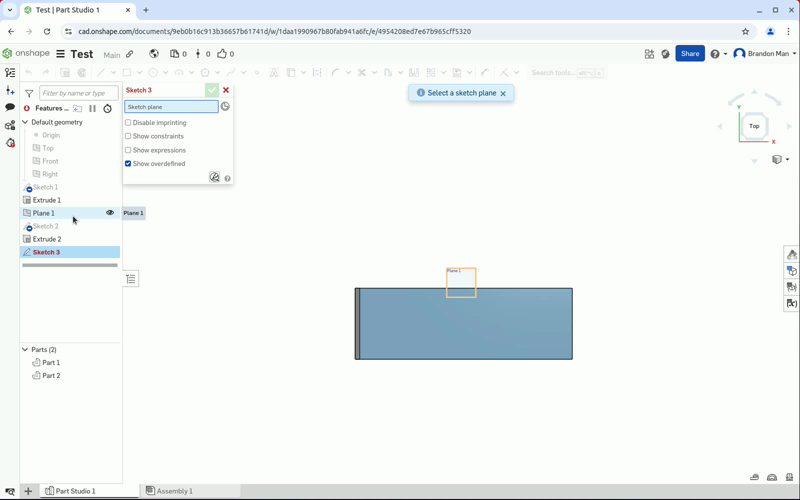
click(73, 215)
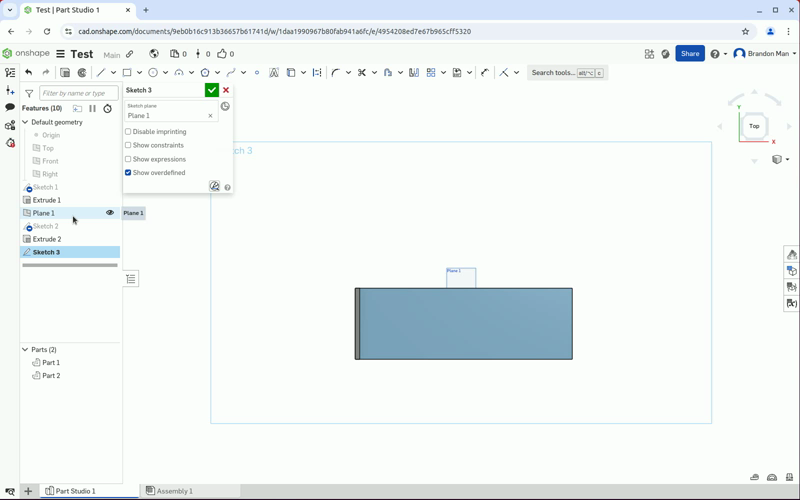
mouse_move(73, 352)
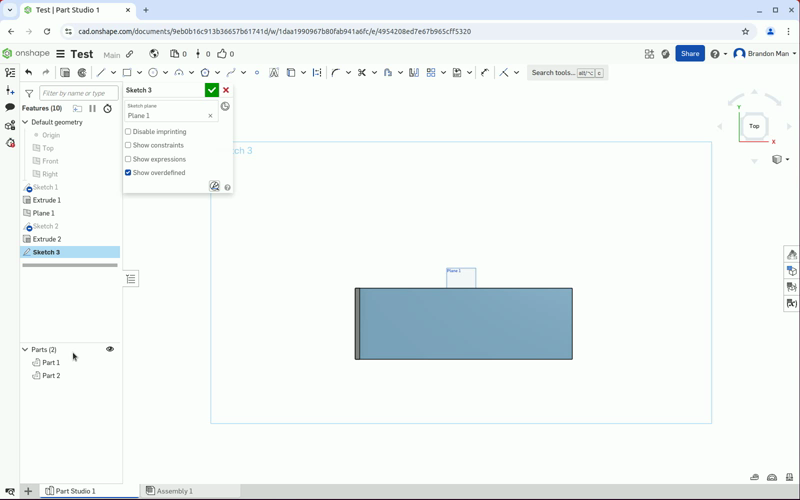
key(y)
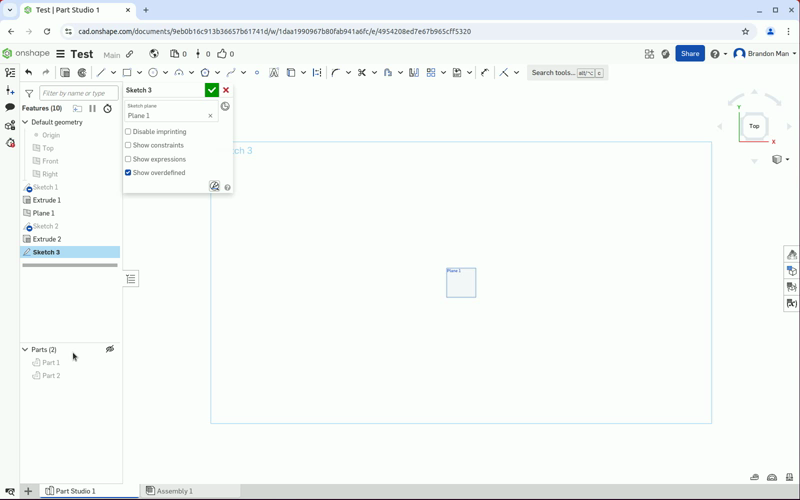
key(l)
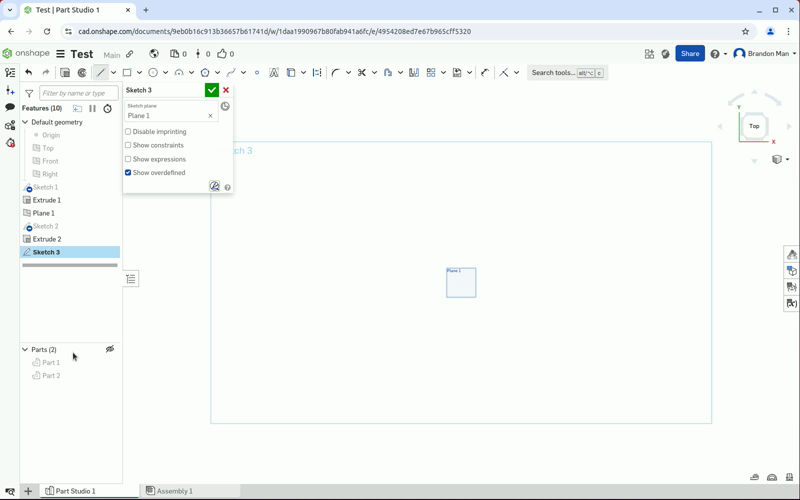
key_down(shift)
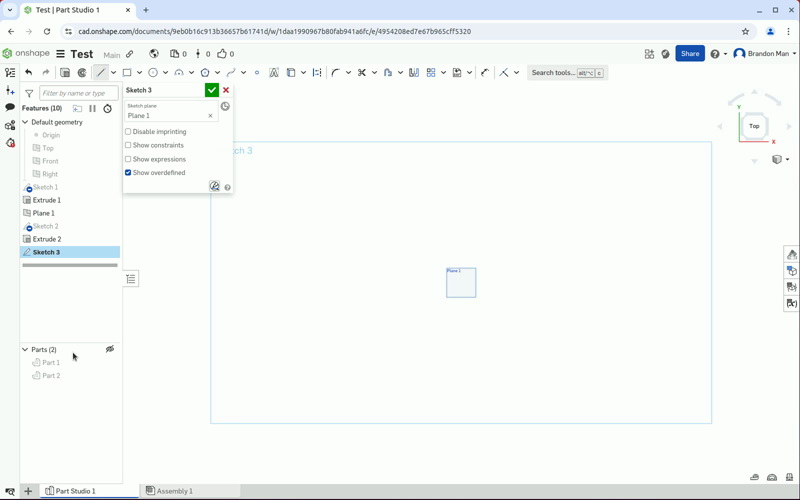
mouse_move(568, 359)
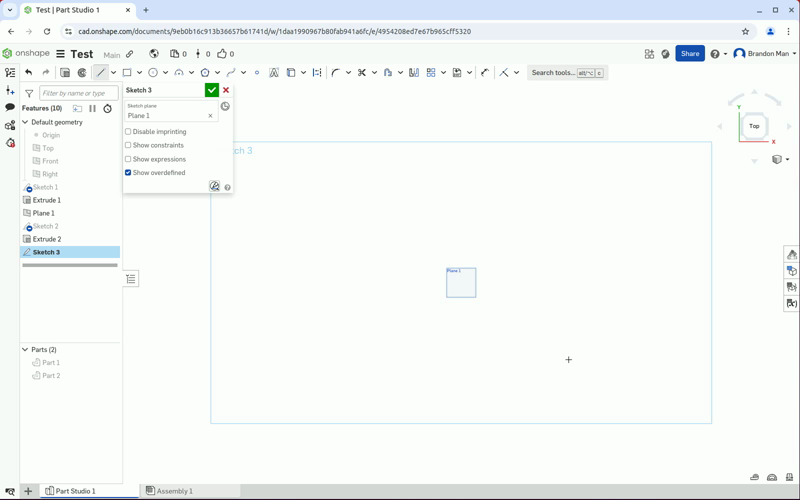
click(568, 359)
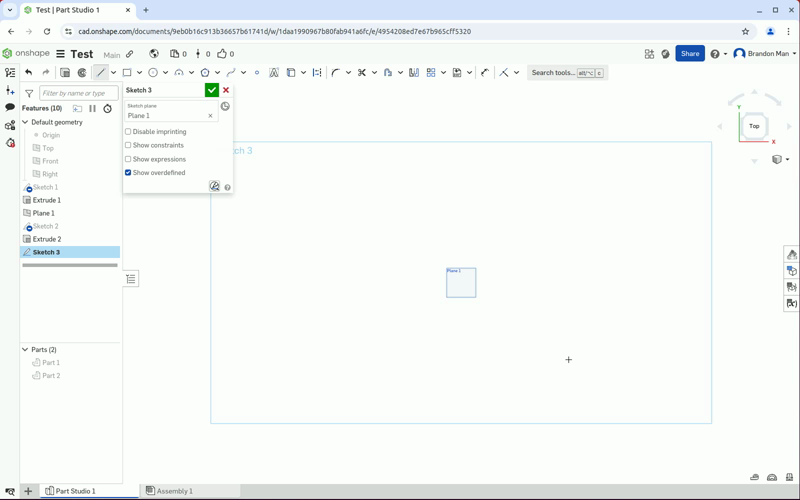
key_up(shift)
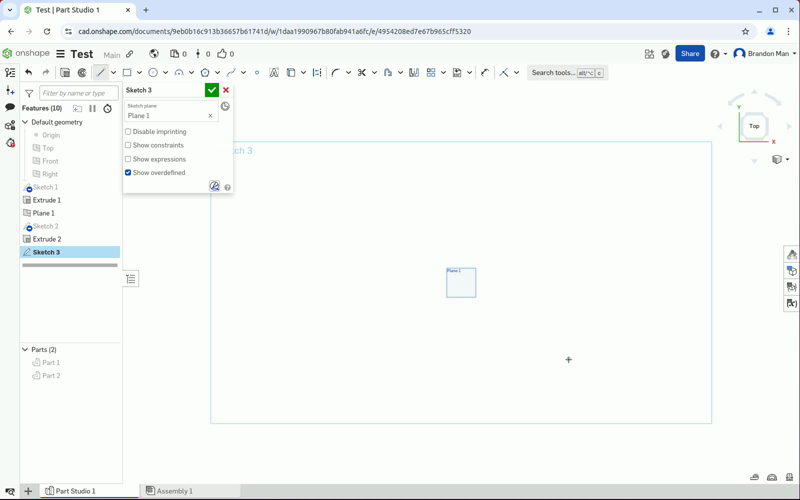
key_down(shift)
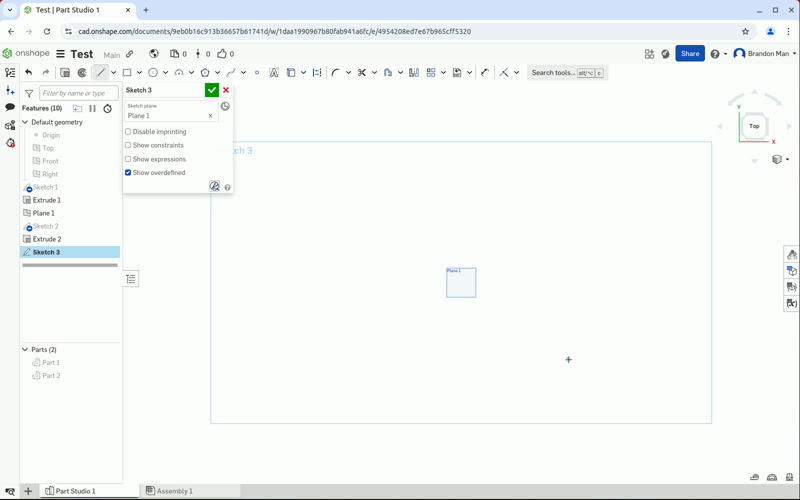
mouse_move(589, 359)
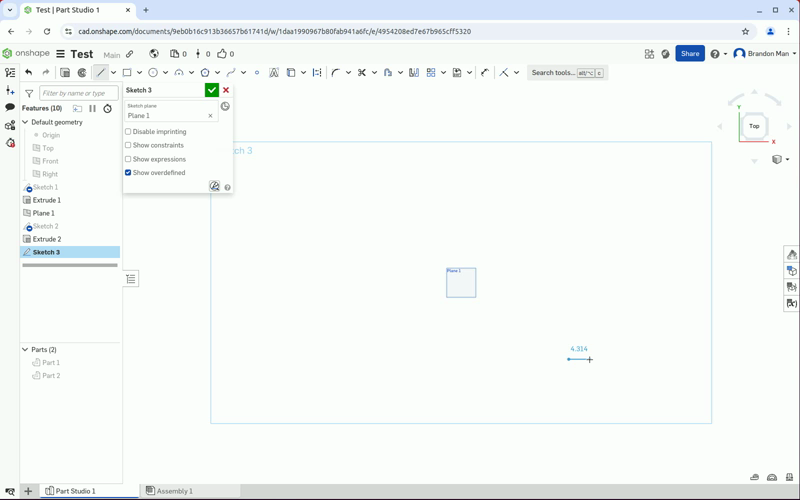
mouse_move(573, 359)
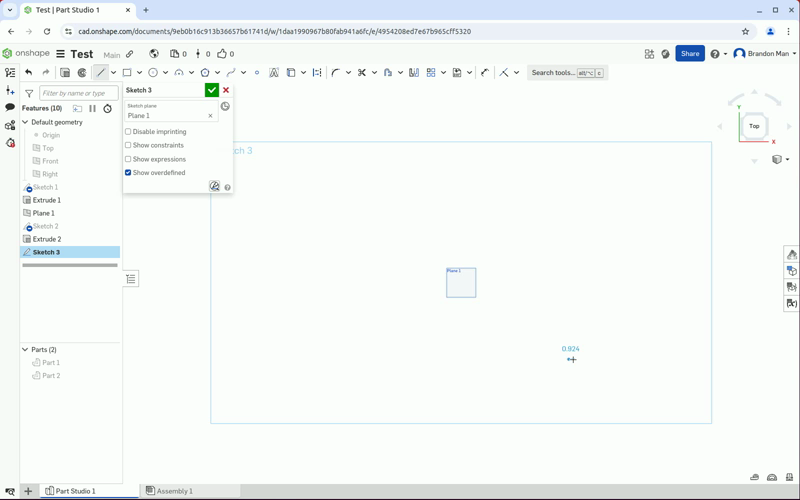
scroll(6)
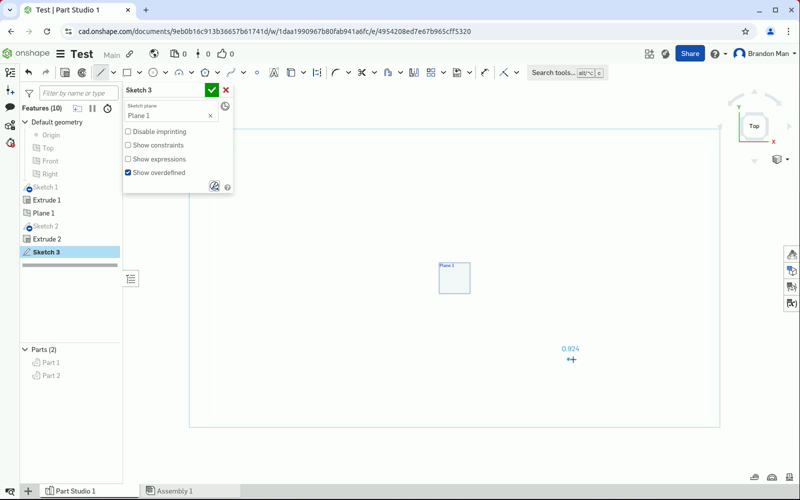
scroll(6)
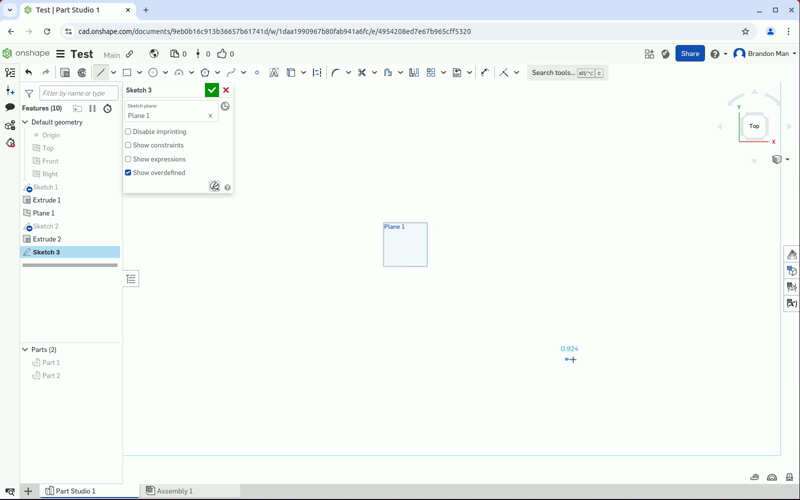
scroll(6)
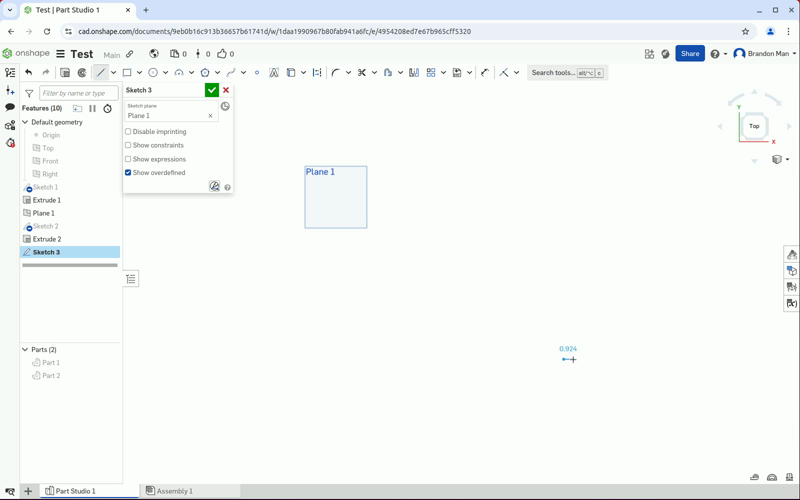
scroll(6)
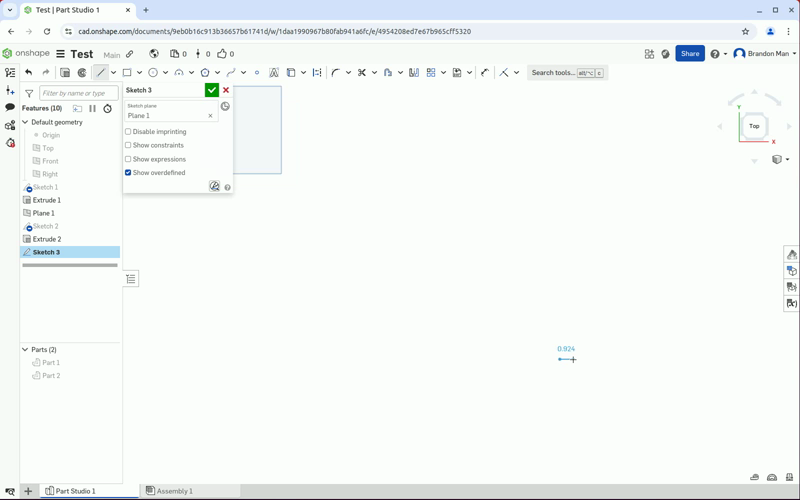
scroll(6)
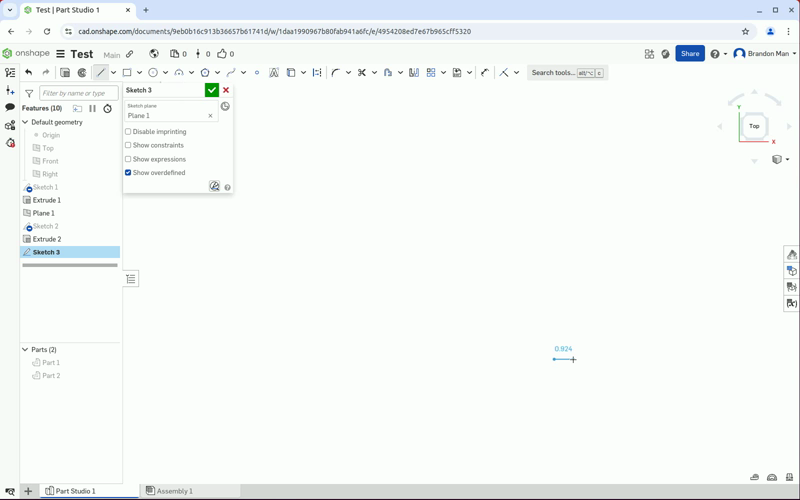
scroll(6)
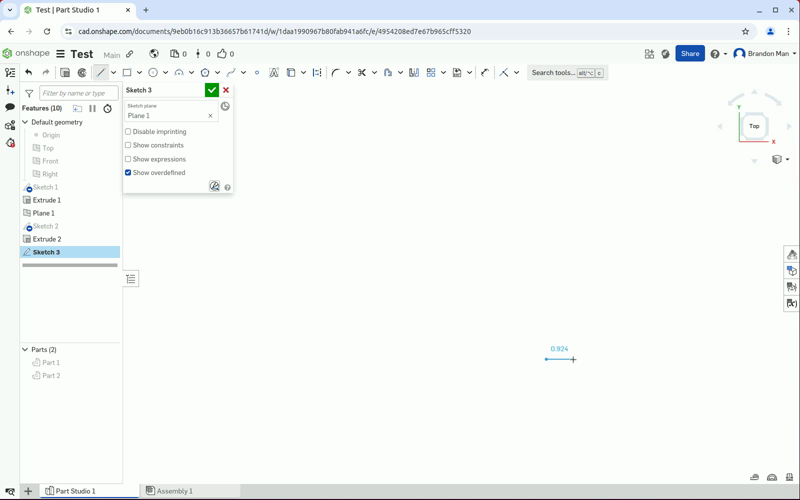
scroll(6)
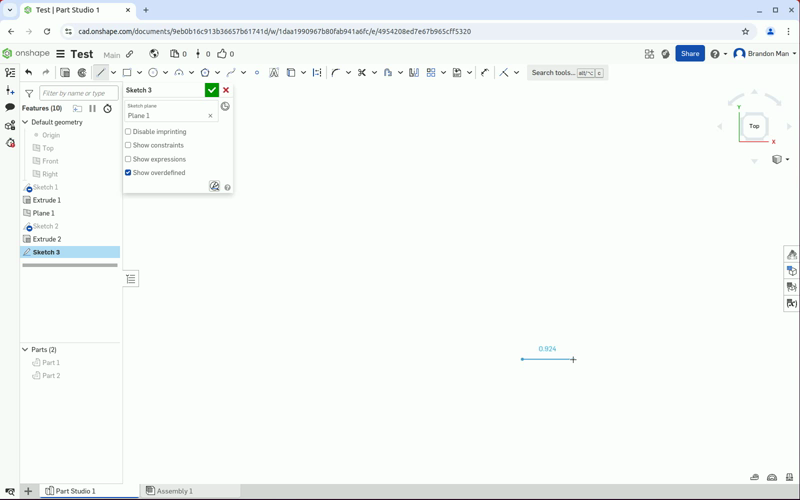
click(573, 359)
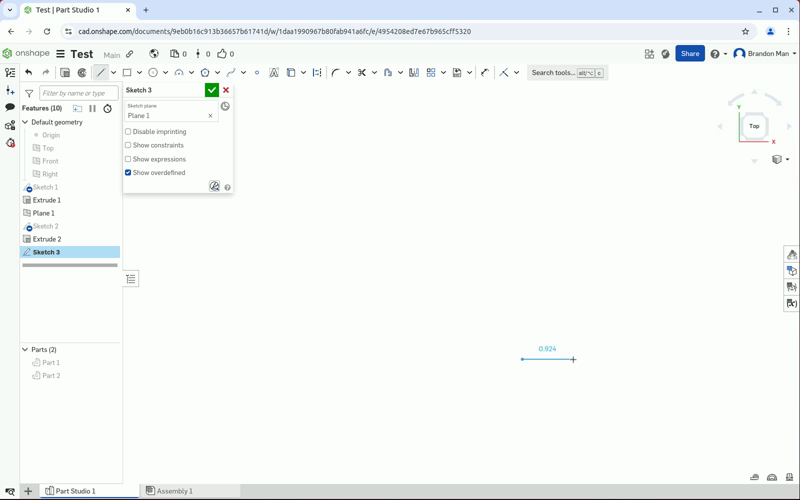
scroll(-6)
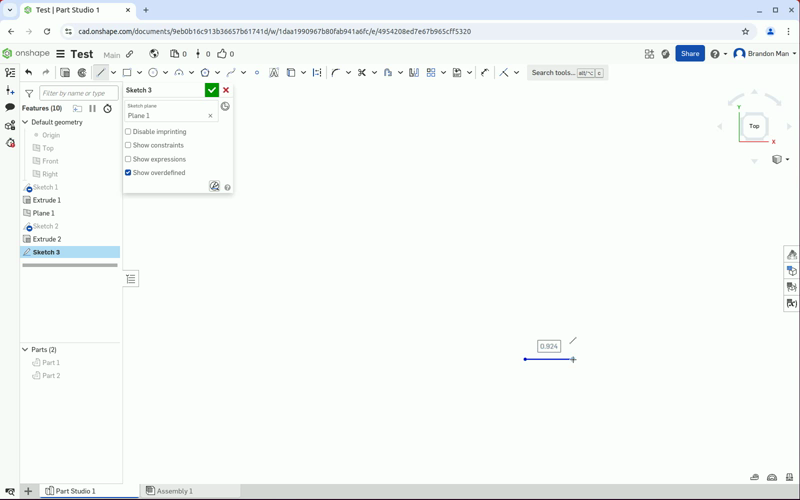
scroll(-6)
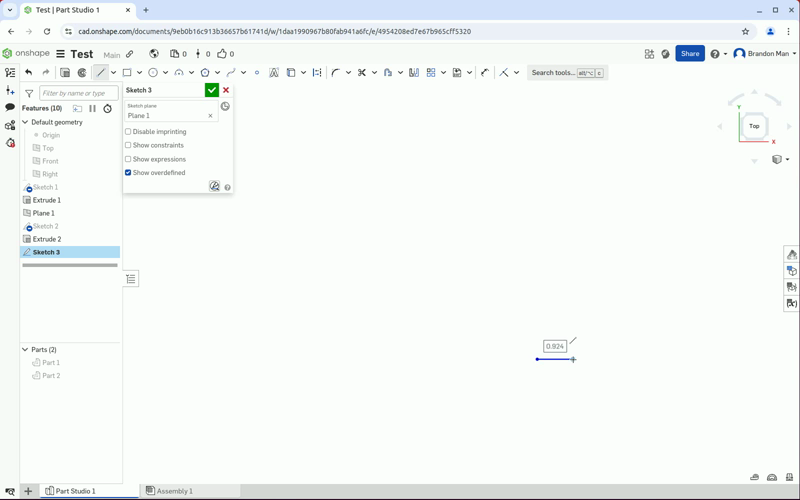
scroll(-6)
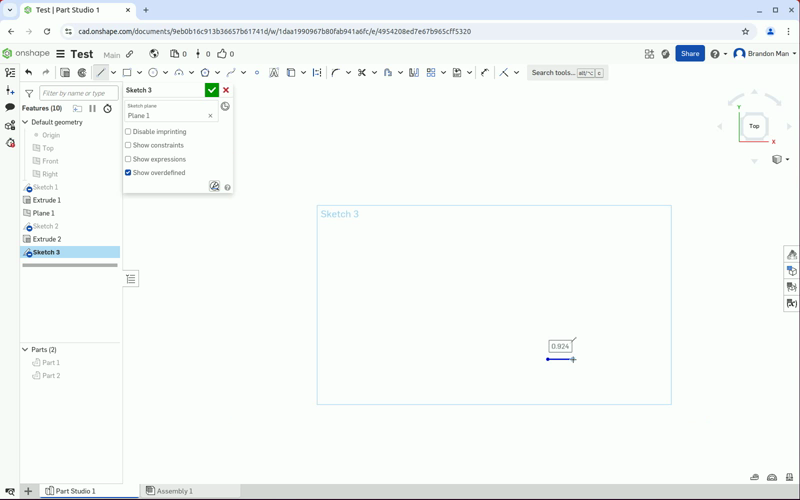
scroll(-6)
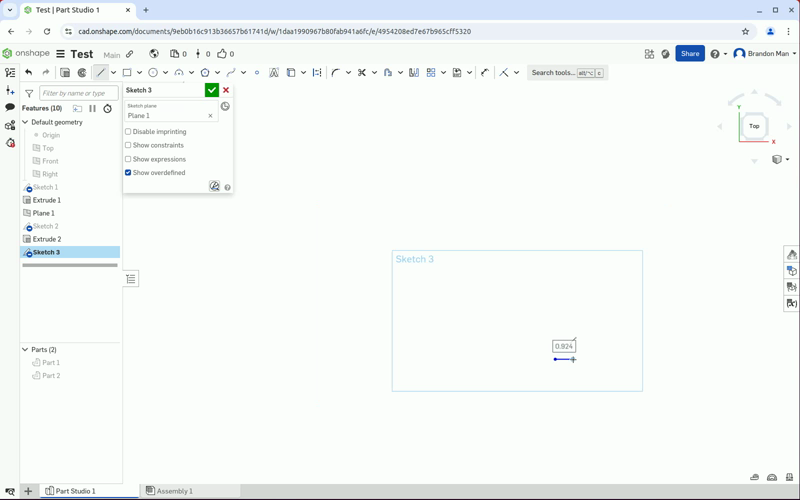
scroll(-6)
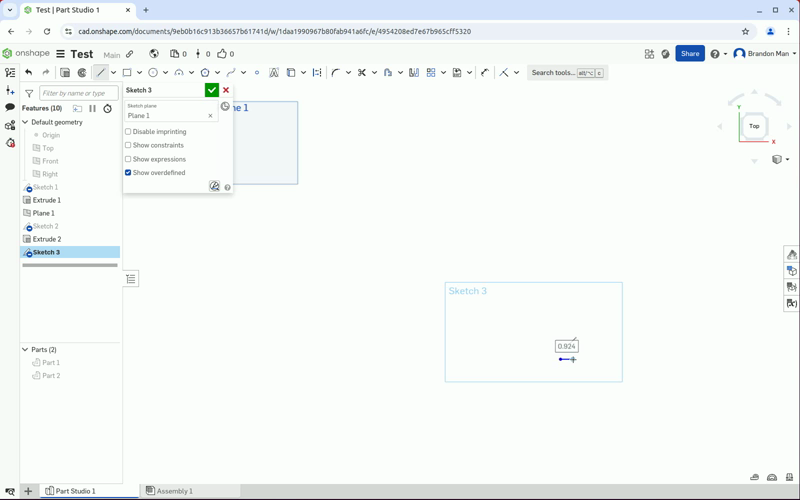
scroll(-6)
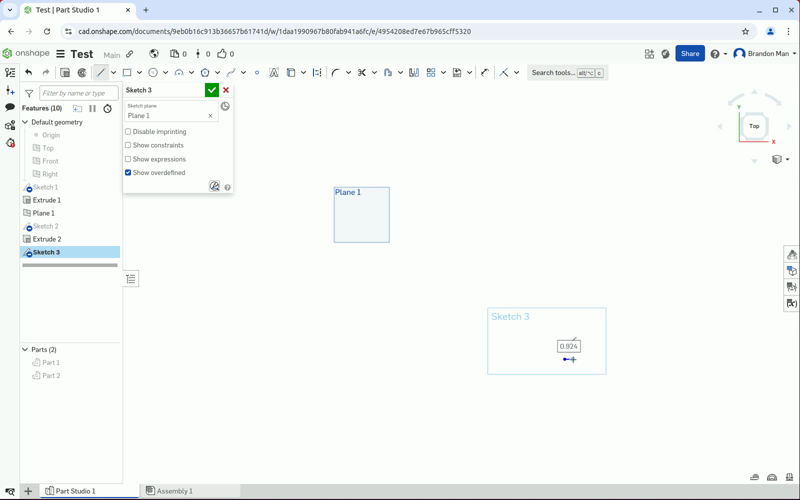
scroll(-6)
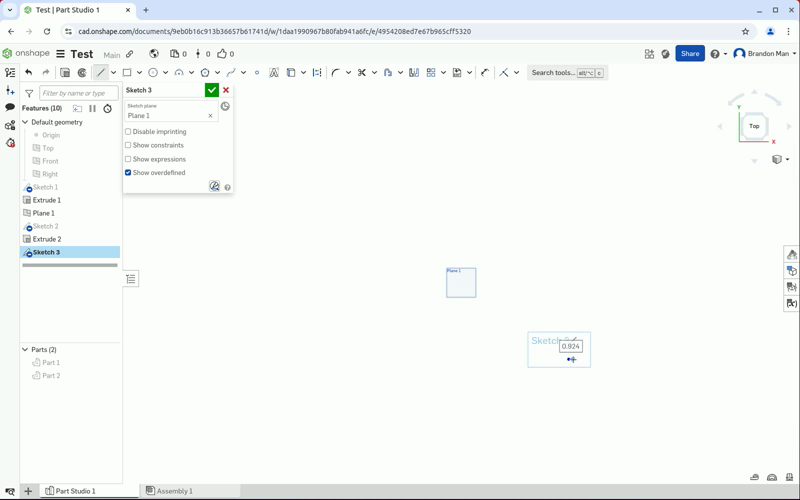
key_up(shift)
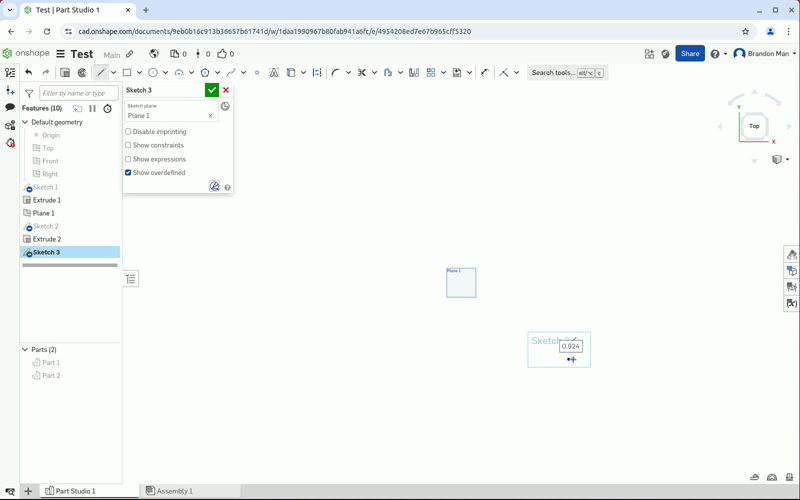
key_down(shift)
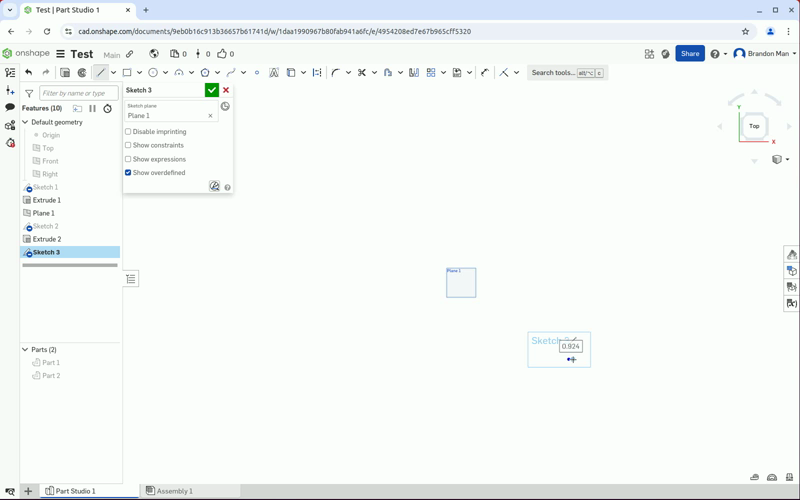
mouse_move(573, 288)
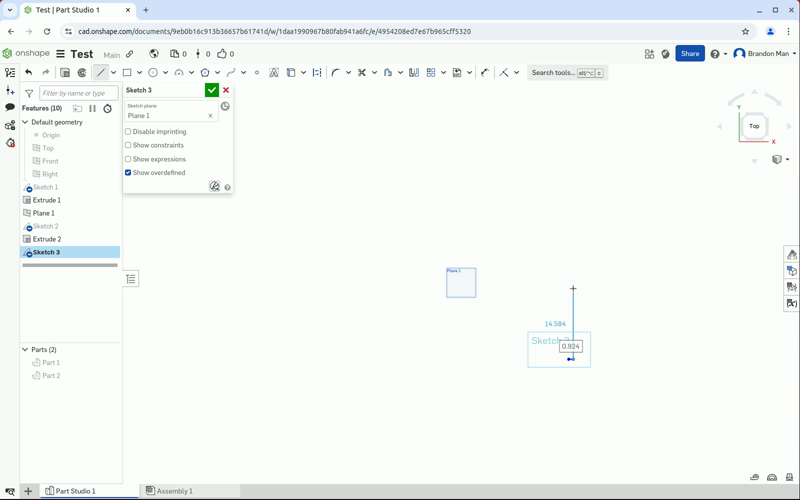
click(573, 288)
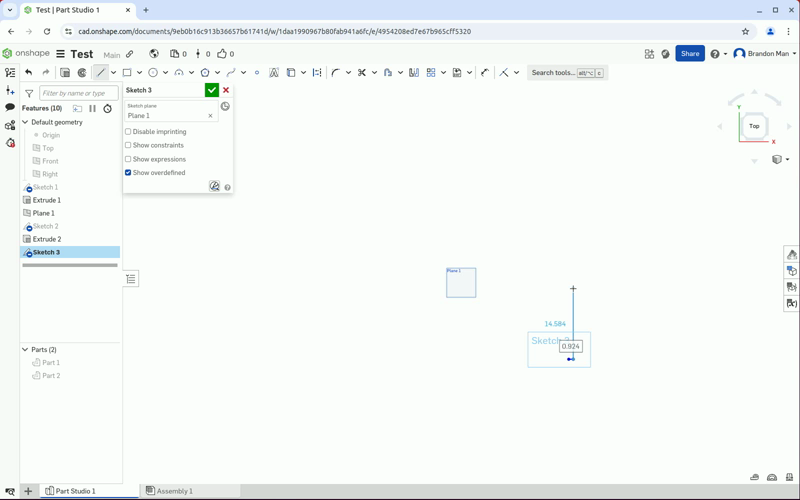
key_up(shift)
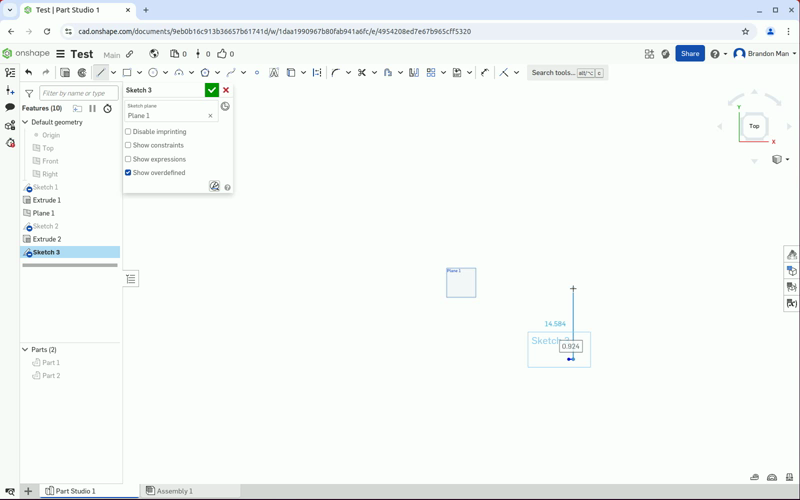
key_down(shift)
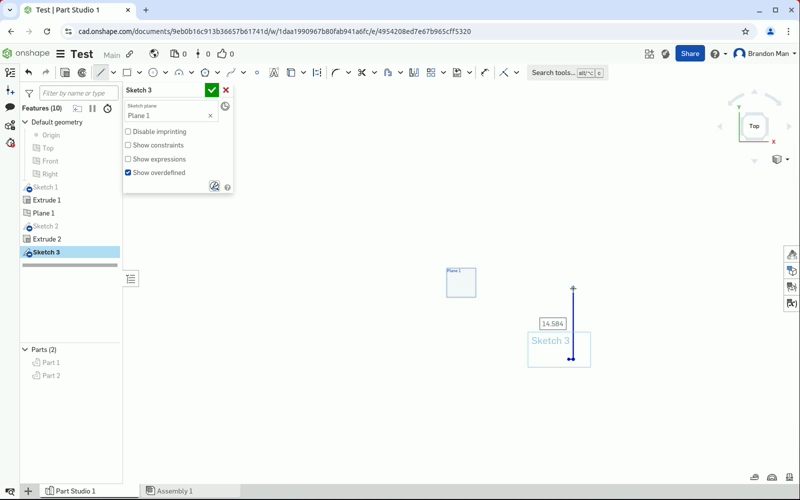
mouse_move(589, 288)
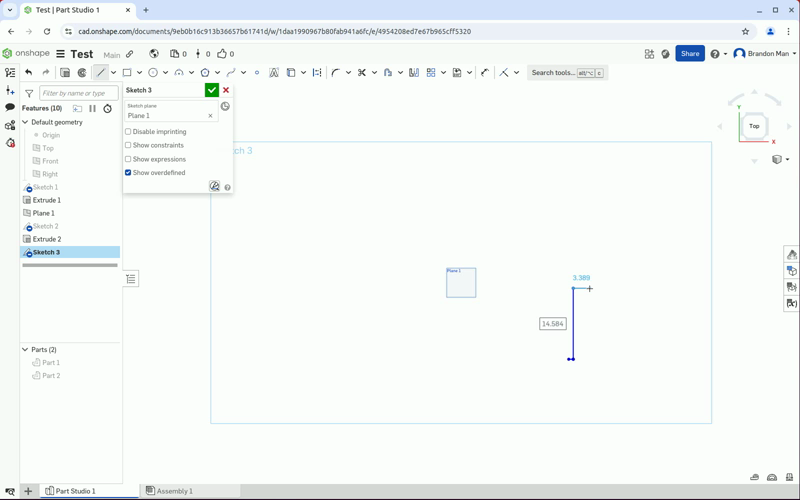
mouse_move(568, 288)
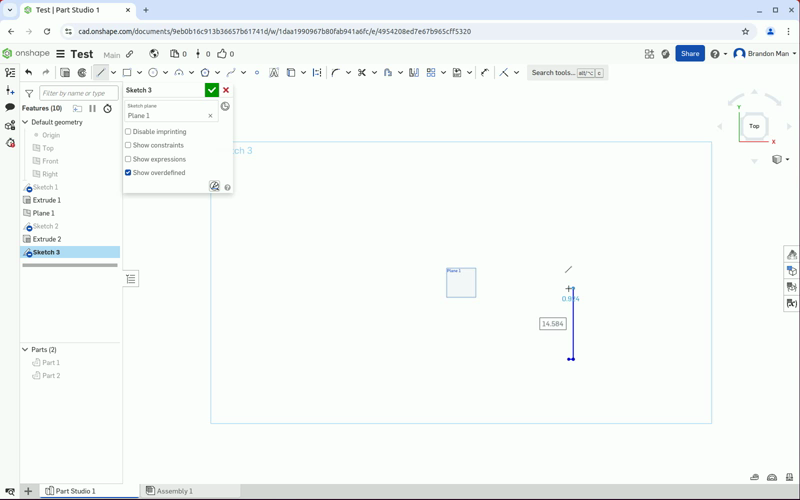
scroll(6)
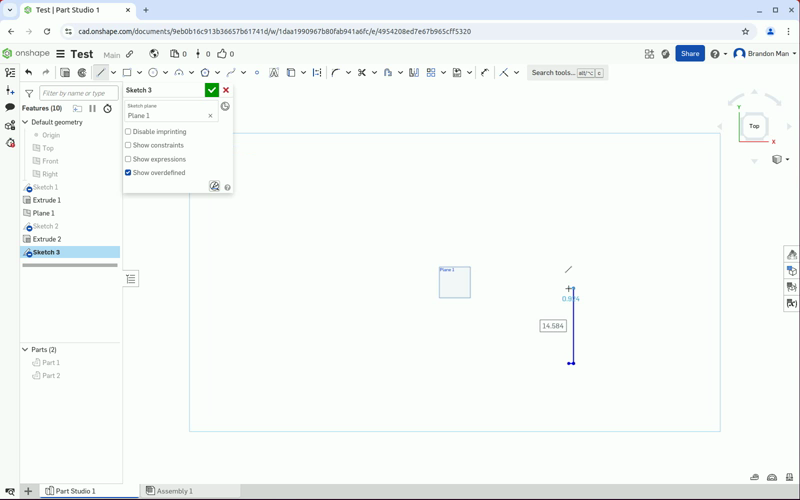
scroll(6)
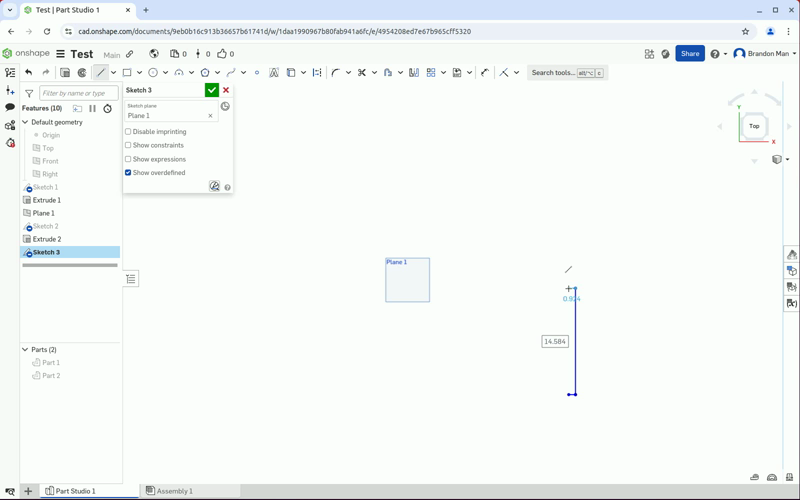
scroll(6)
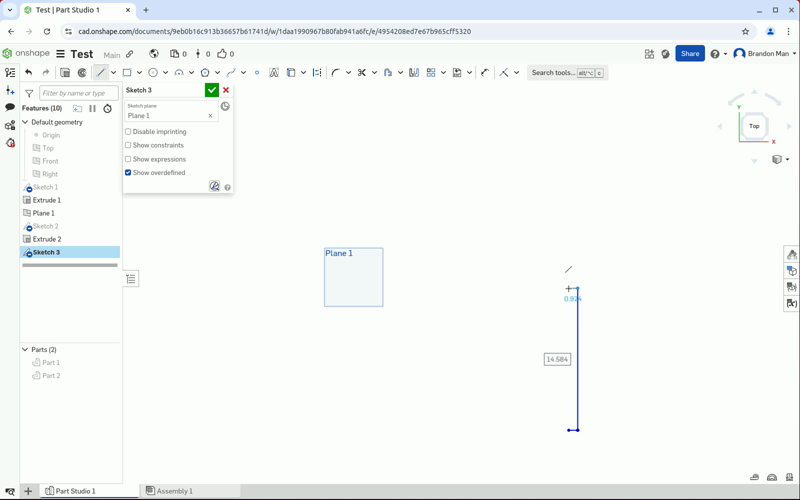
scroll(6)
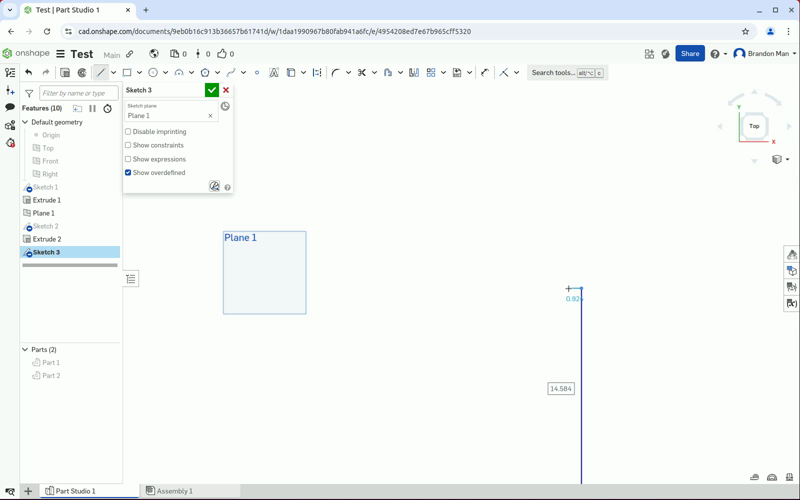
scroll(6)
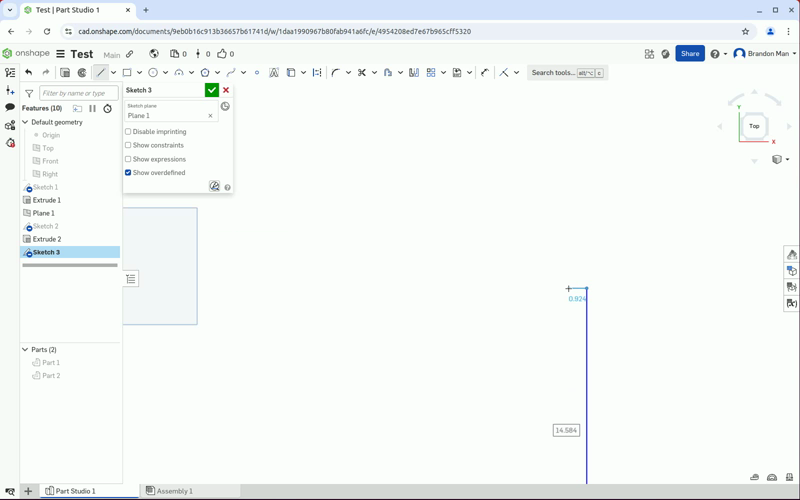
scroll(6)
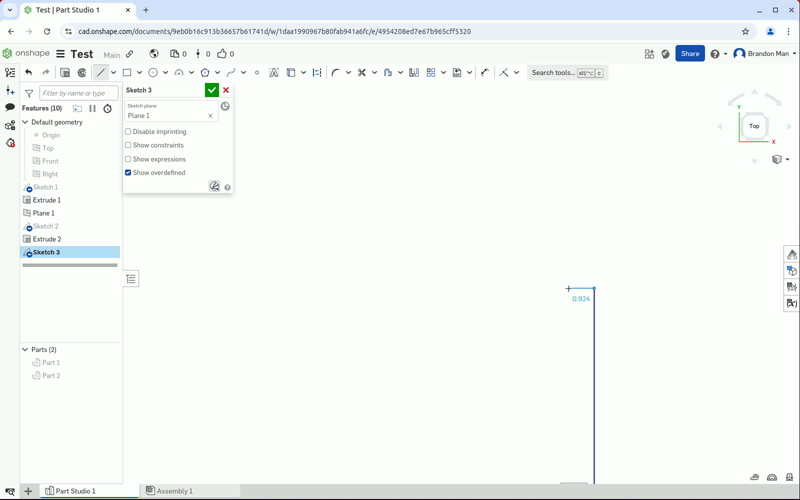
scroll(6)
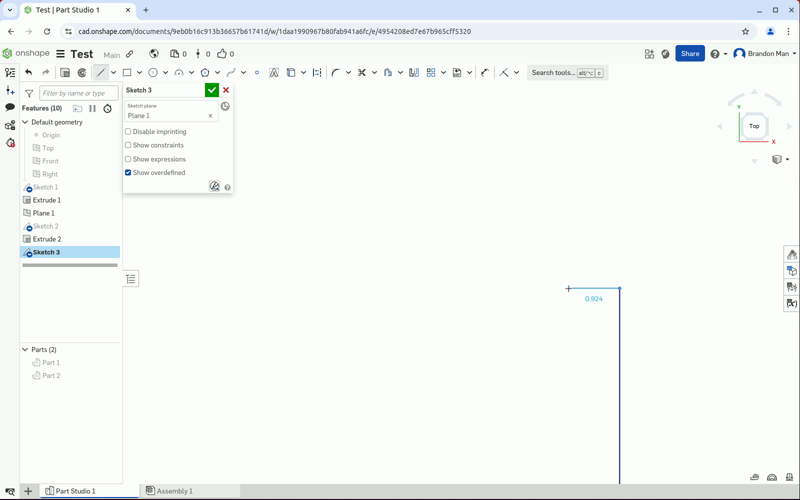
click(568, 288)
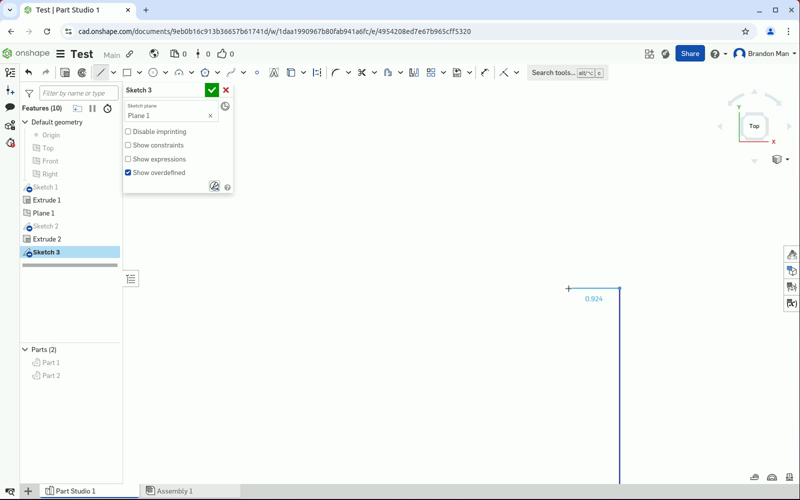
scroll(-6)
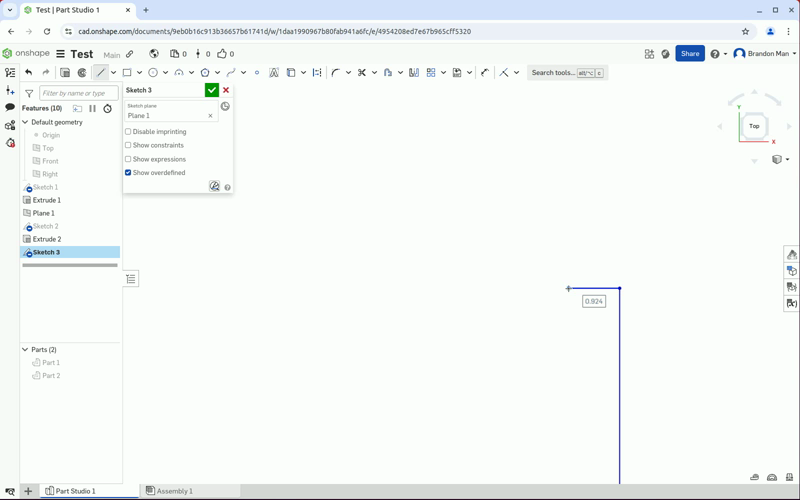
scroll(-6)
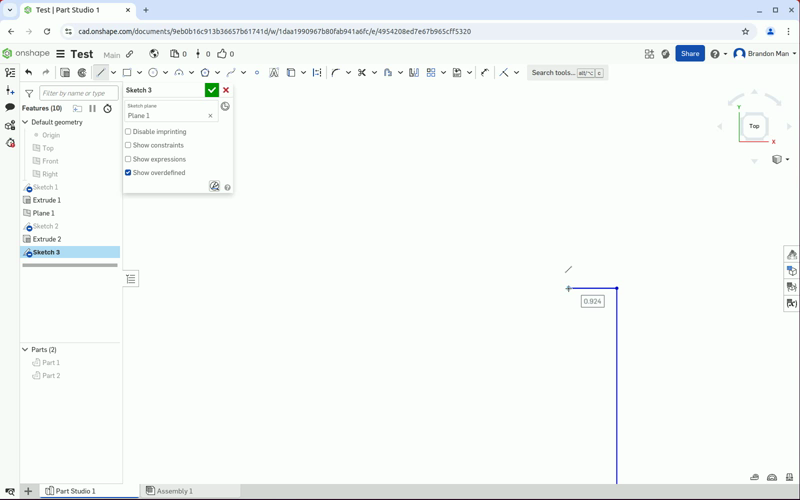
scroll(-6)
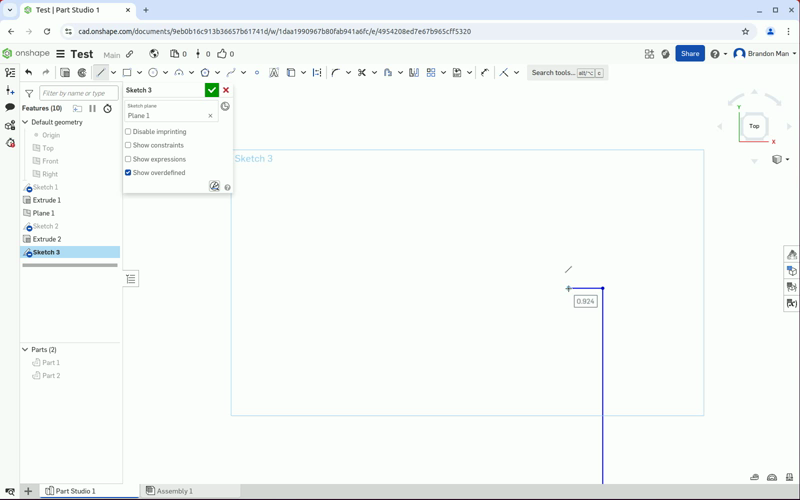
scroll(-6)
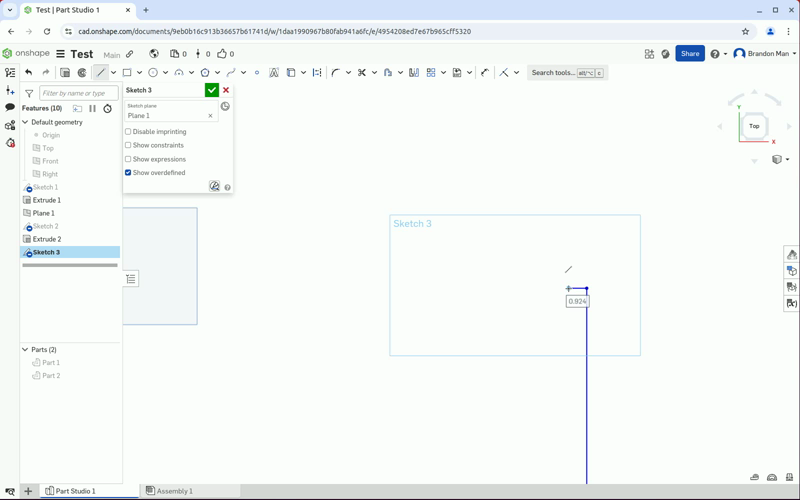
scroll(-6)
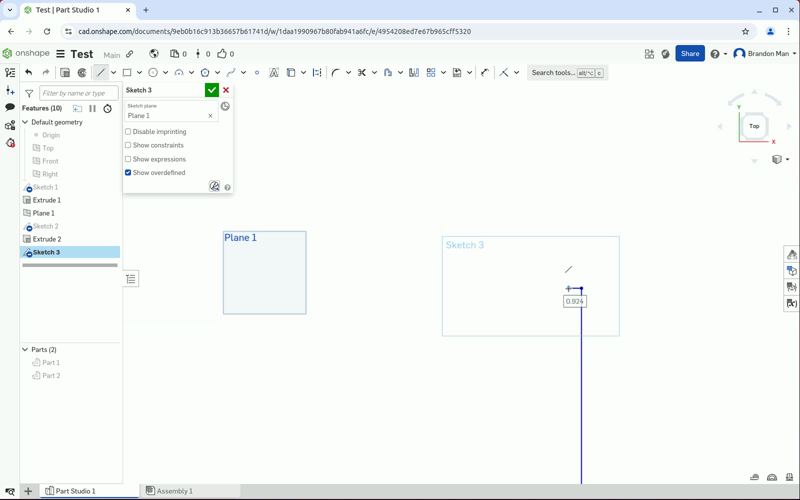
scroll(-6)
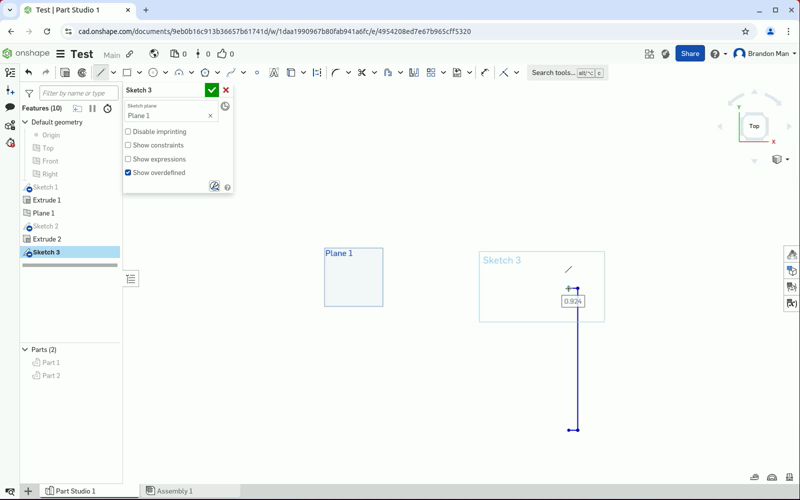
scroll(-6)
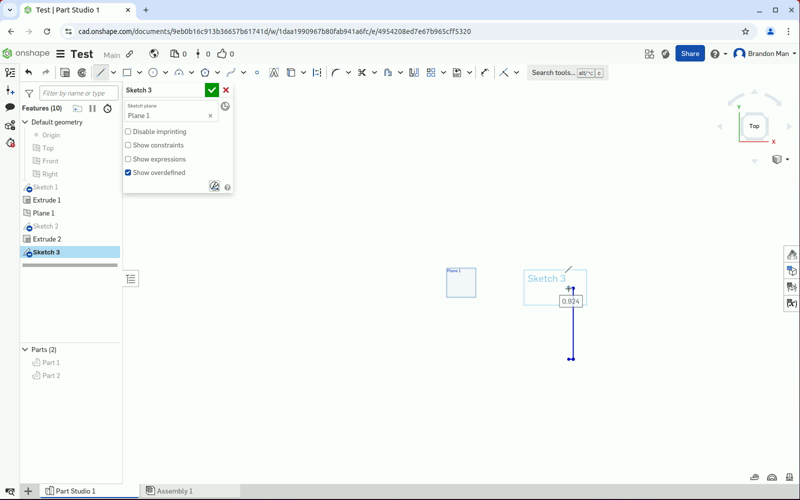
key_up(shift)
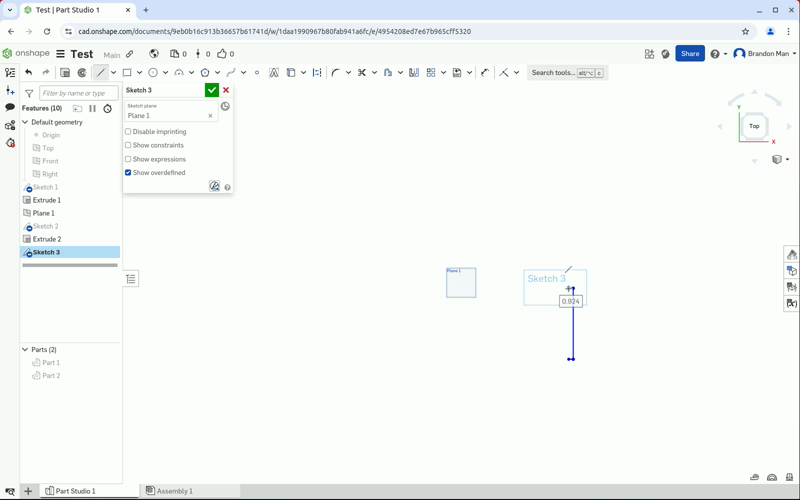
key_down(shift)
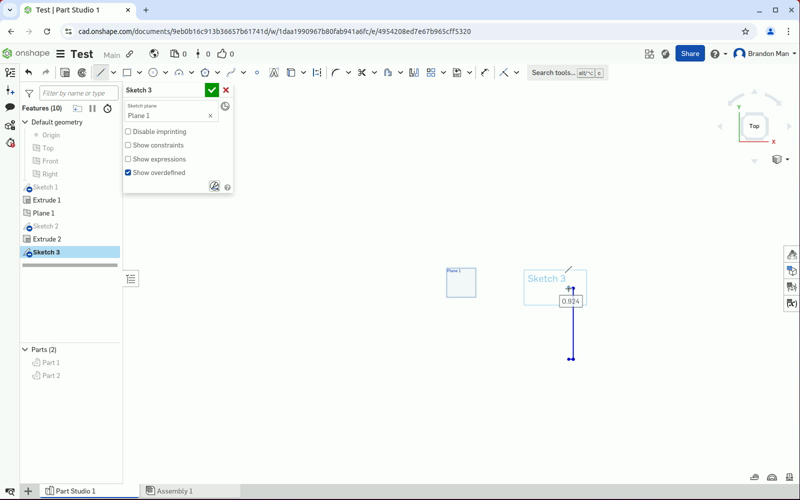
mouse_move(568, 359)
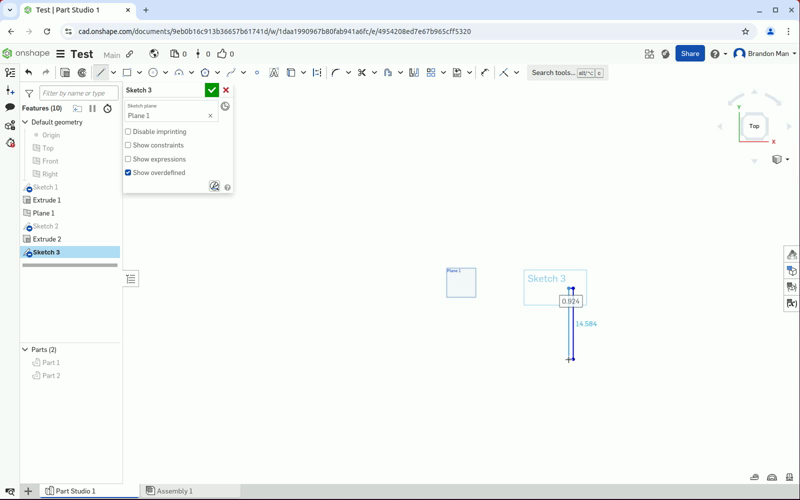
scroll(6)
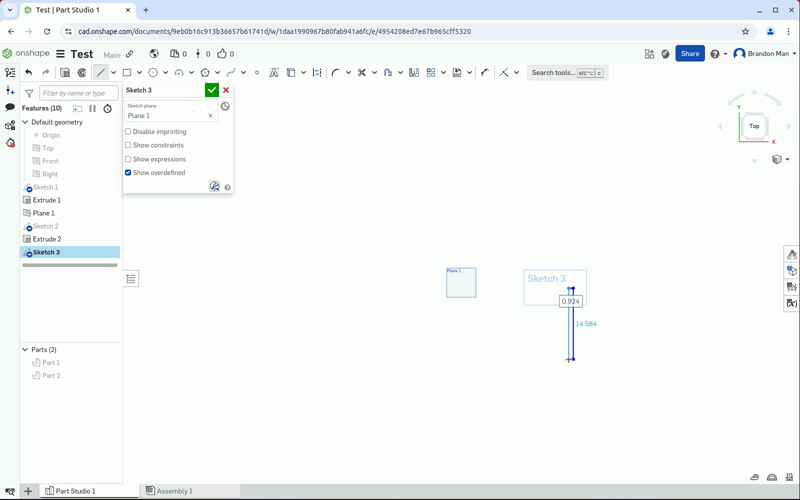
scroll(6)
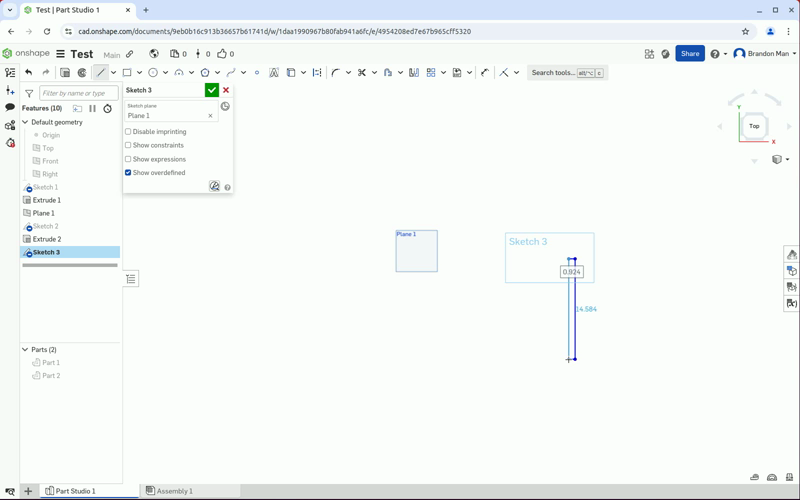
scroll(6)
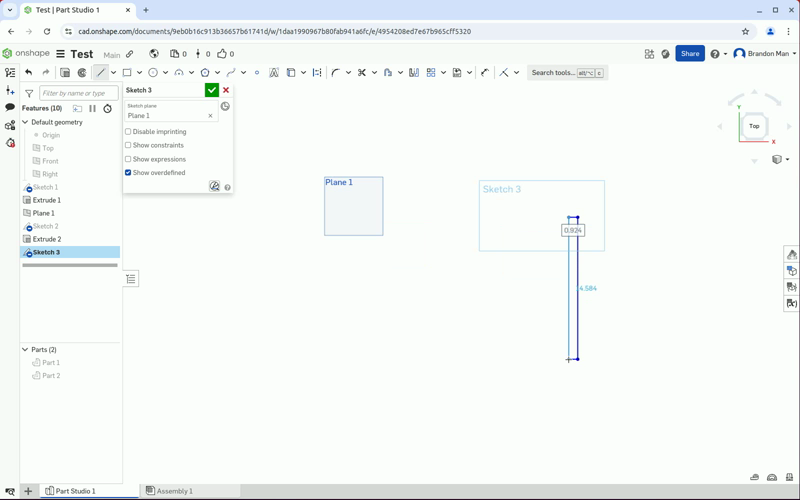
scroll(6)
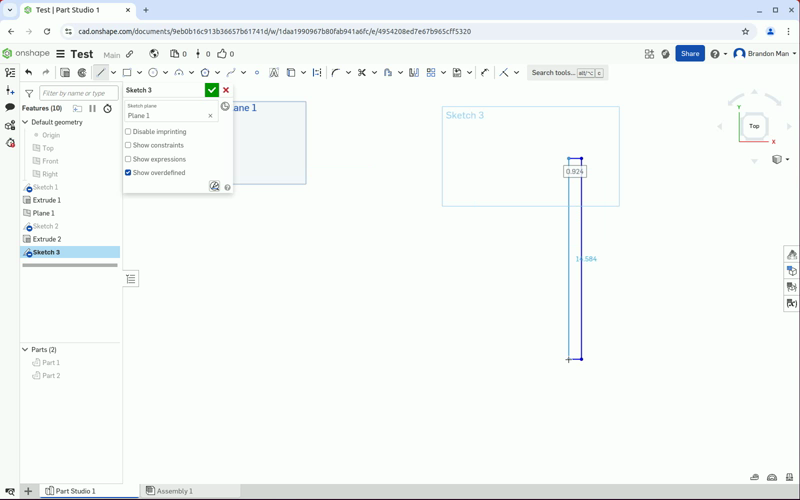
scroll(6)
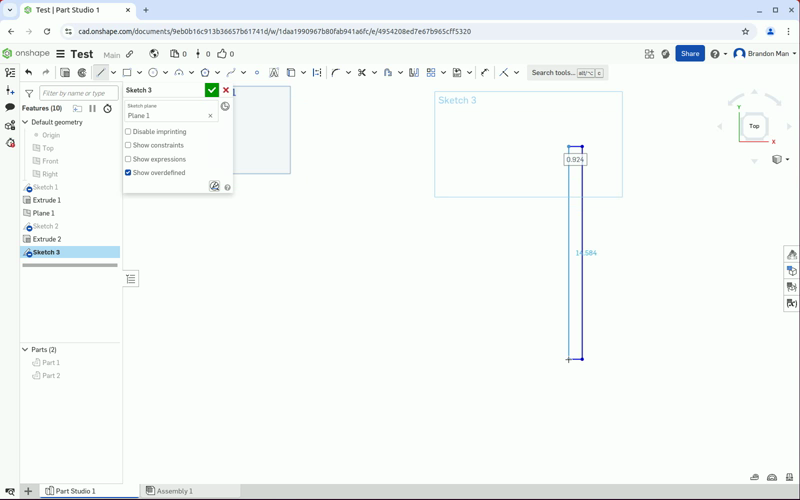
scroll(6)
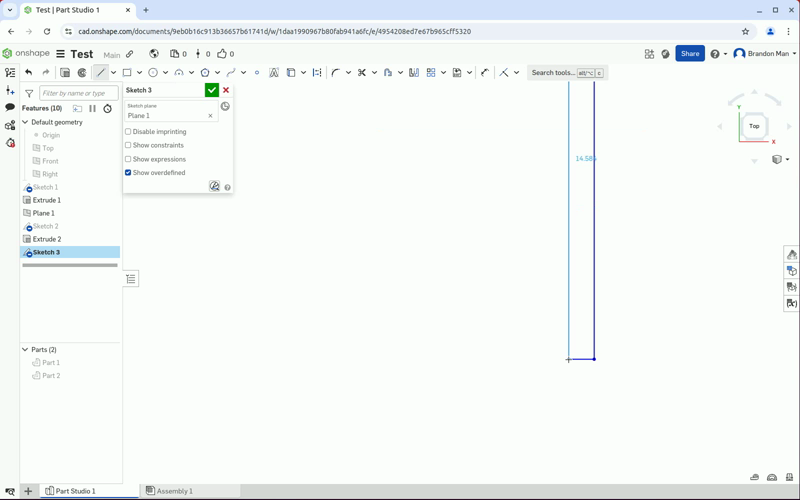
scroll(6)
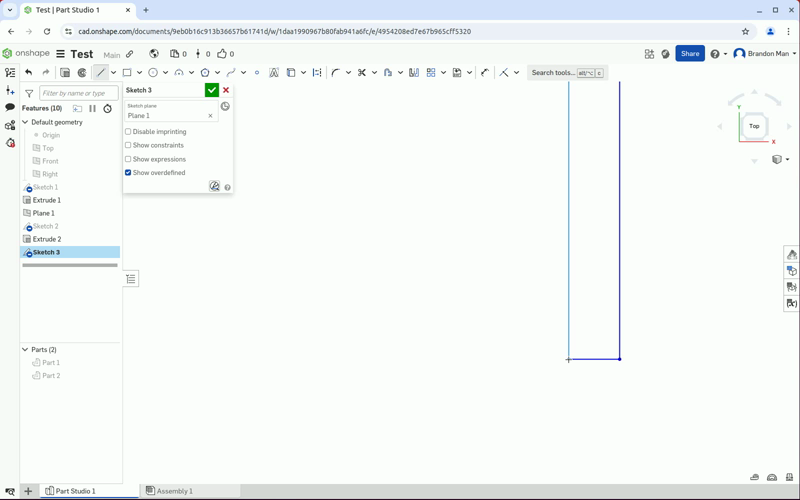
key_up(shift)
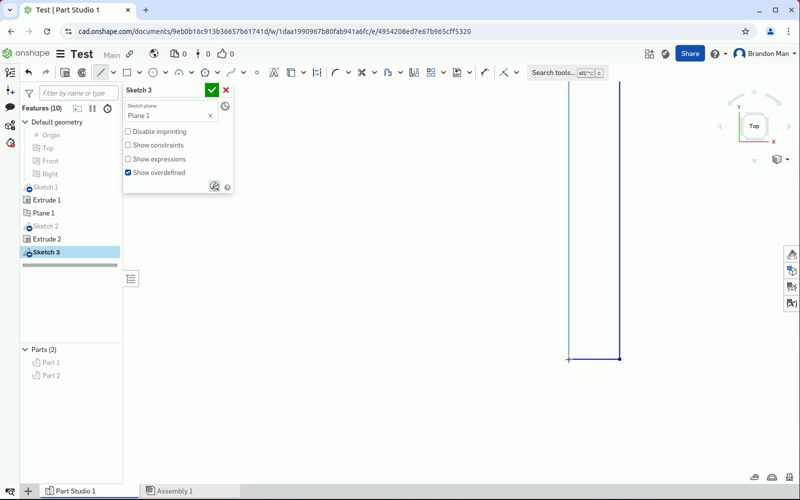
click(568, 359)
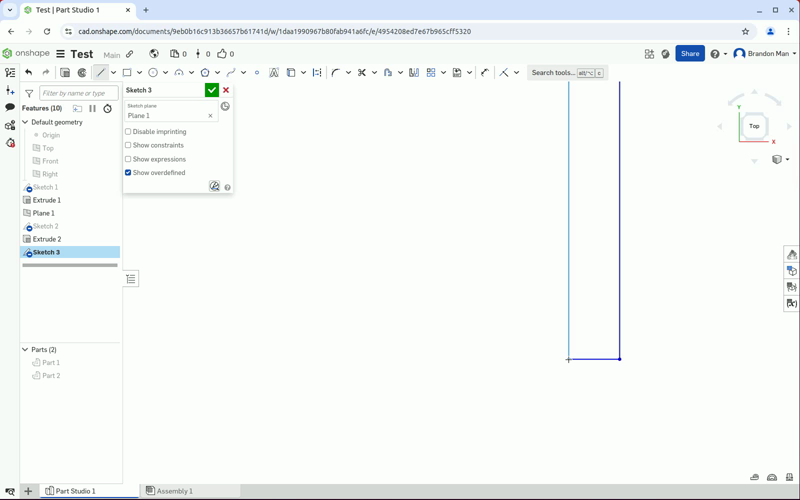
scroll(-6)
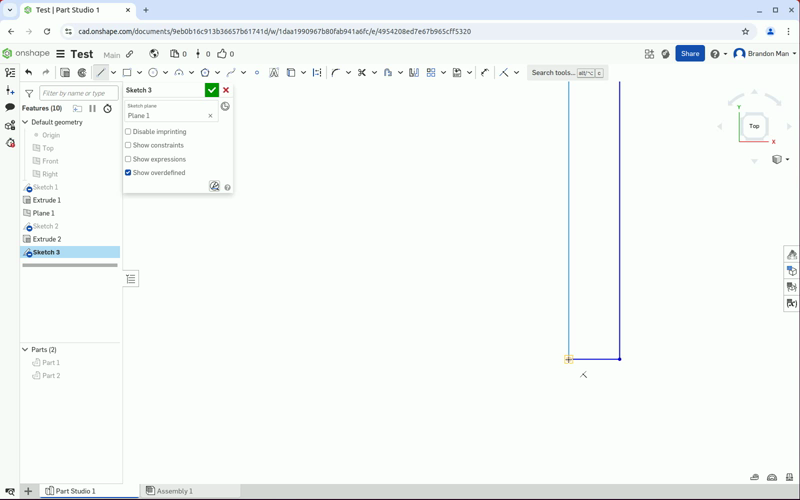
scroll(-6)
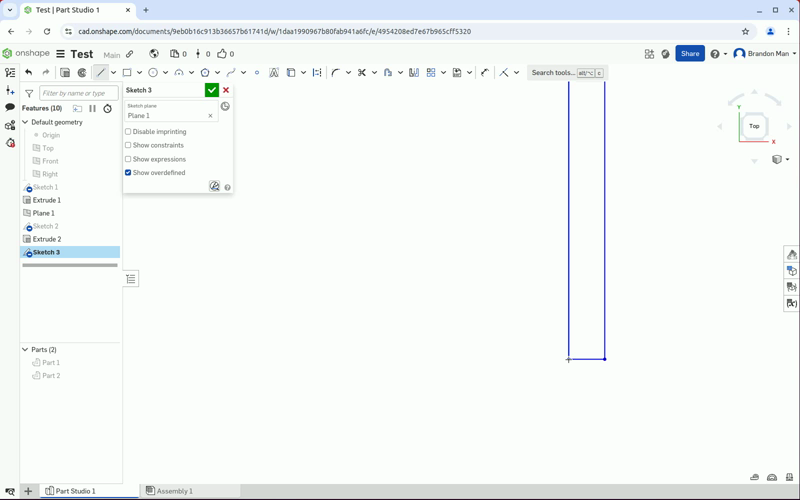
scroll(-6)
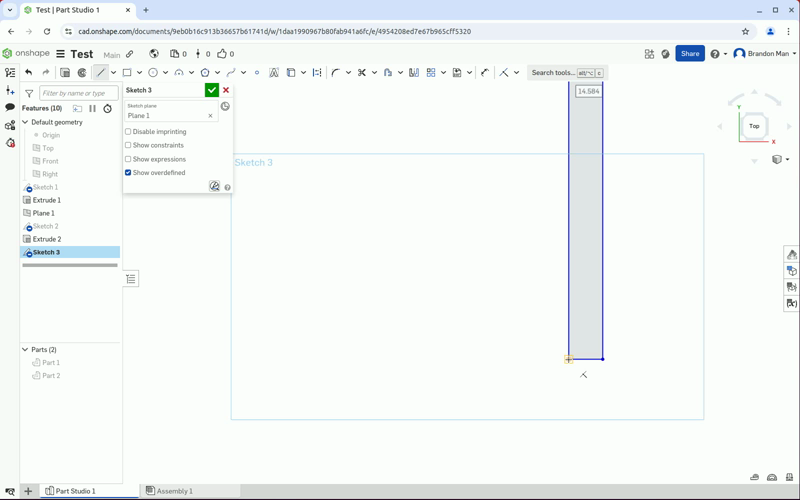
scroll(-6)
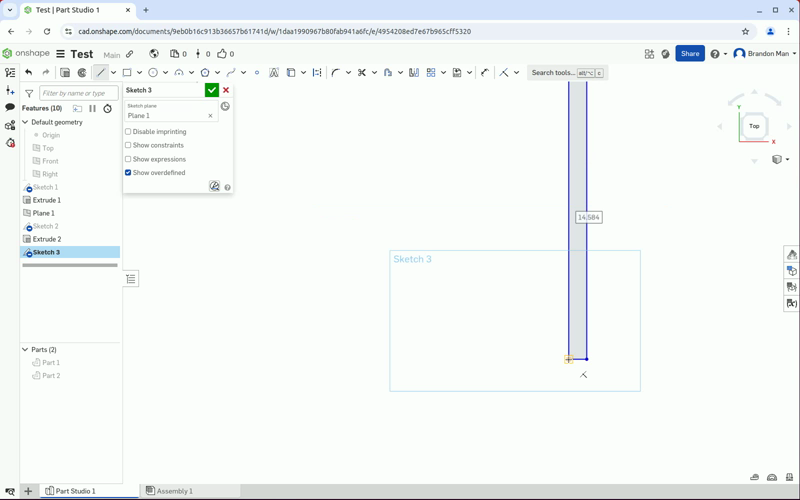
scroll(-6)
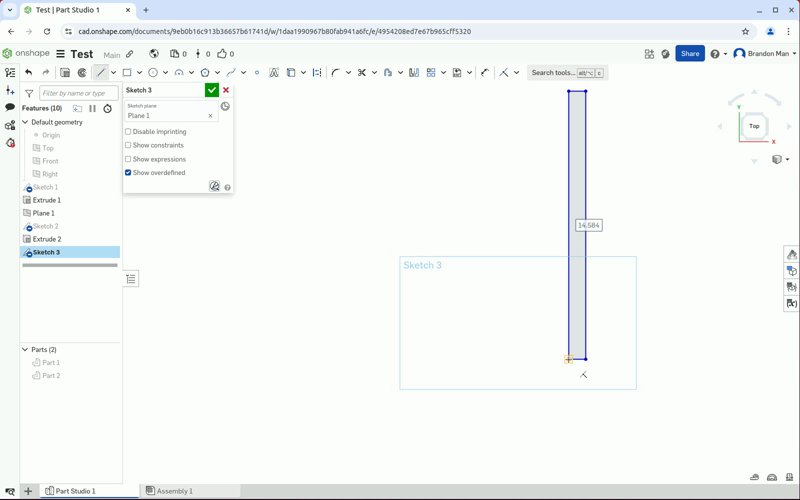
scroll(-6)
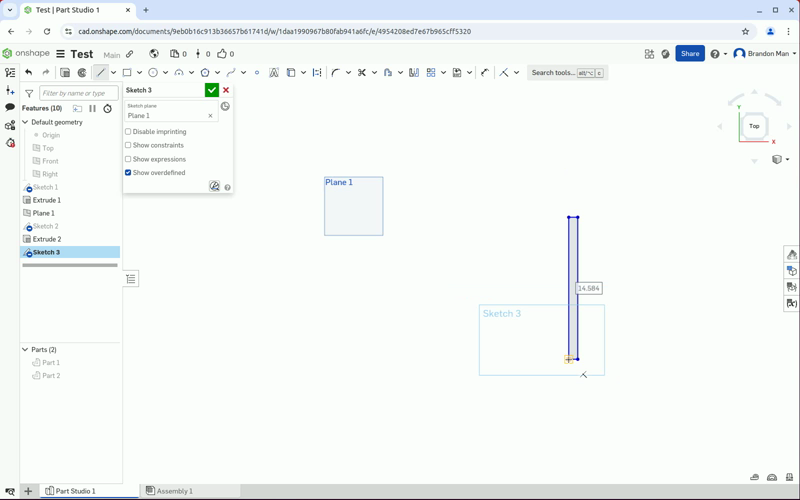
scroll(-6)
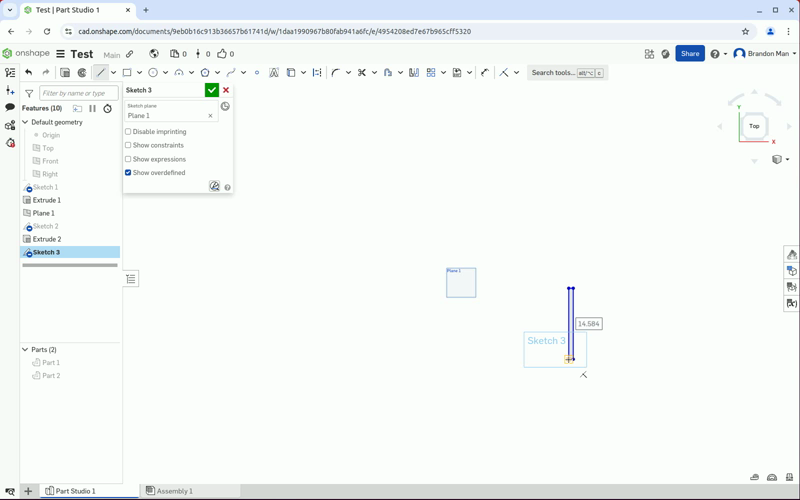
key(esc)
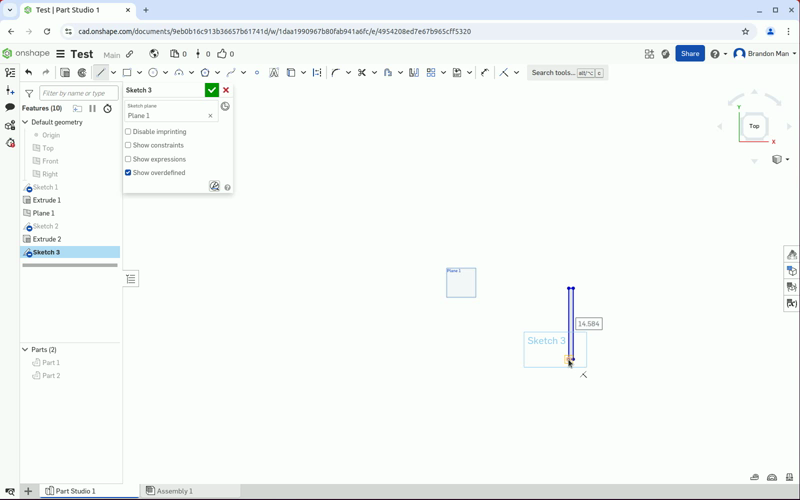
mouse_move(569, 346)
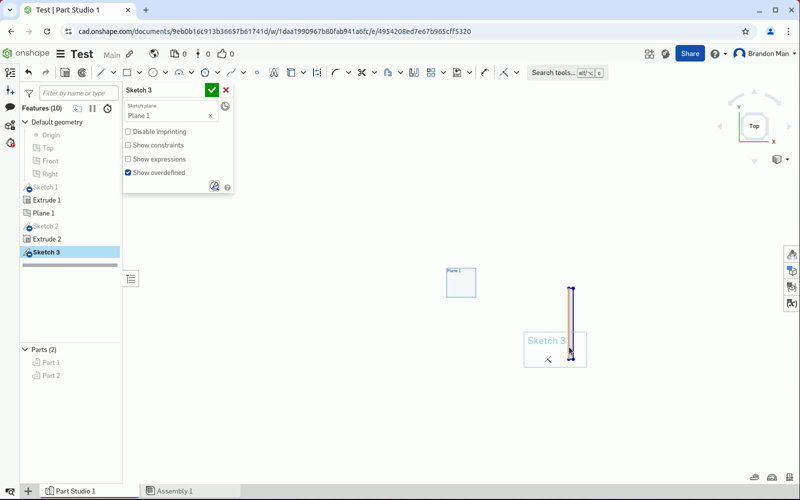
scroll(6)
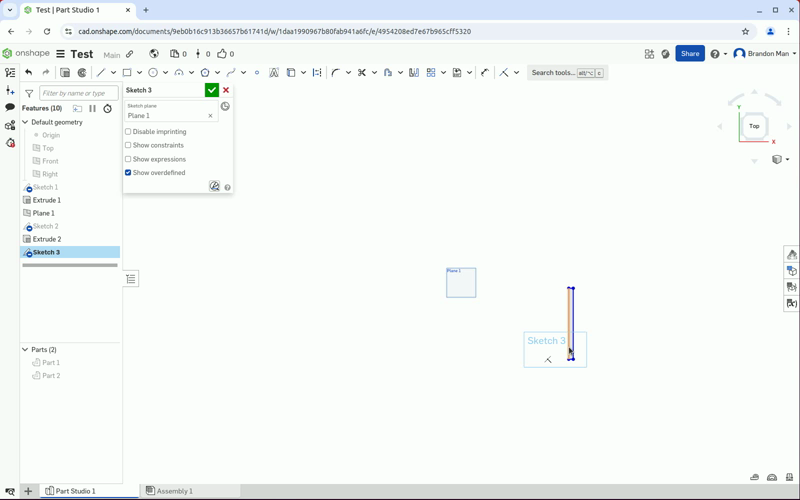
scroll(6)
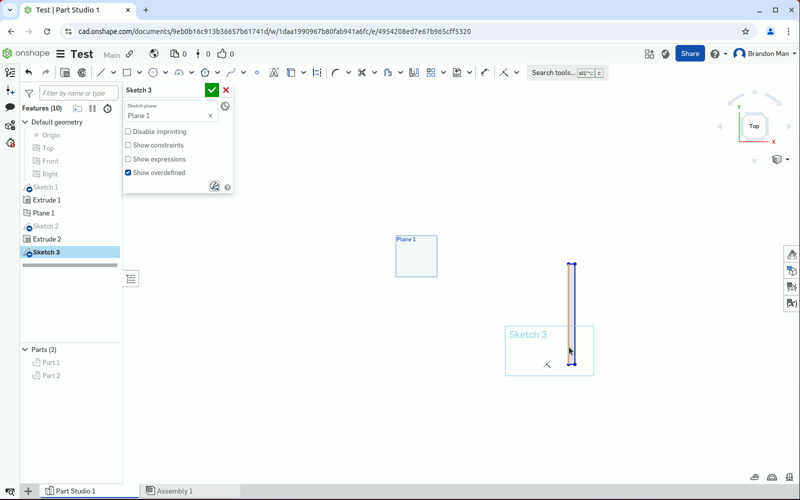
scroll(6)
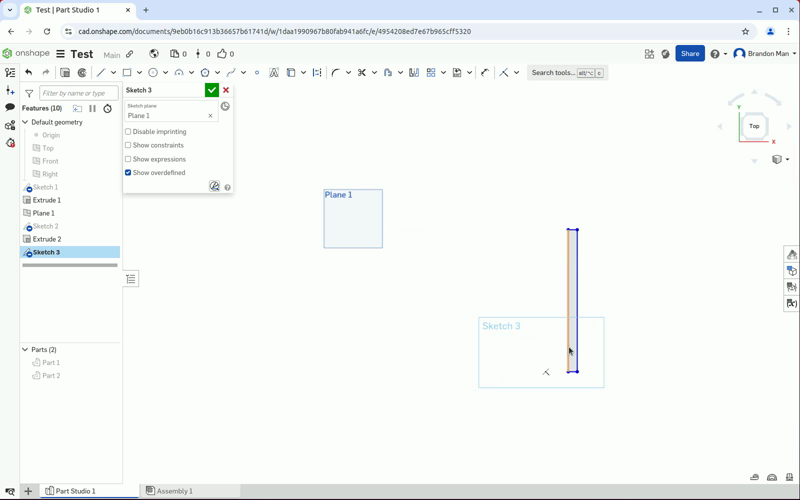
scroll(6)
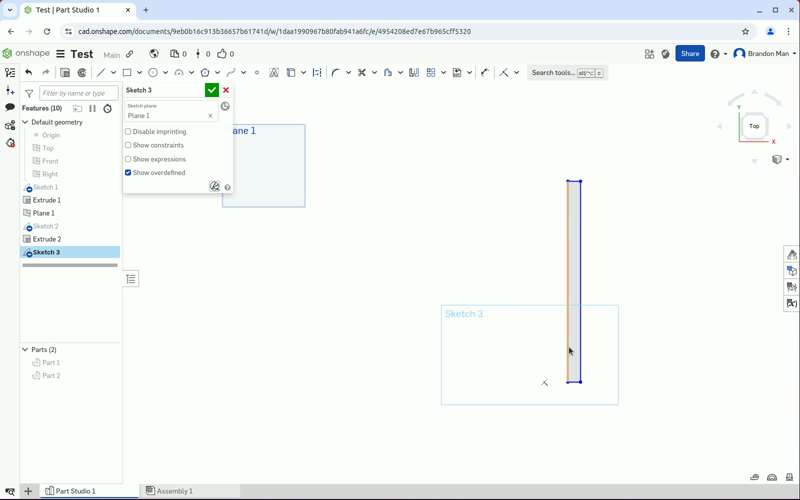
scroll(6)
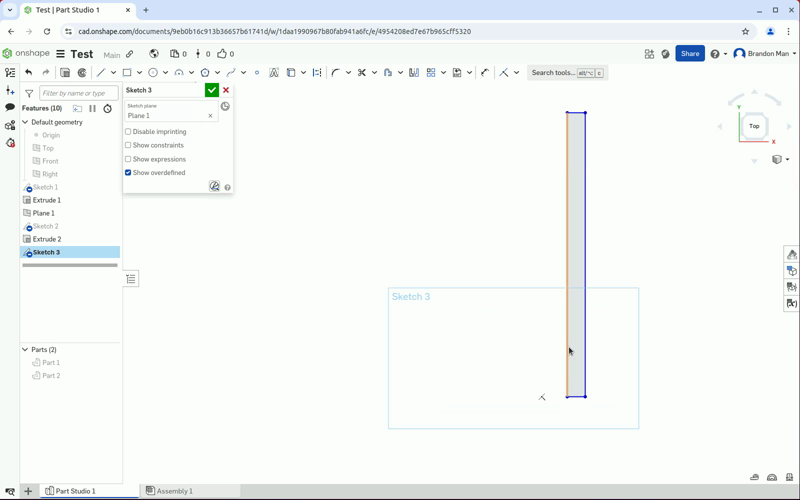
scroll(6)
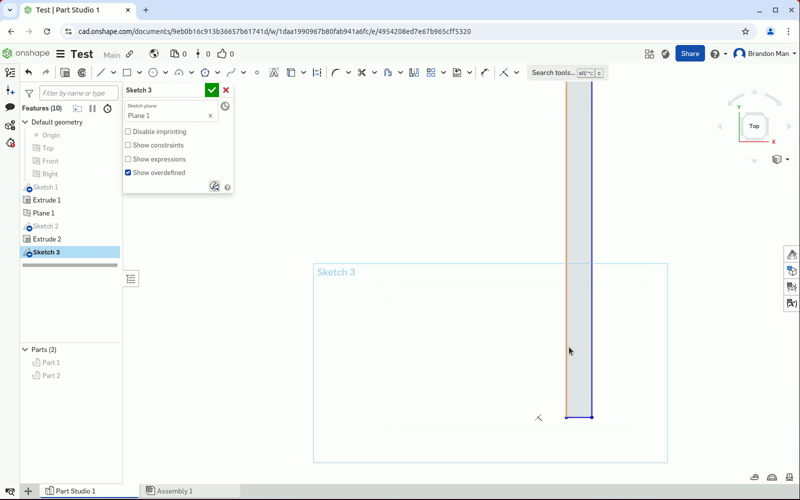
scroll(6)
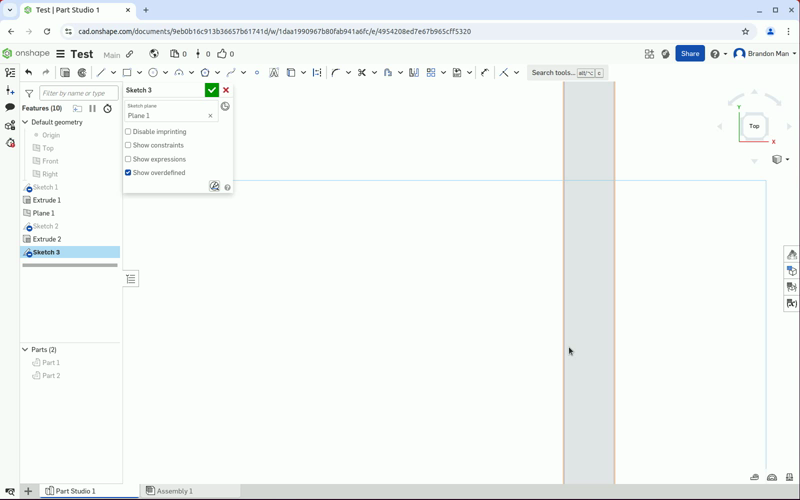
click(569, 346)
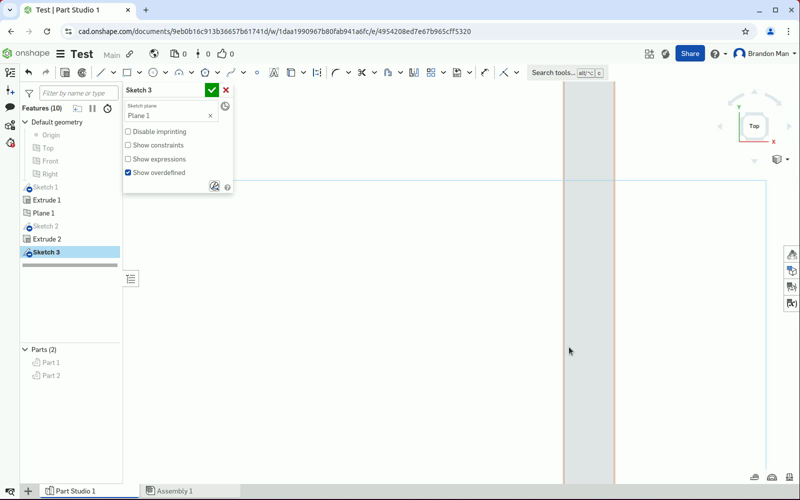
scroll(-6)
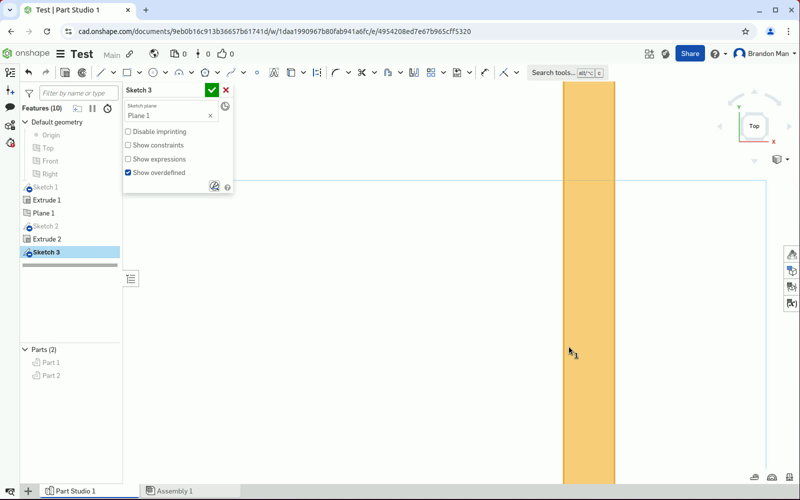
scroll(-6)
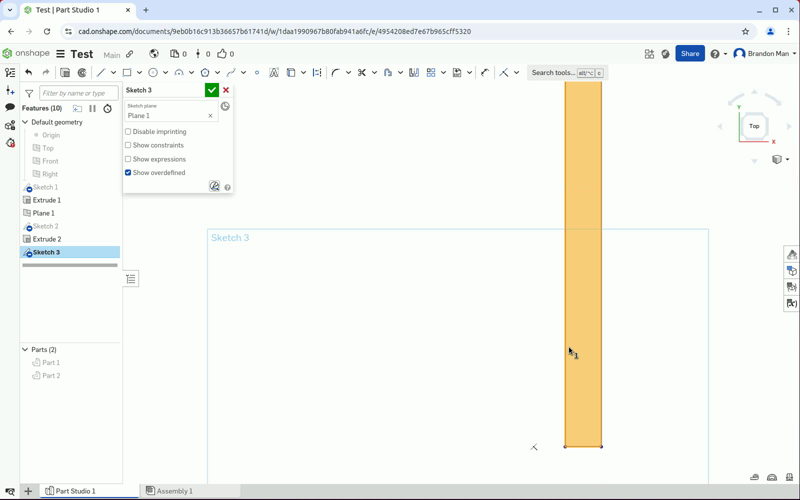
scroll(-6)
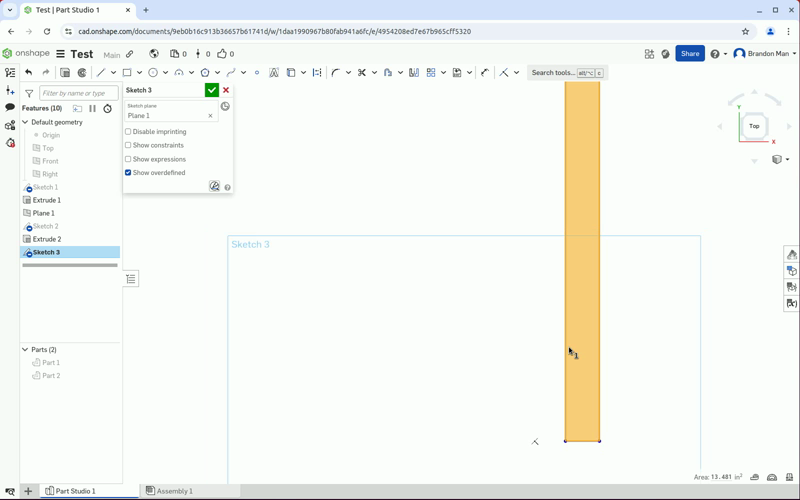
scroll(-6)
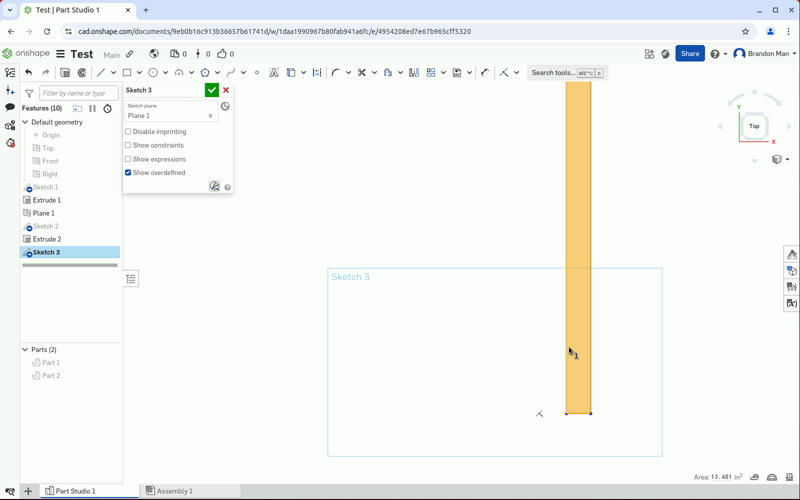
scroll(-6)
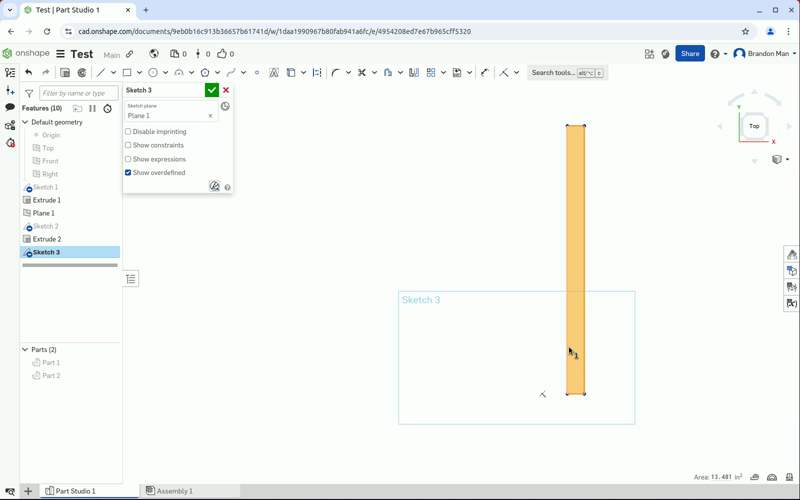
scroll(-6)
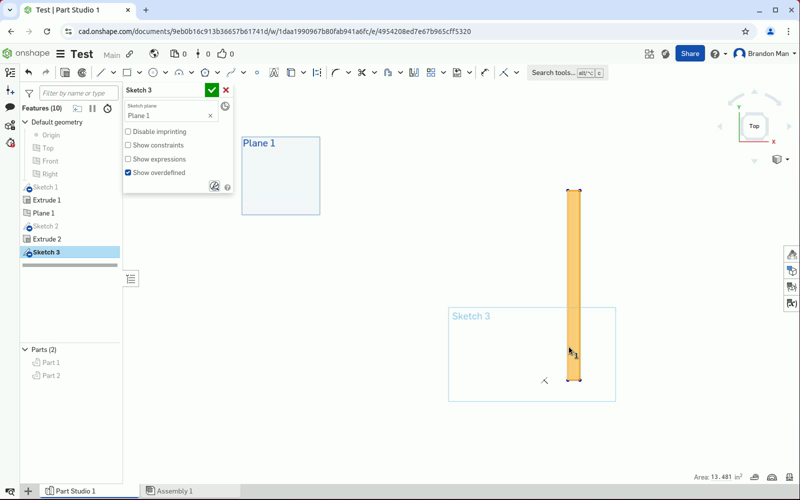
scroll(-6)
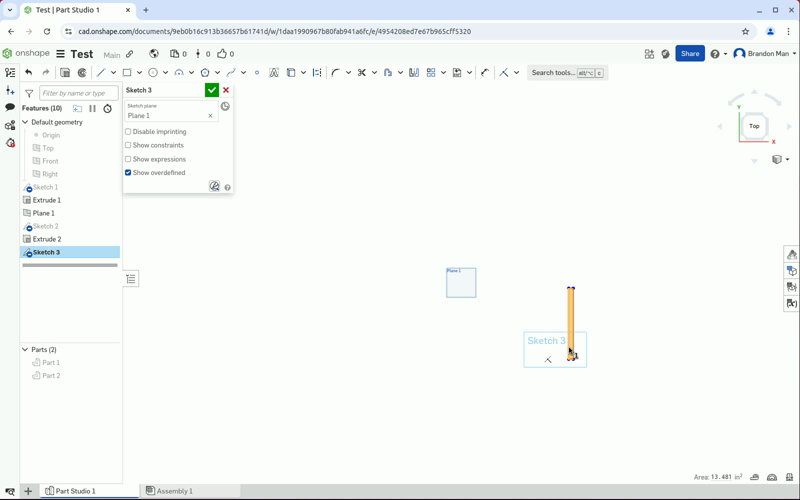
mouse_move(73, 352)
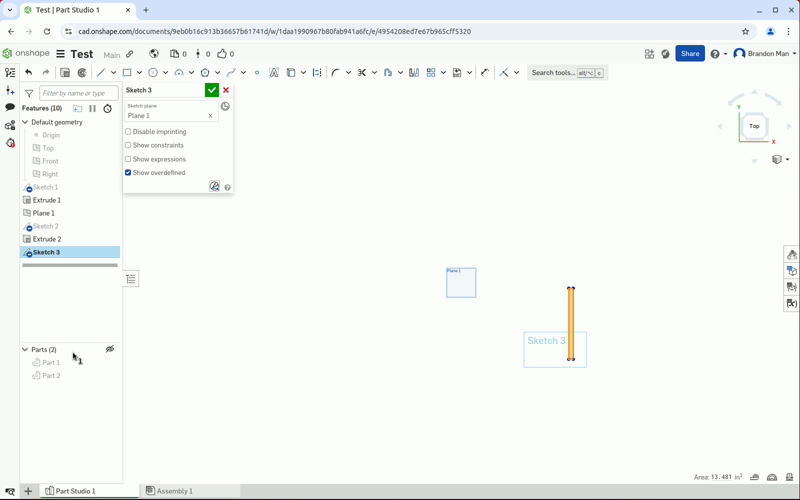
key(shift+y)
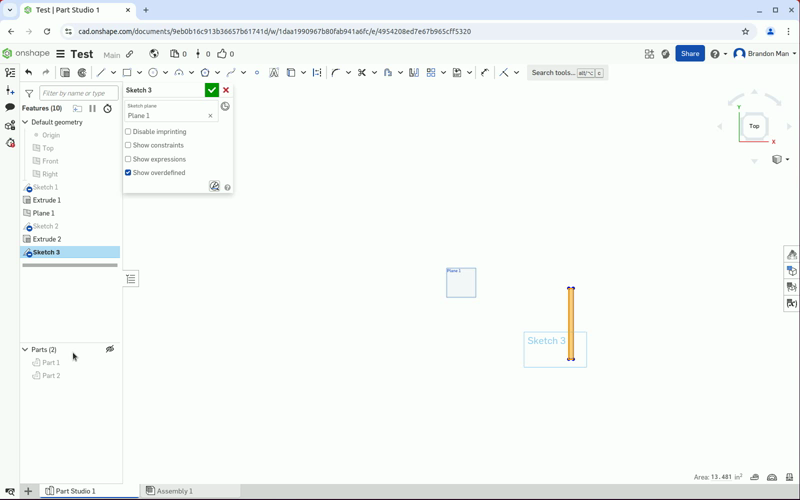
key(shift+e)
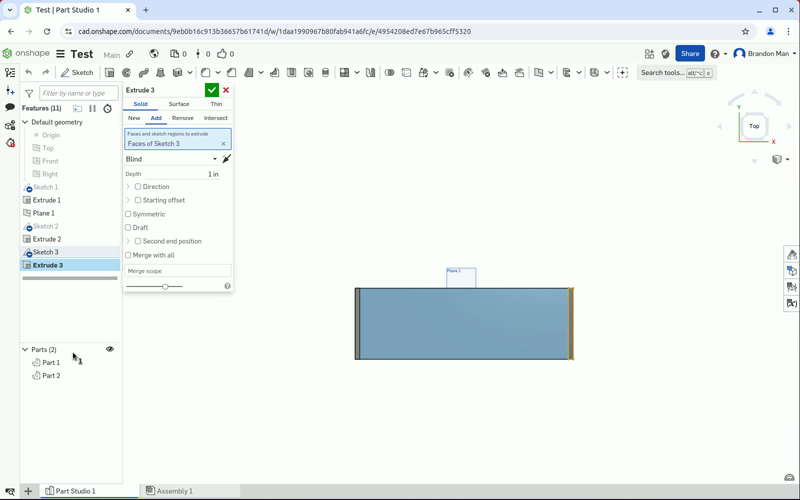
mouse_move(143, 106)
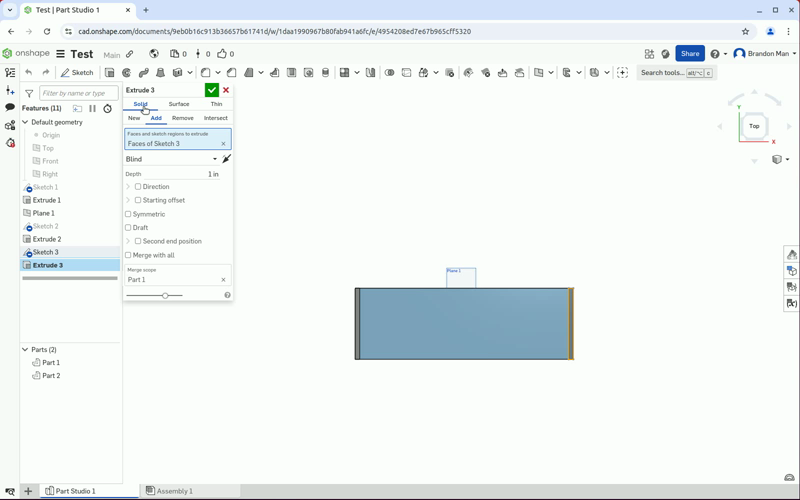
click(143, 106)
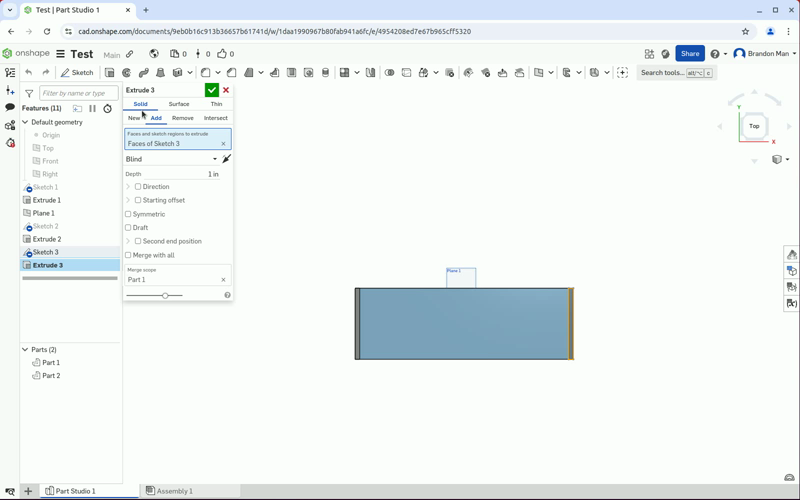
mouse_move(137, 120)
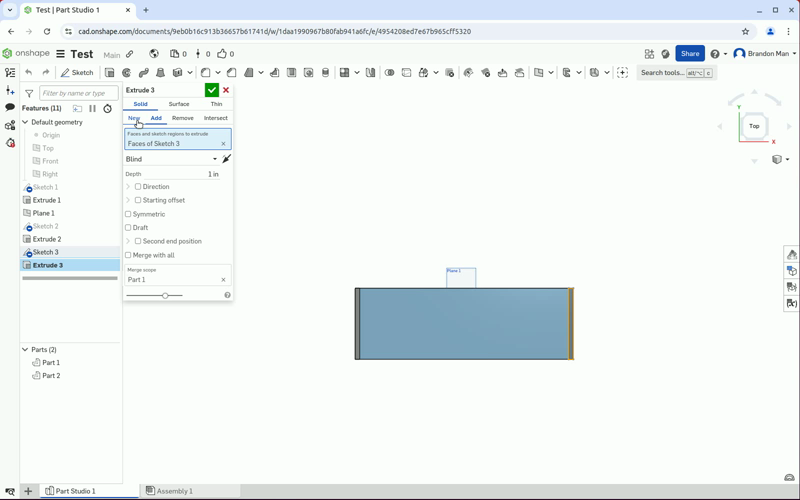
click(137, 120)
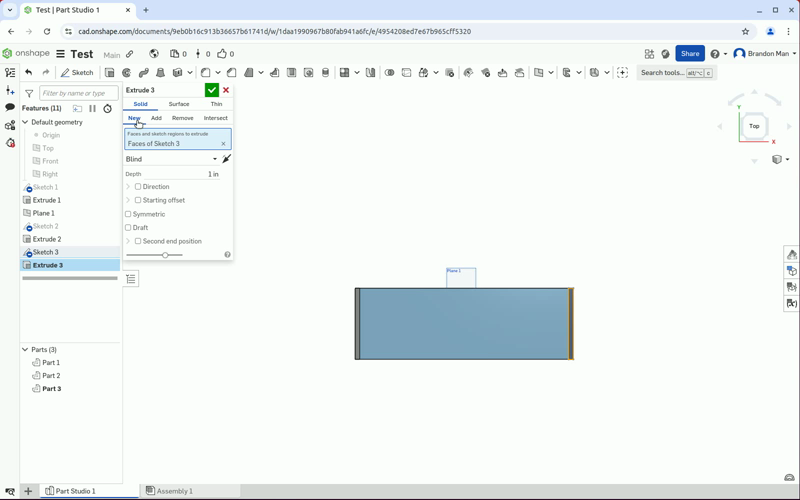
key(tab, 4)
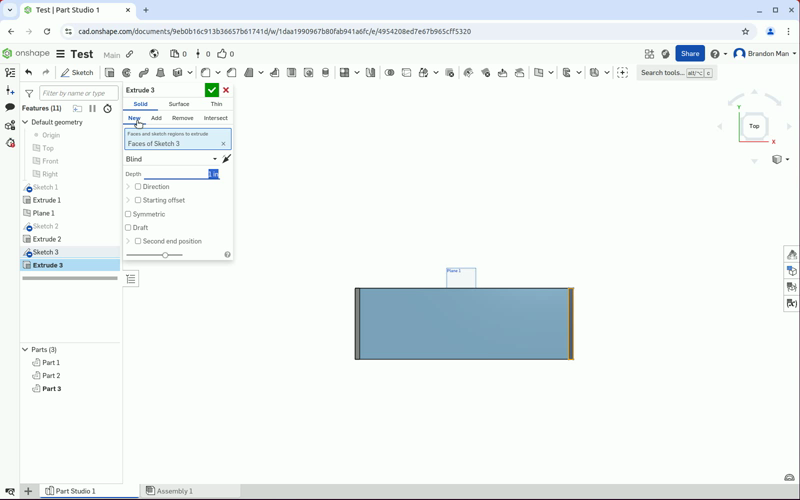
text(7.943)
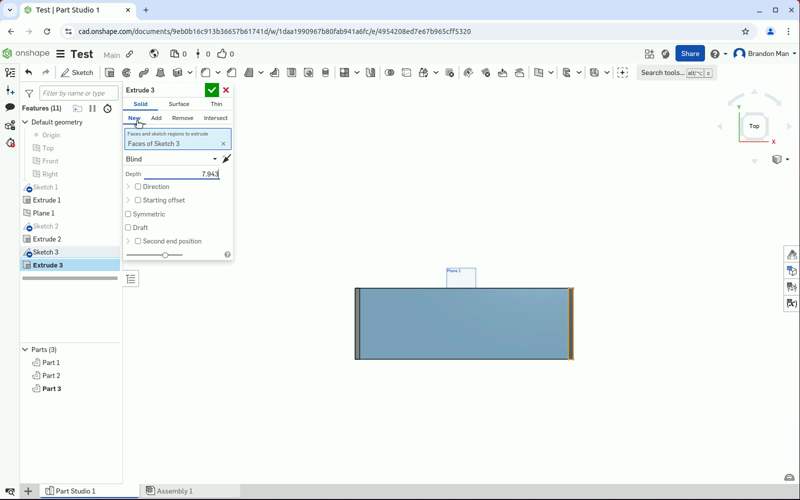
key(enter)
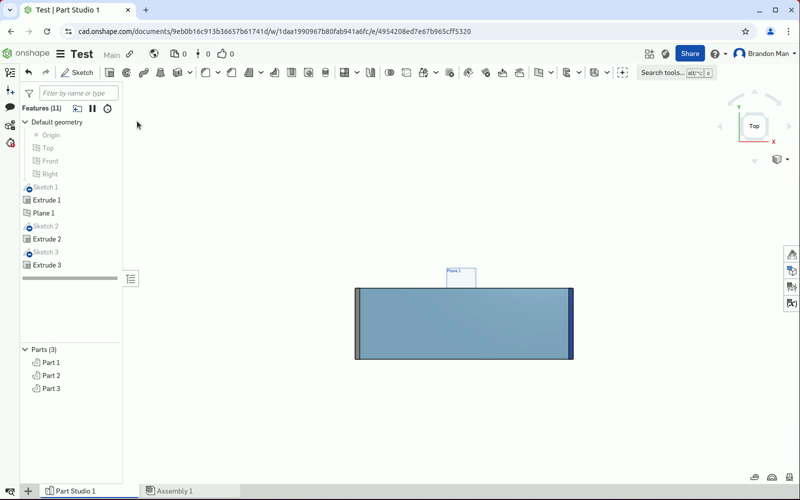
key(shift+h)
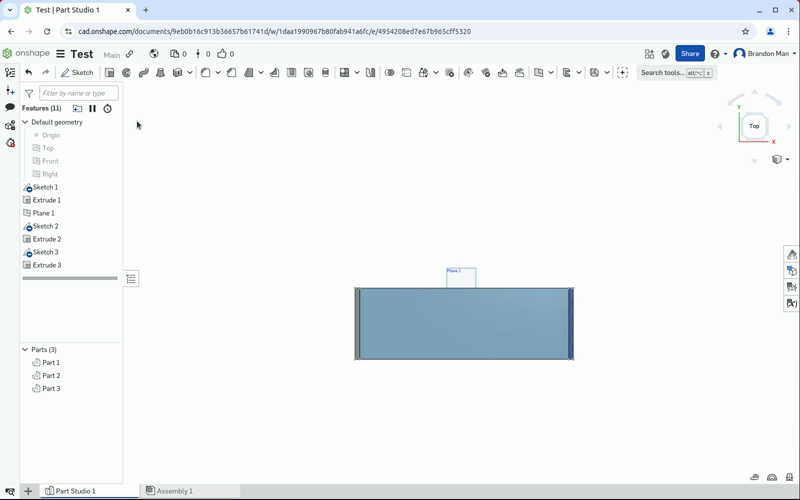
key(shift+h)
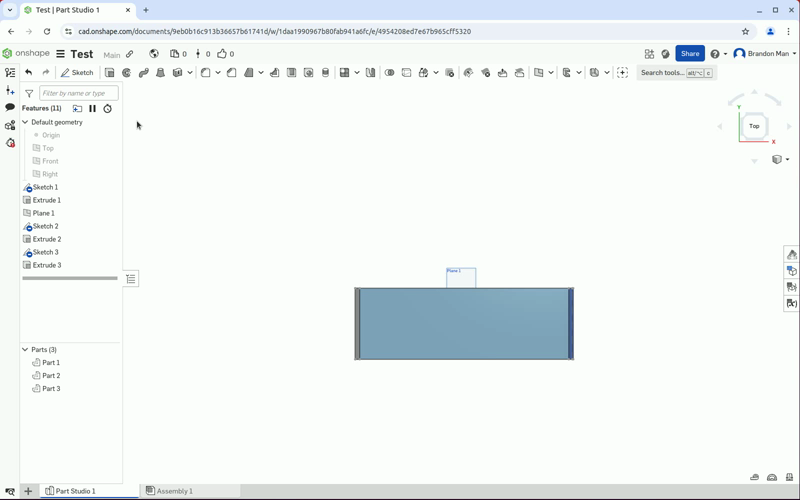
key(shift+7)
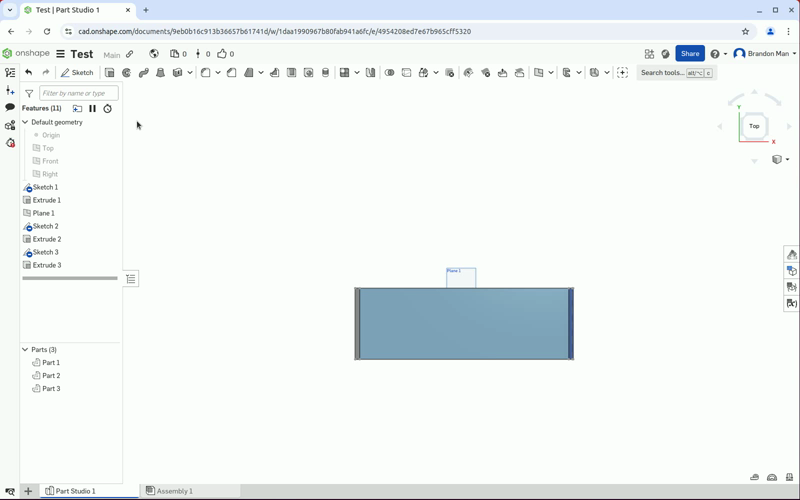
key(up, 3)
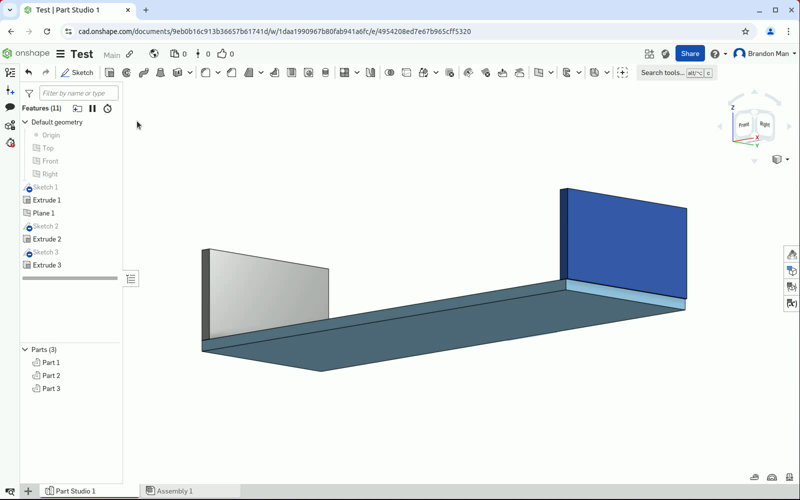
key(left, 3)
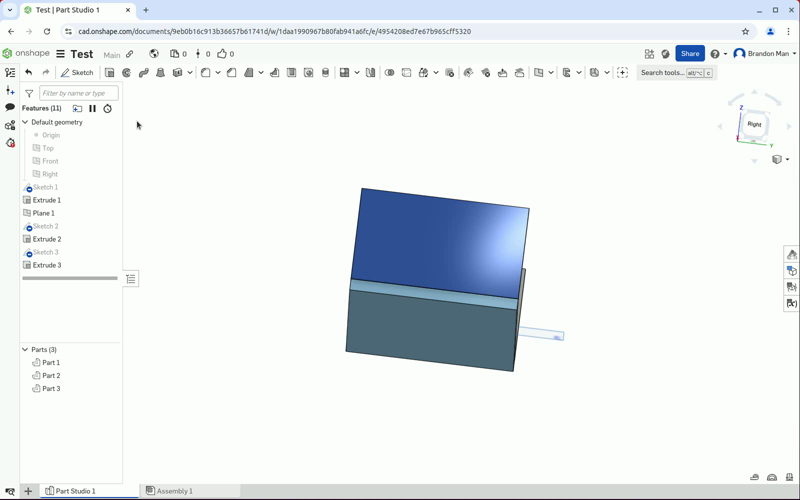
key(right, 3)
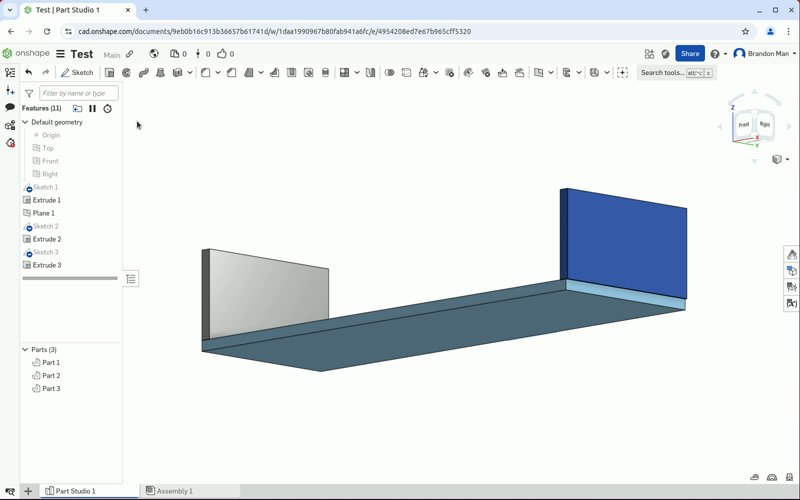
key(down, 3)
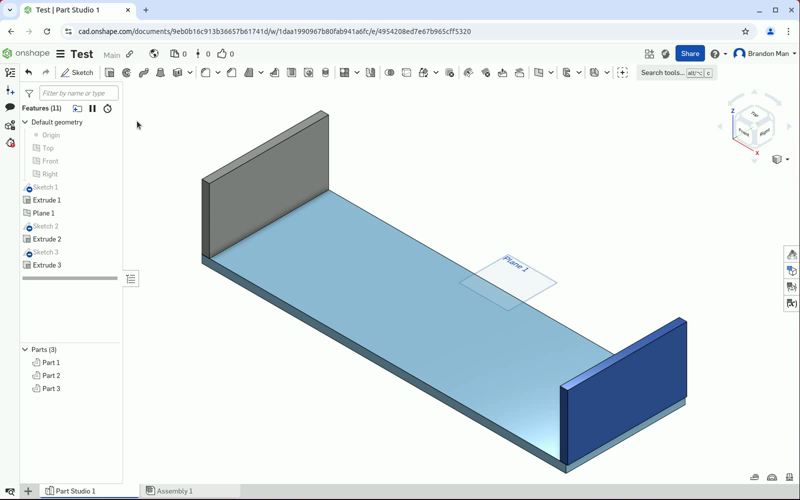
mouse_move(73, 189)
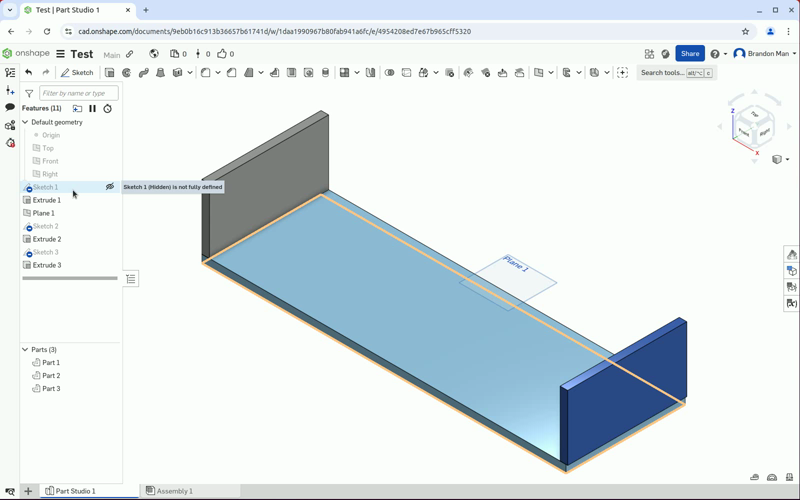
click(73, 189)